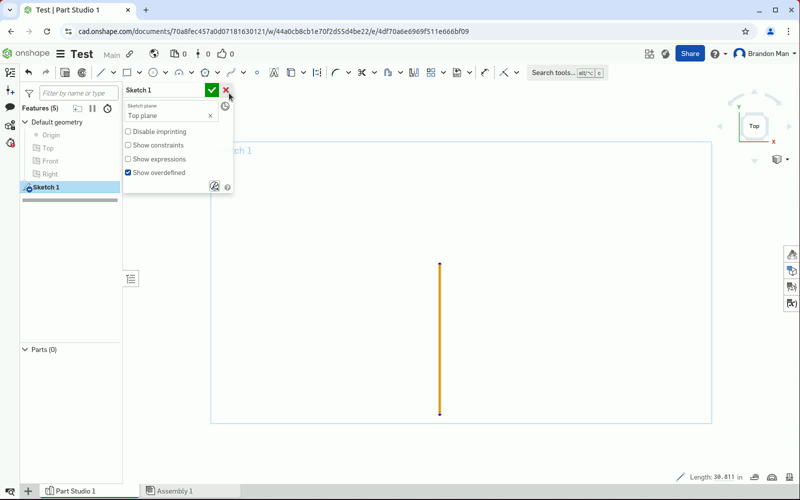
key(shift+h)
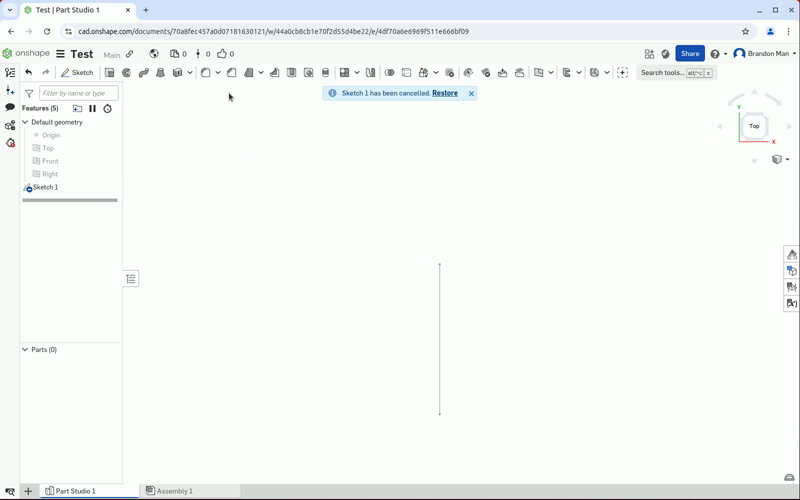
key(shift+s)
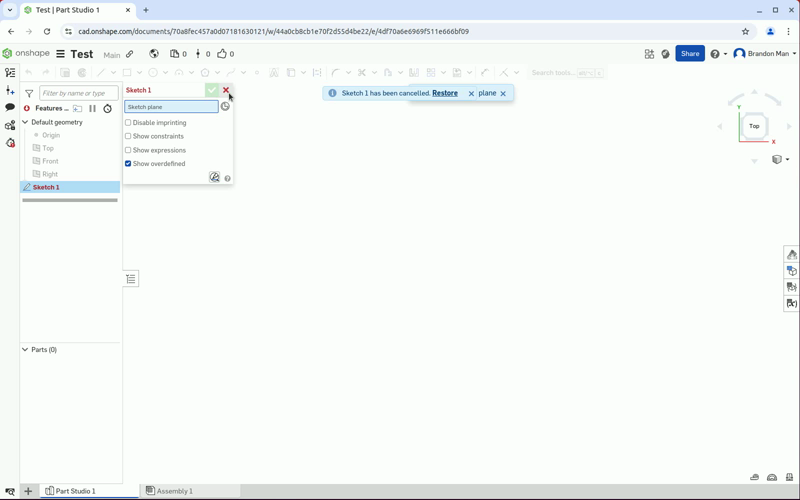
mouse_move(73, 150)
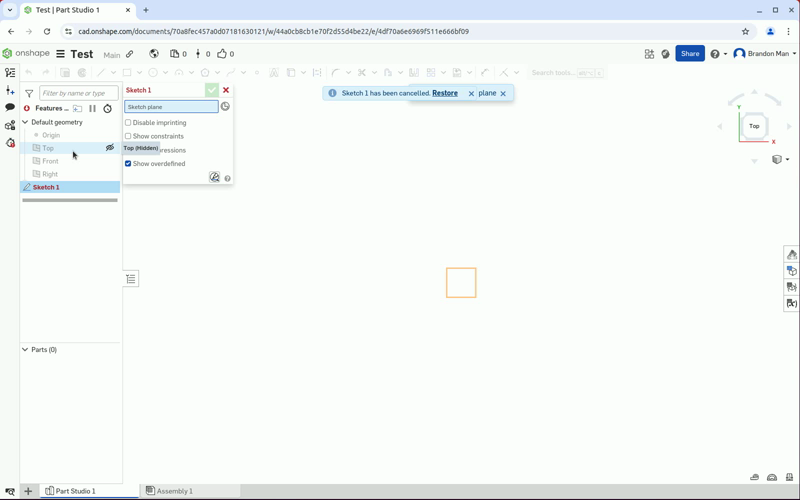
click(73, 150)
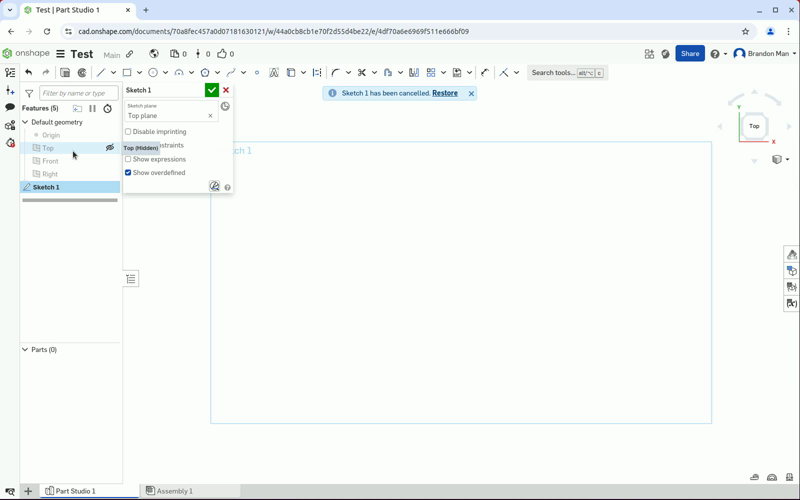
mouse_move(73, 352)
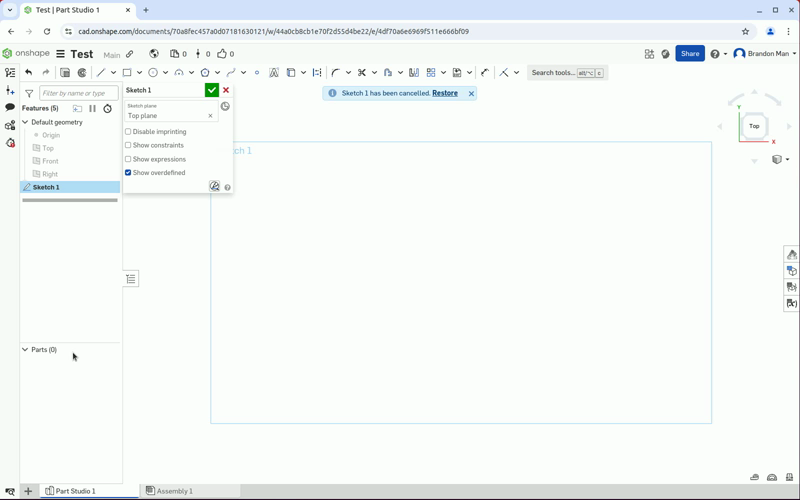
key(y)
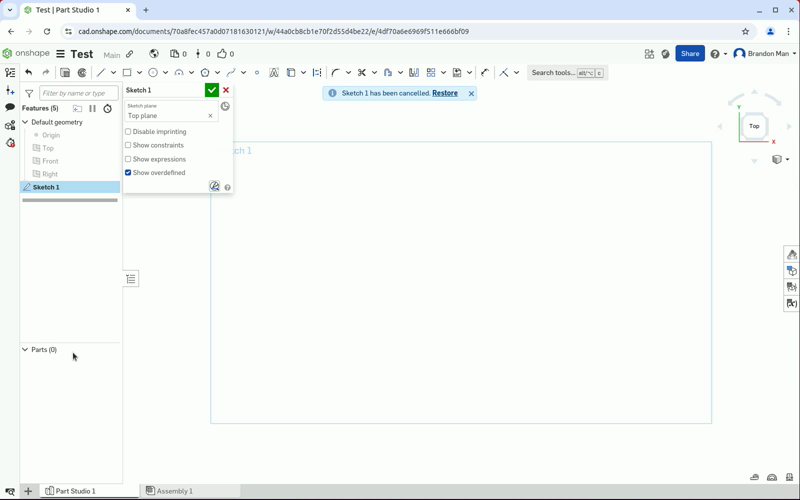
key(l)
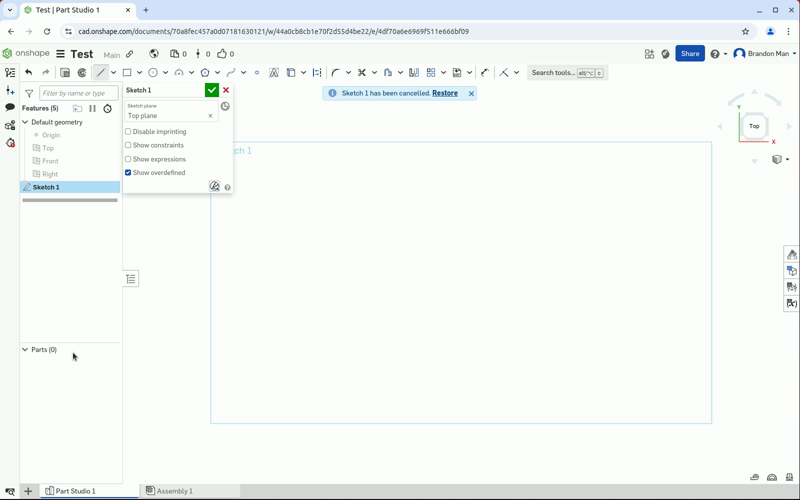
key_down(shift)
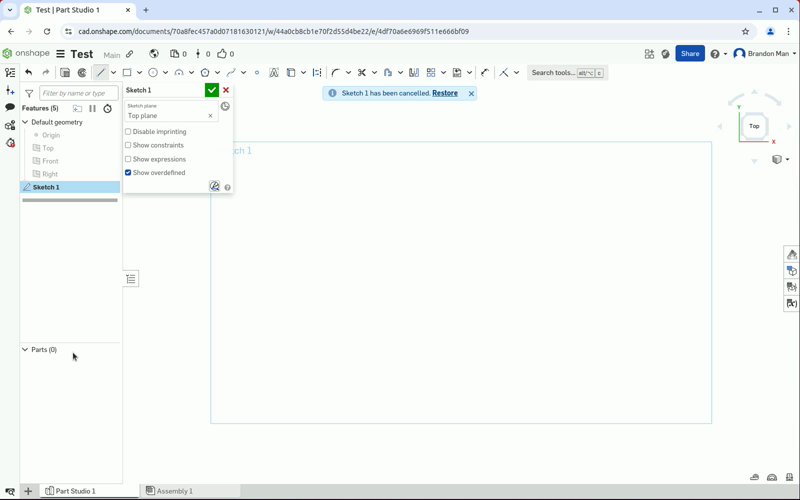
mouse_move(460, 373)
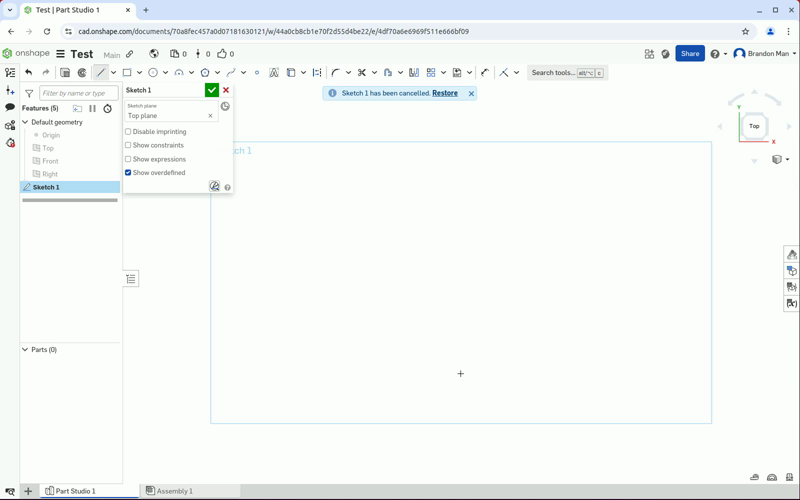
click(460, 373)
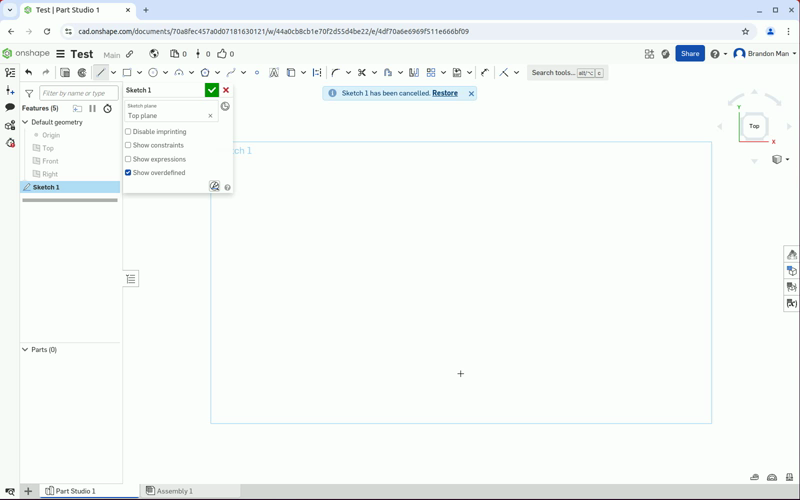
key_up(shift)
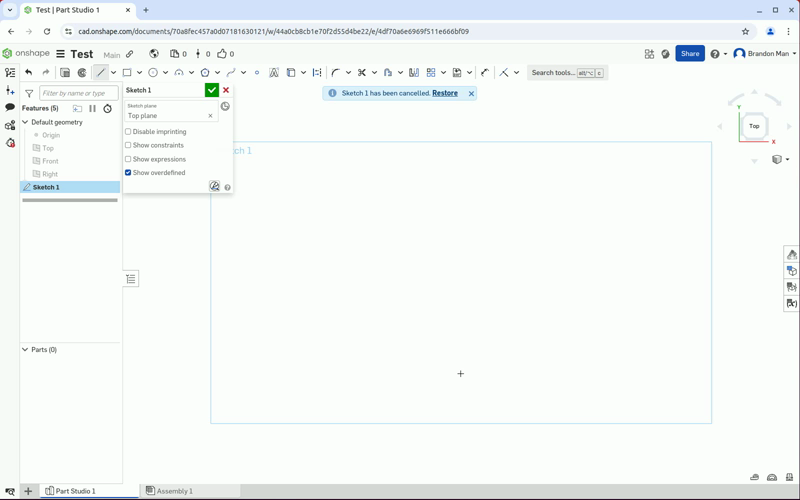
key_down(shift)
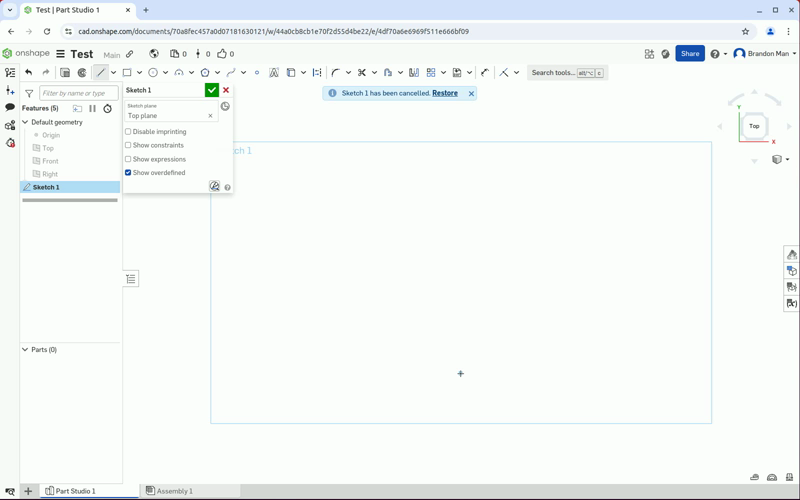
mouse_move(550, 373)
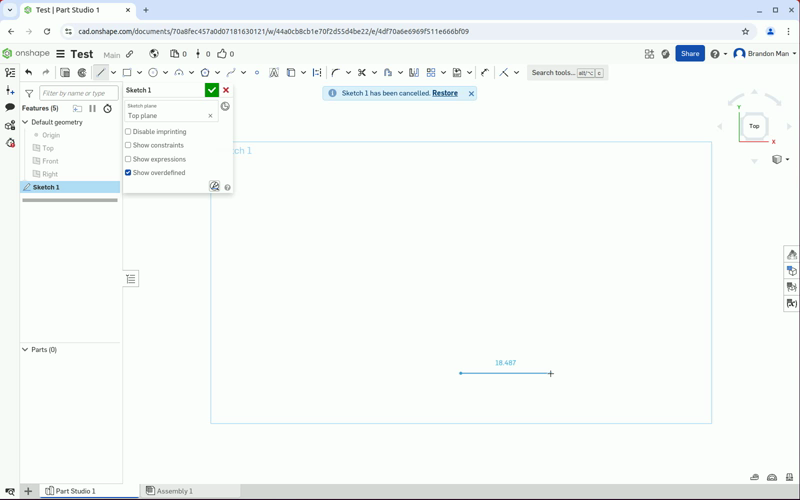
click(550, 373)
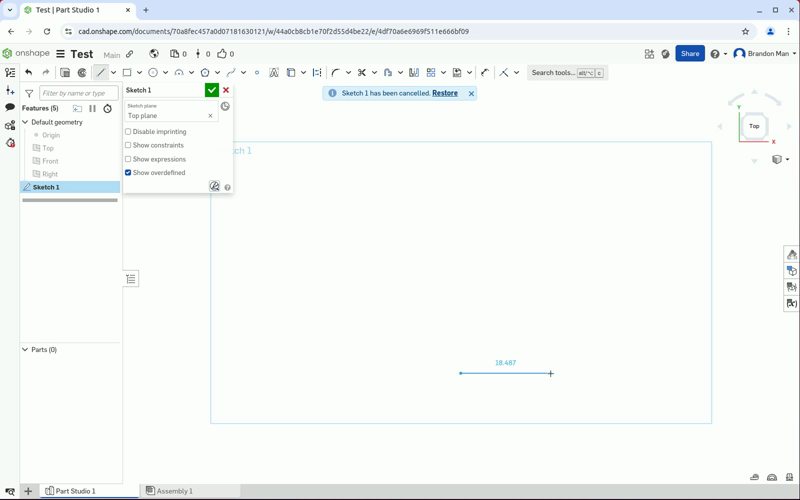
key_up(shift)
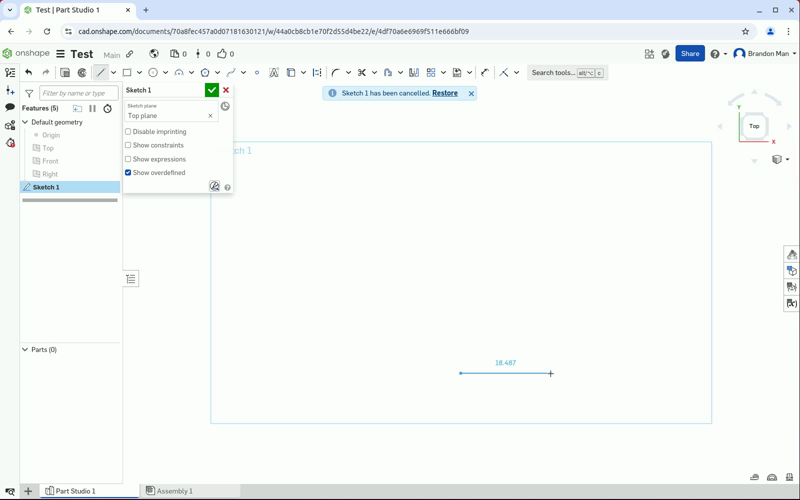
key_down(shift)
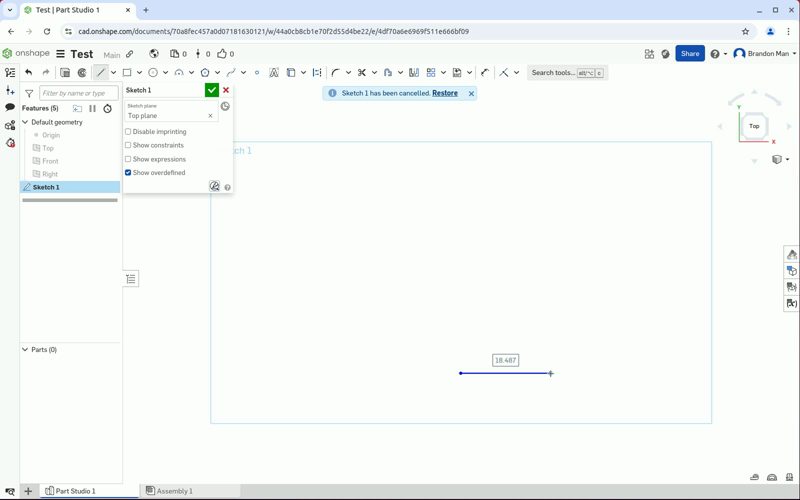
mouse_move(580, 373)
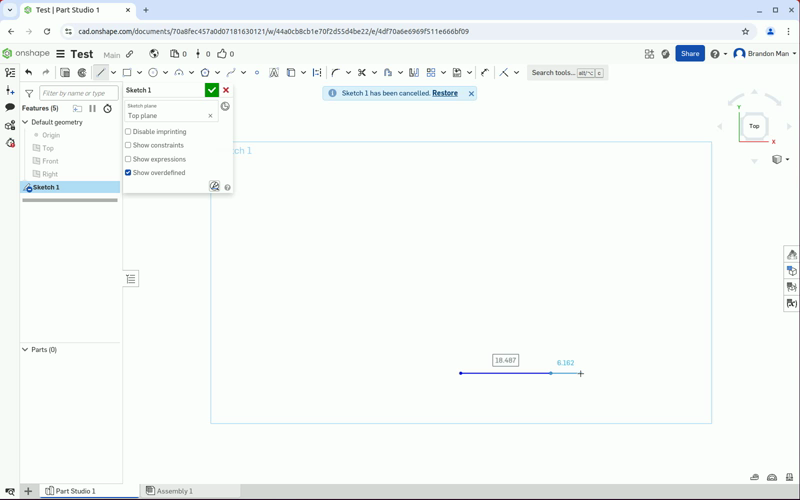
mouse_move(573, 350)
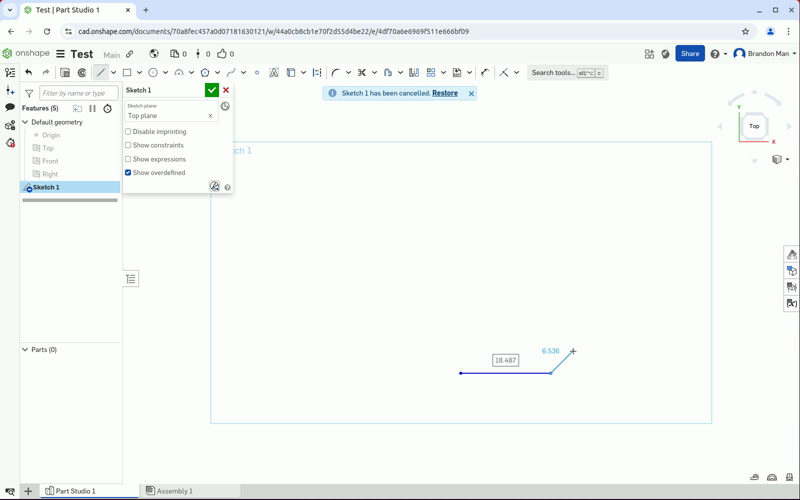
click(573, 350)
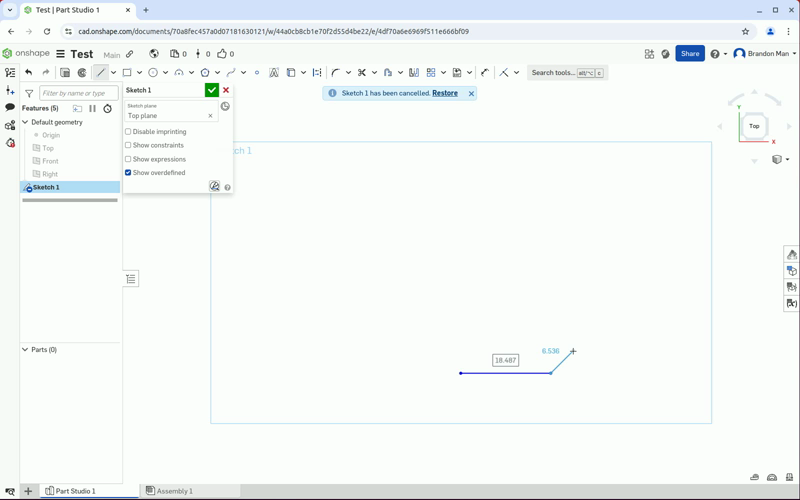
key_up(shift)
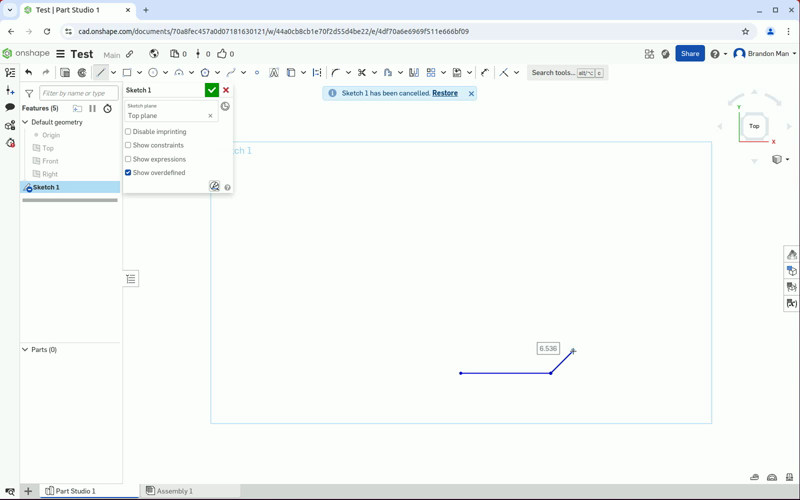
key_down(shift)
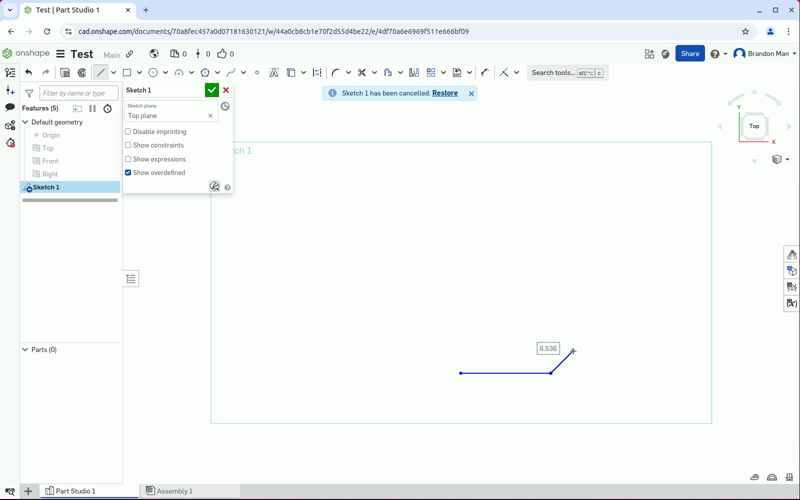
mouse_move(589, 350)
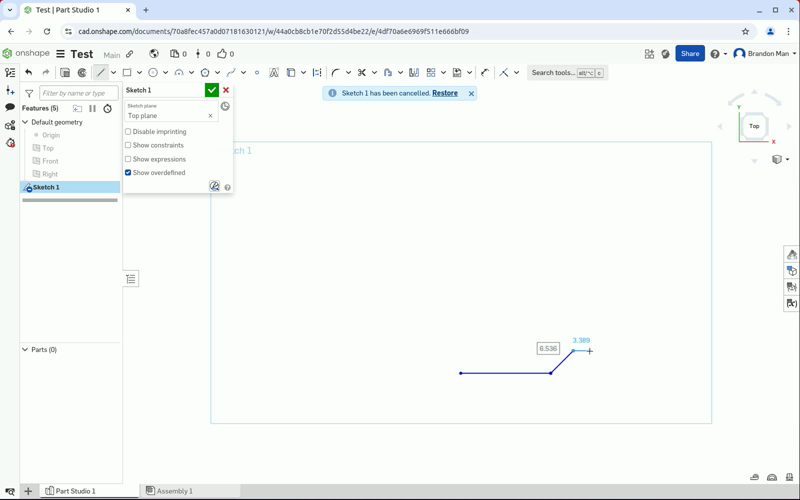
mouse_move(573, 305)
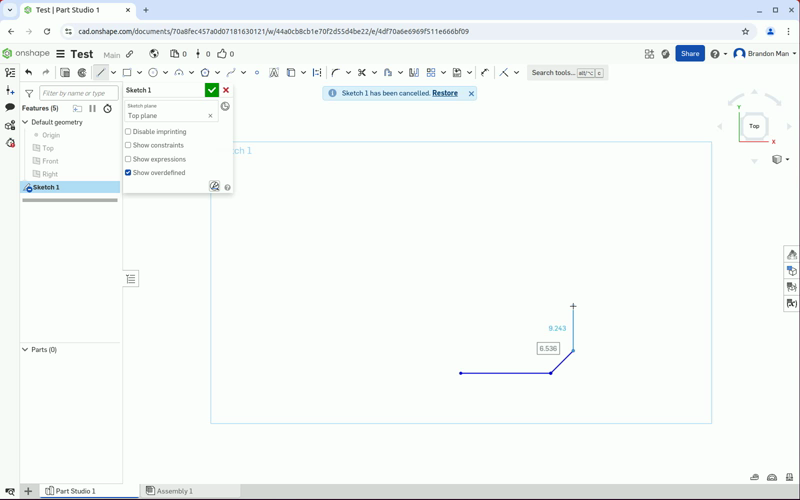
click(573, 305)
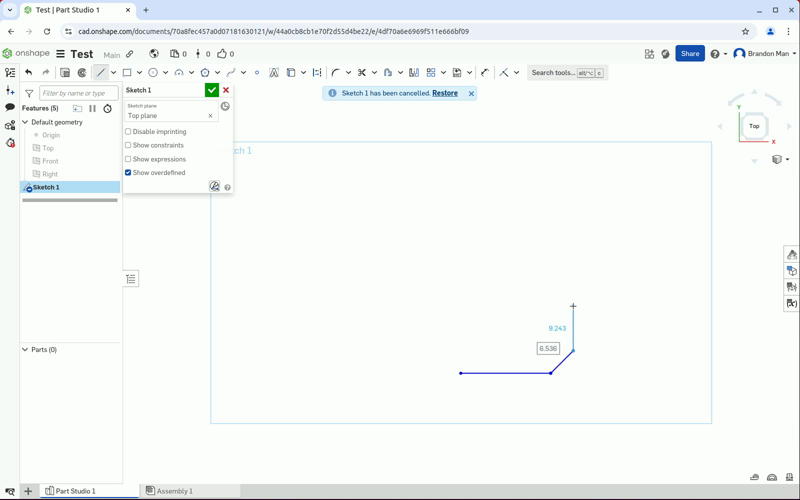
key_up(shift)
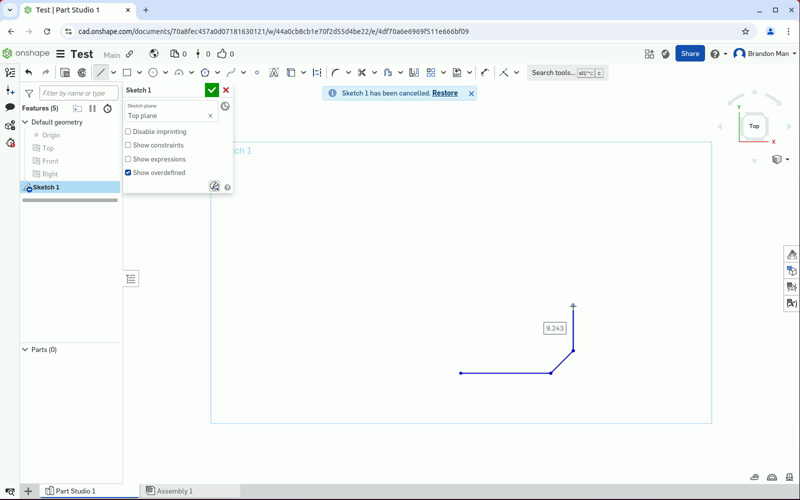
key_down(shift)
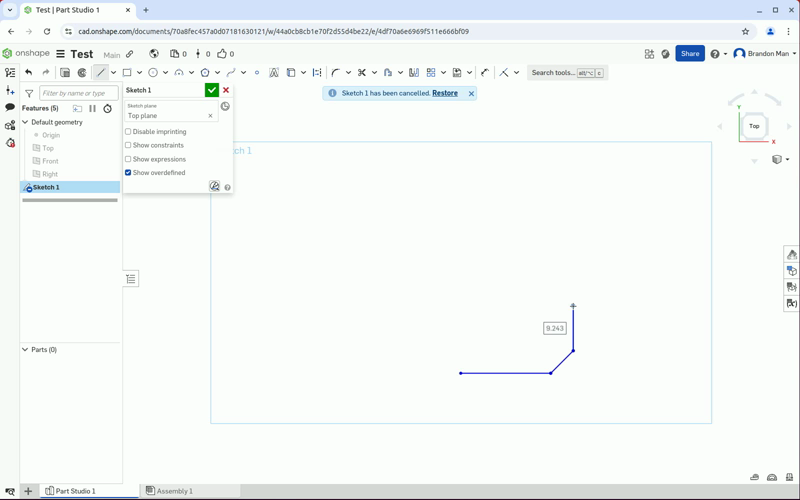
mouse_move(589, 305)
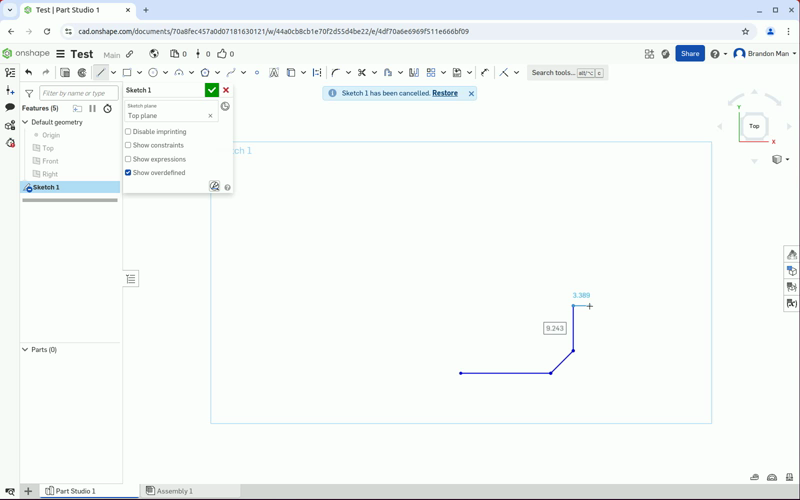
mouse_move(550, 283)
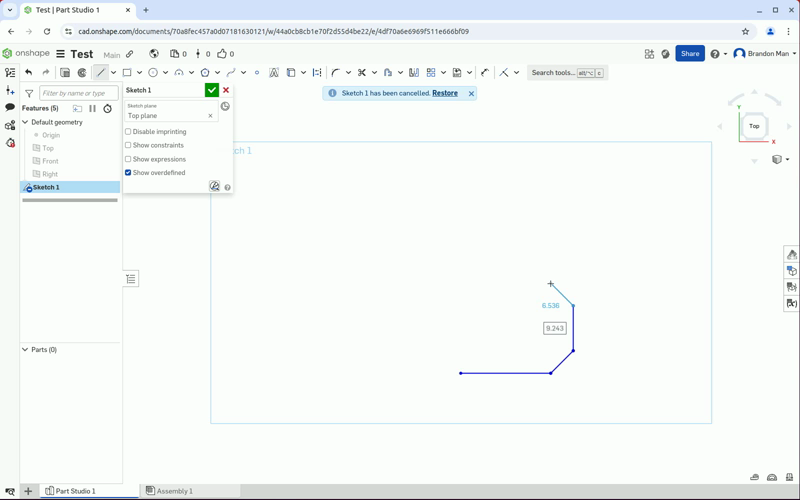
click(550, 283)
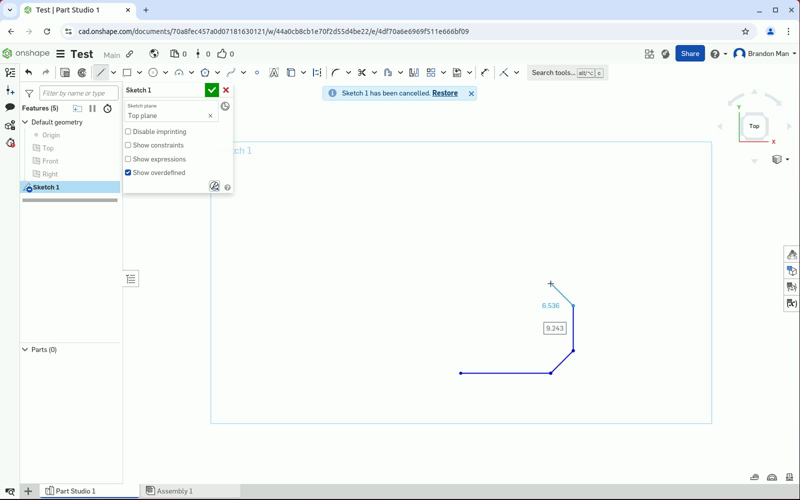
key_up(shift)
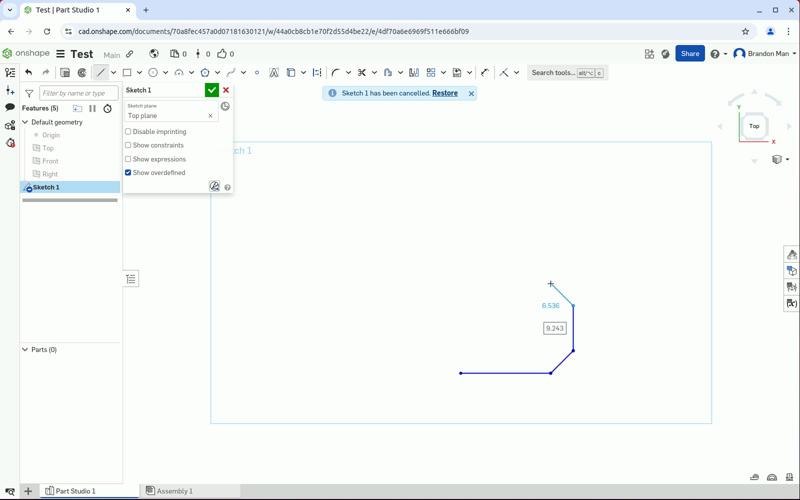
key_down(shift)
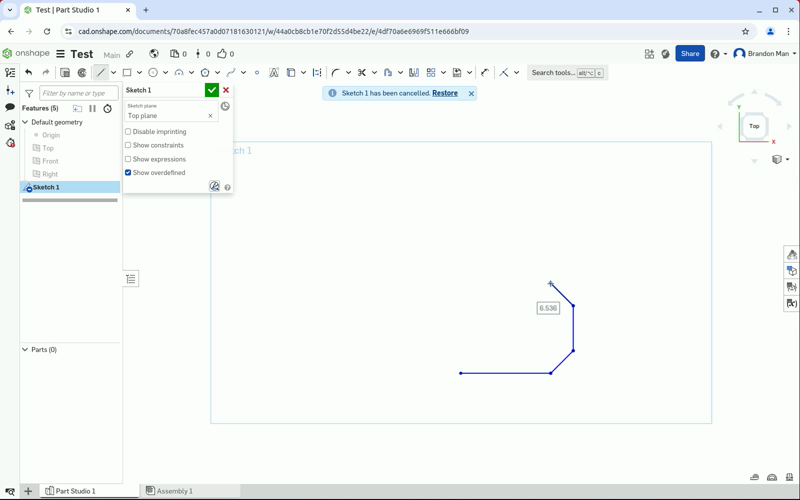
mouse_move(460, 283)
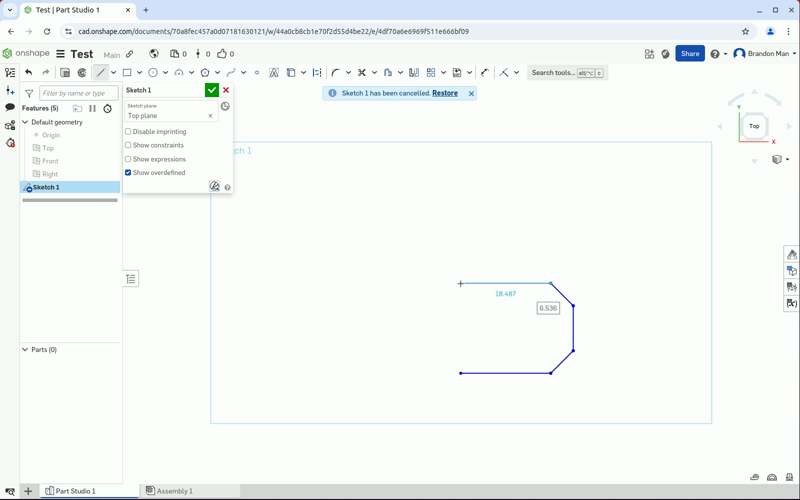
click(460, 283)
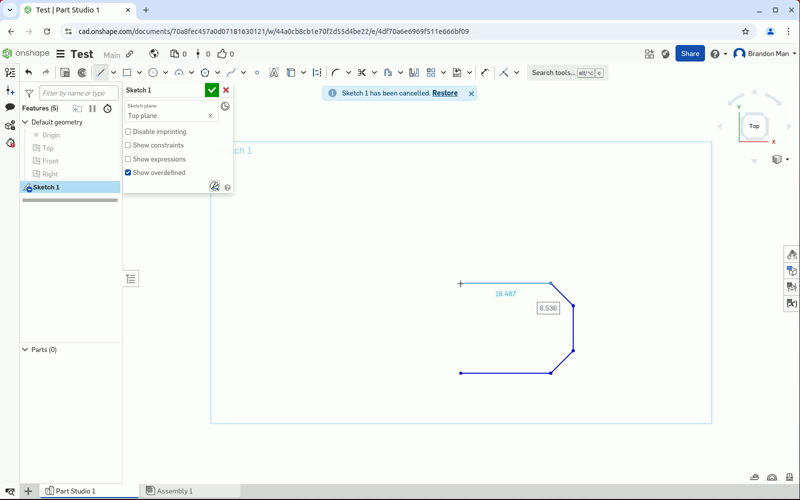
key_up(shift)
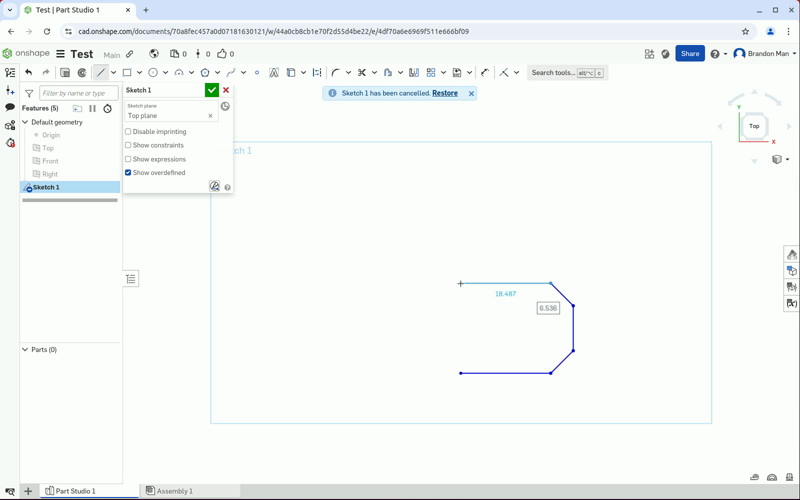
key(esc)
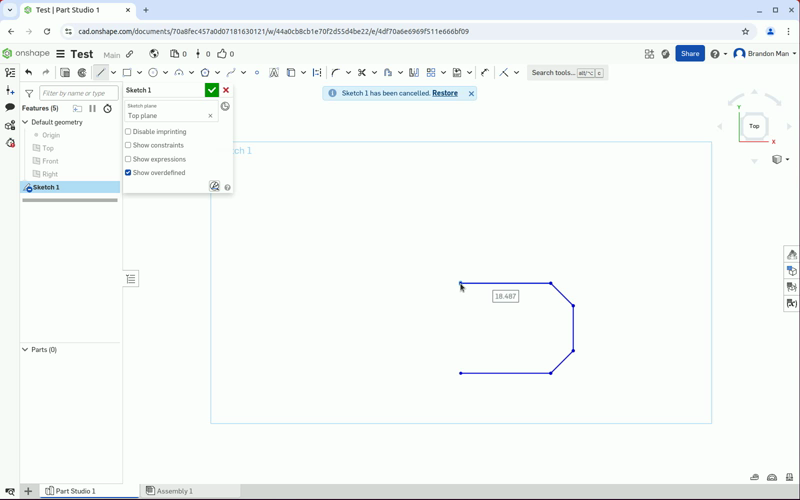
key(a)
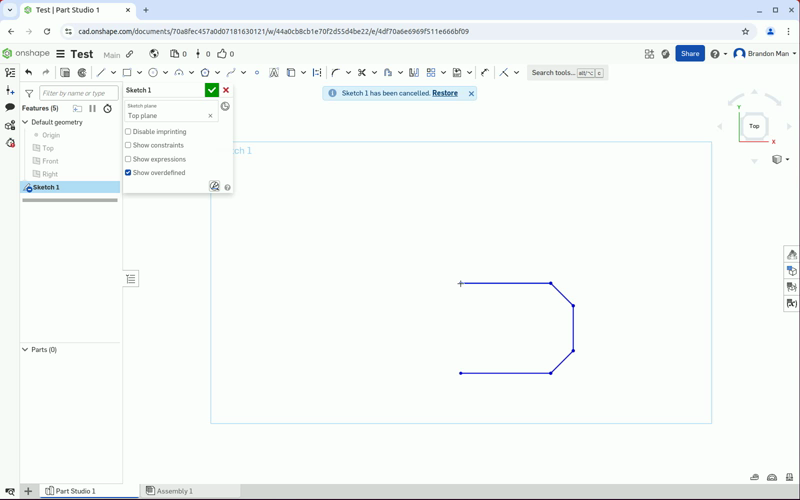
mouse_move(460, 283)
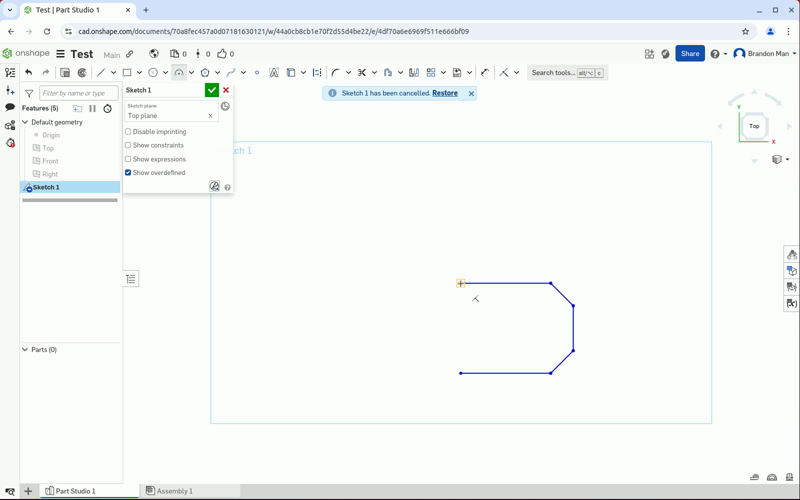
click(460, 283)
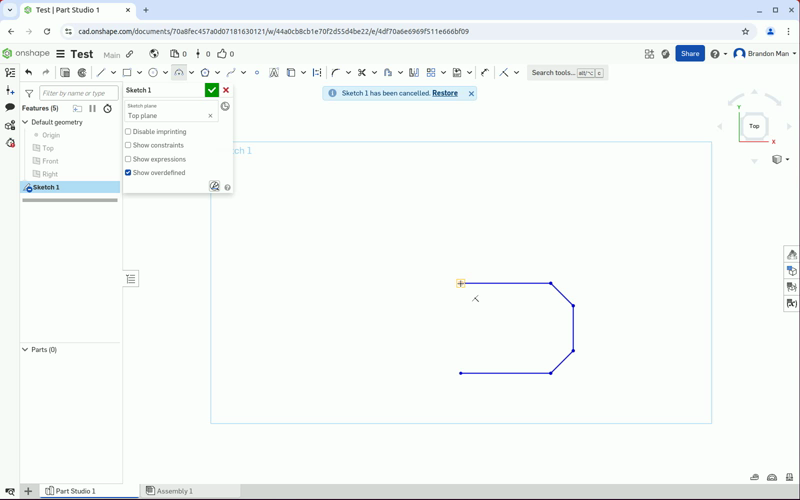
mouse_move(460, 373)
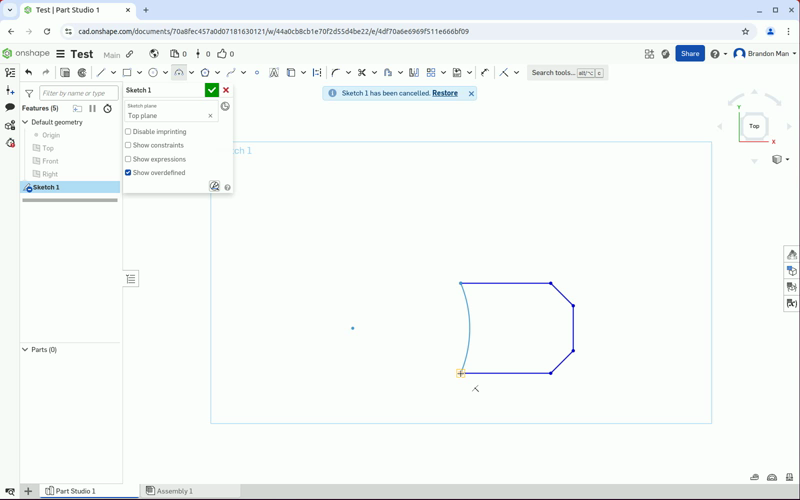
click(460, 373)
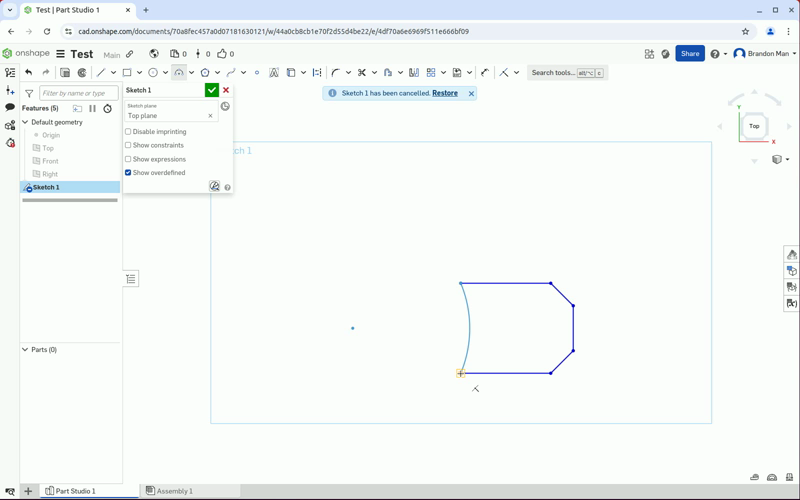
key_down(shift)
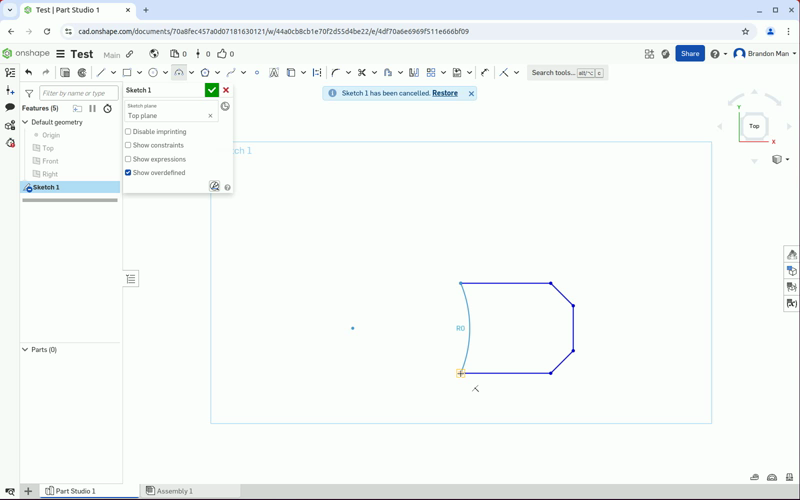
mouse_move(505, 328)
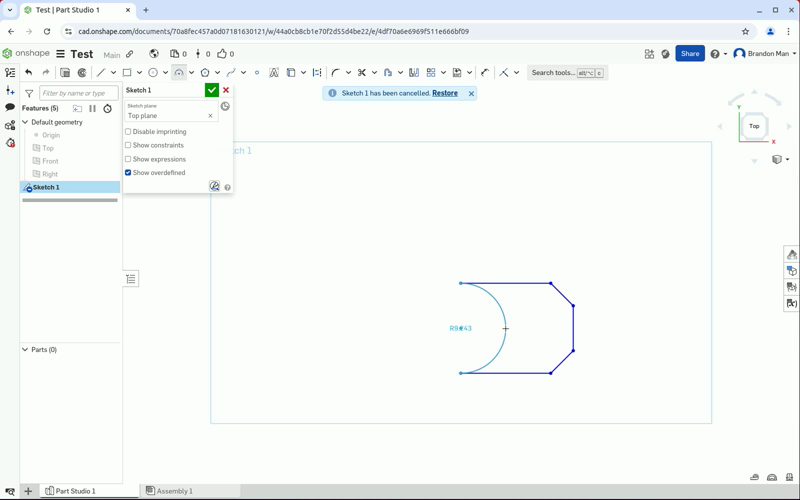
click(505, 328)
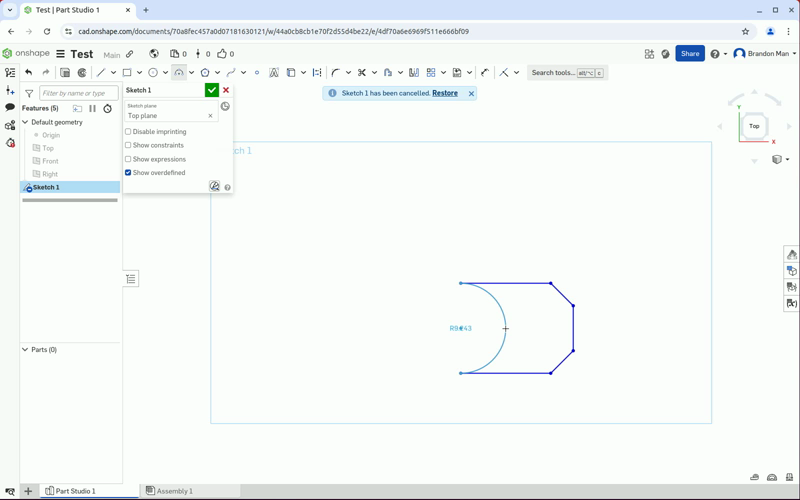
key_up(shift)
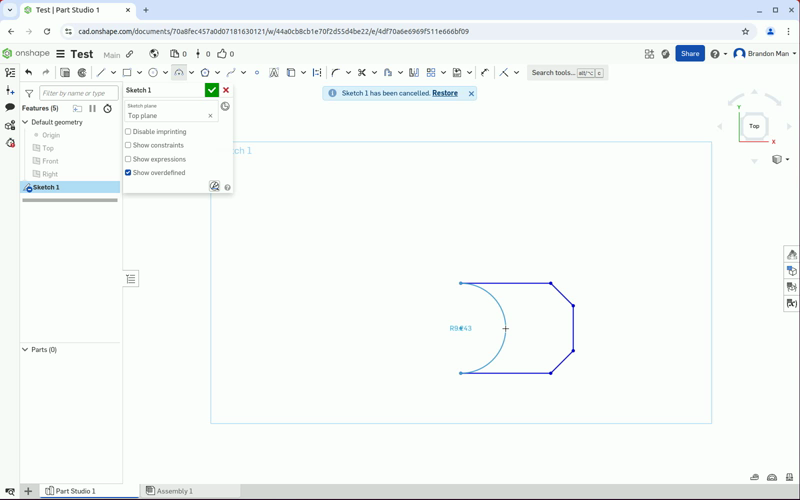
key(esc)
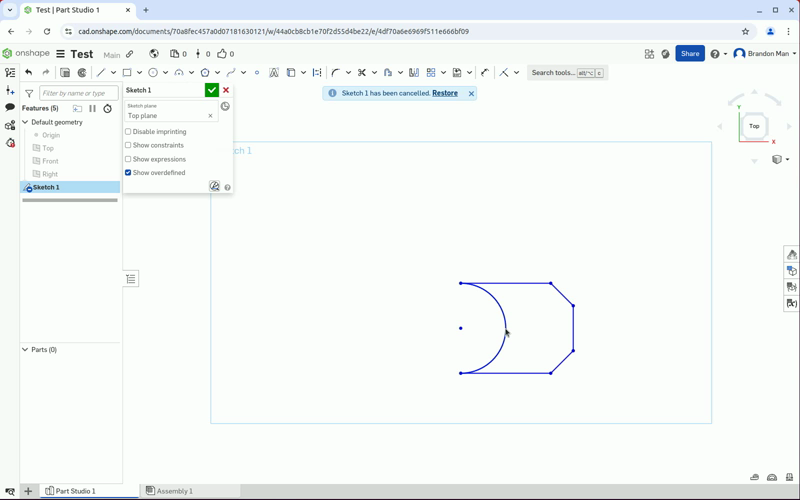
mouse_move(541, 337)
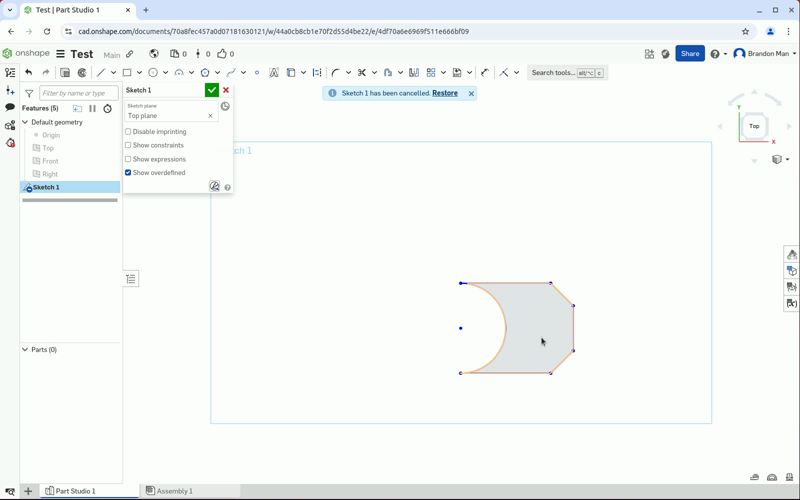
scroll(6)
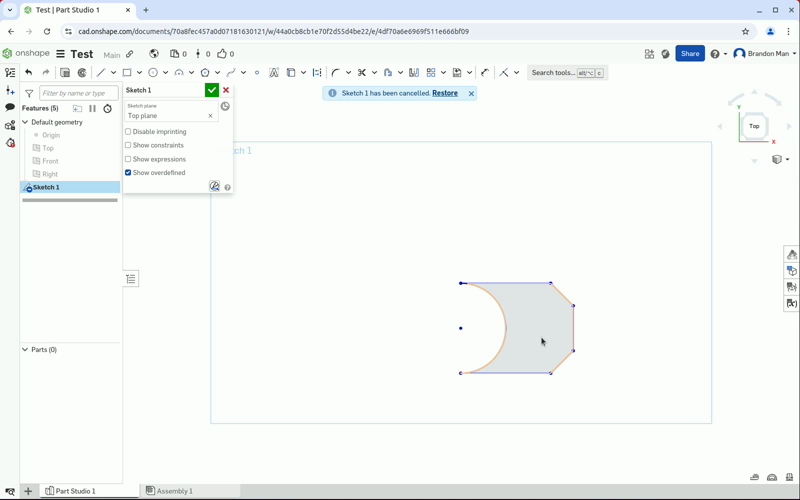
scroll(6)
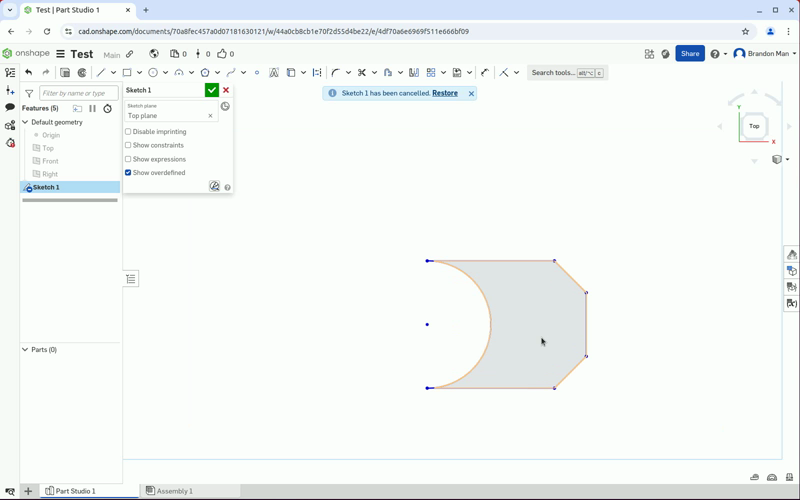
scroll(6)
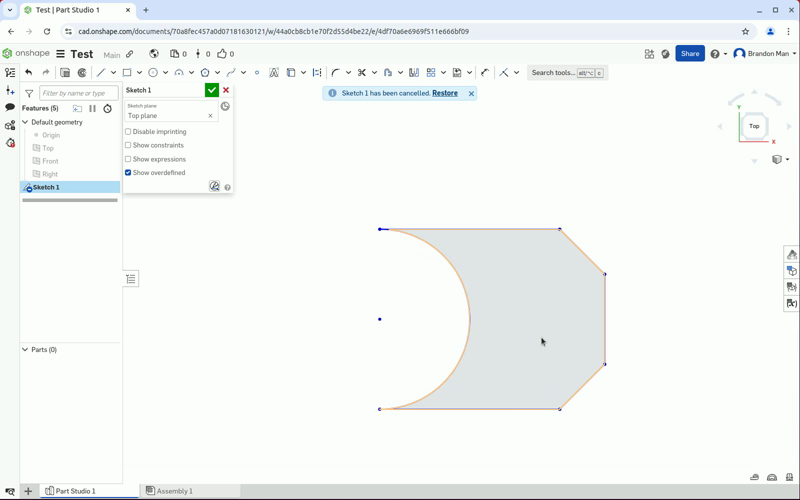
scroll(6)
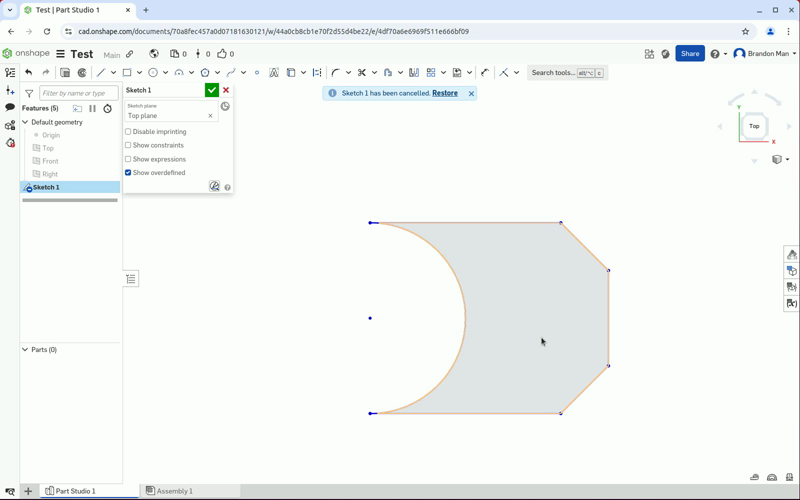
scroll(6)
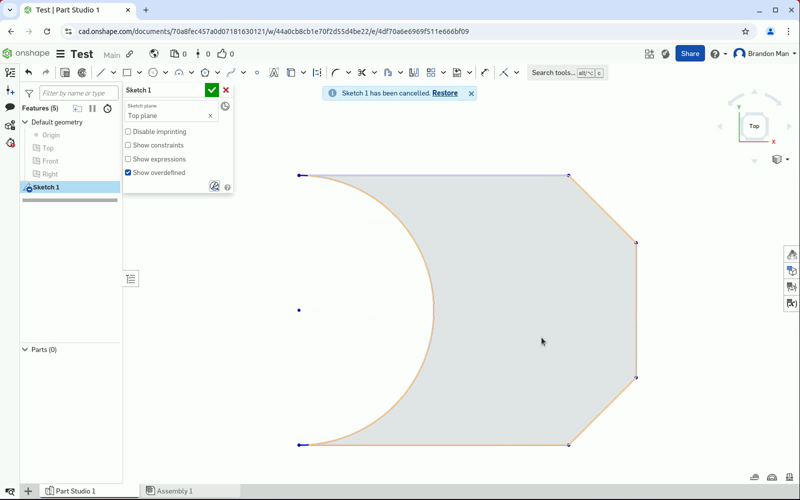
scroll(6)
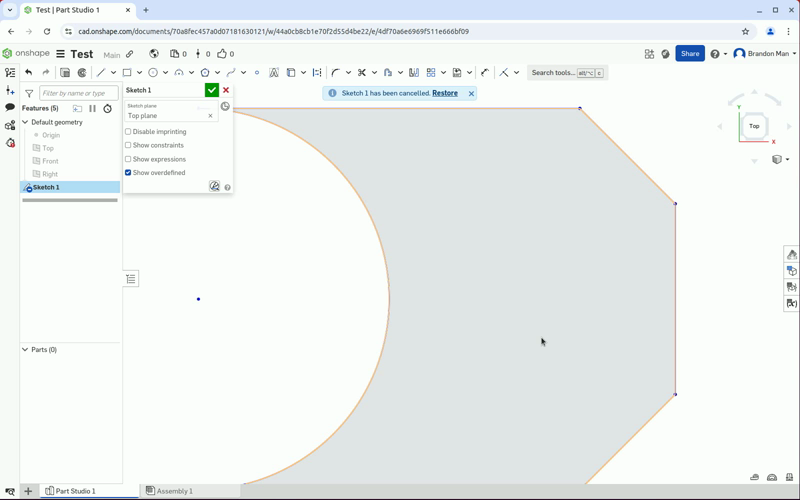
scroll(6)
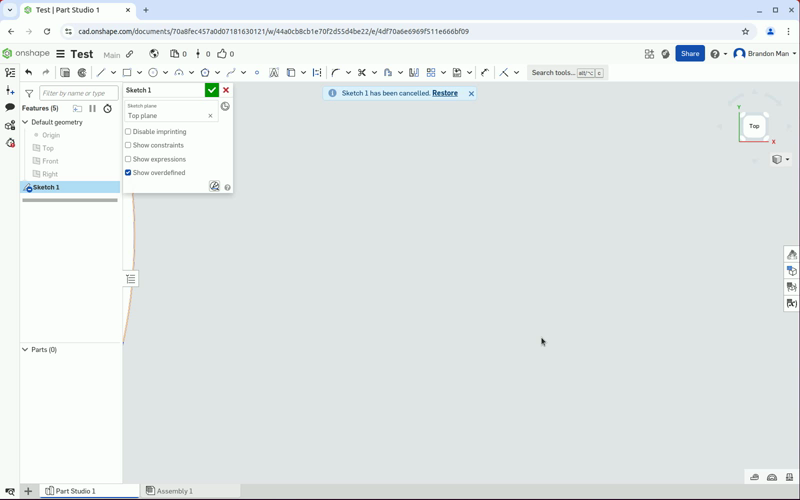
click(541, 337)
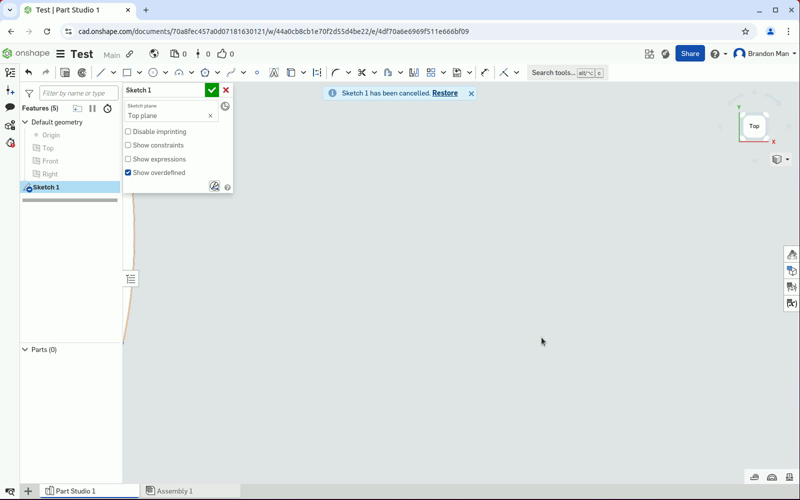
scroll(-6)
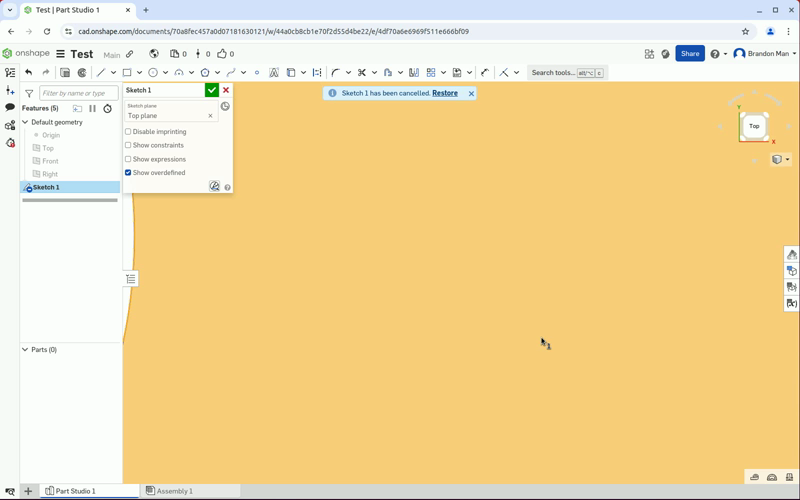
scroll(-6)
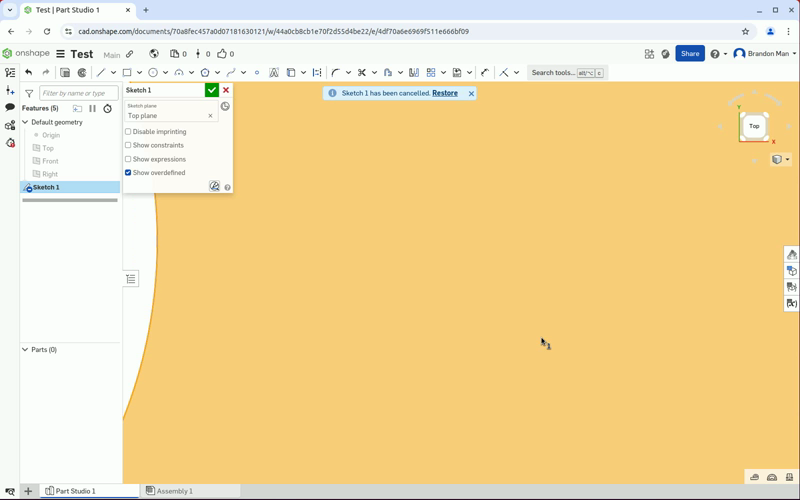
scroll(-6)
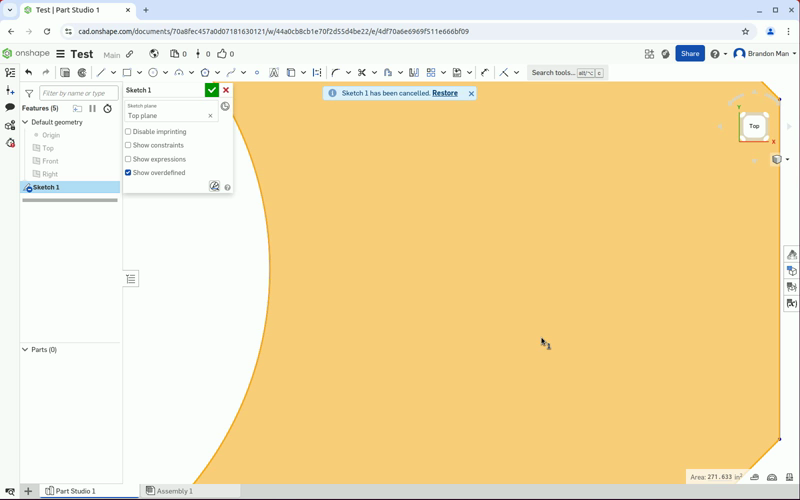
scroll(-6)
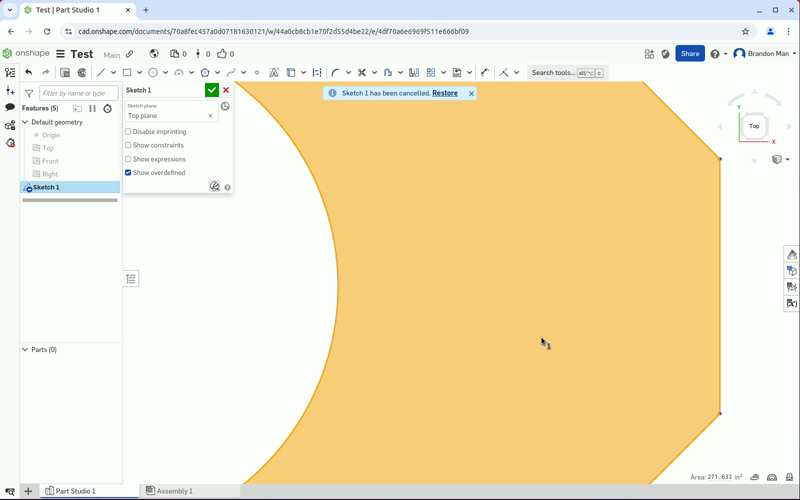
scroll(-6)
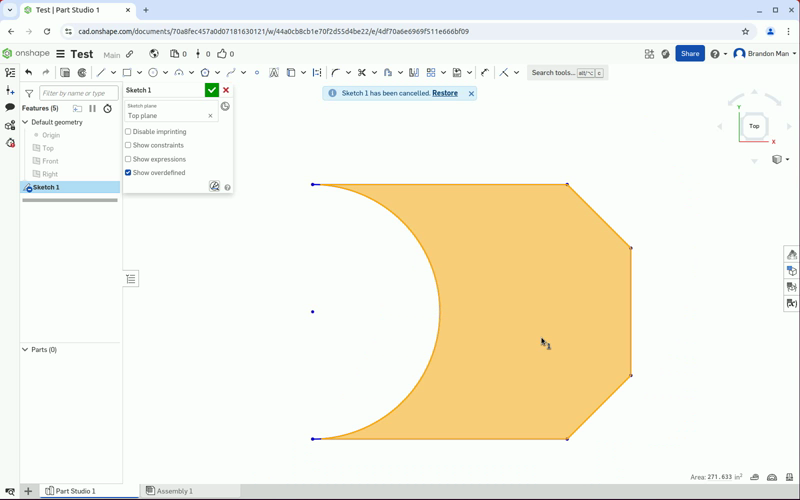
scroll(-6)
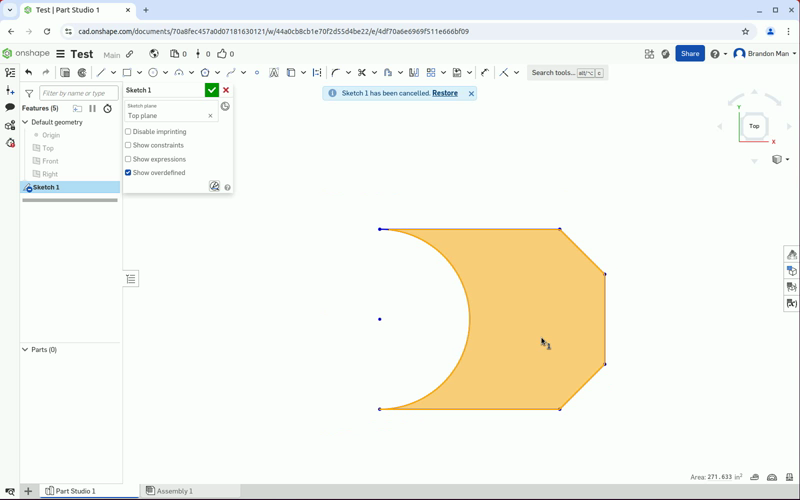
scroll(-6)
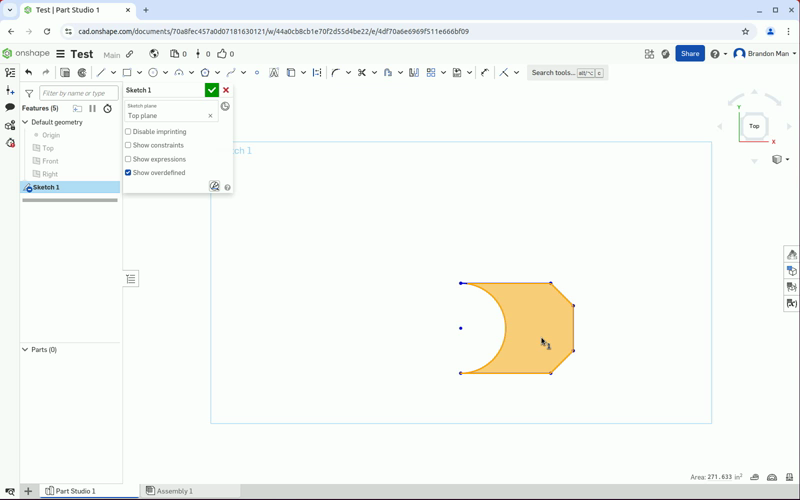
mouse_move(73, 352)
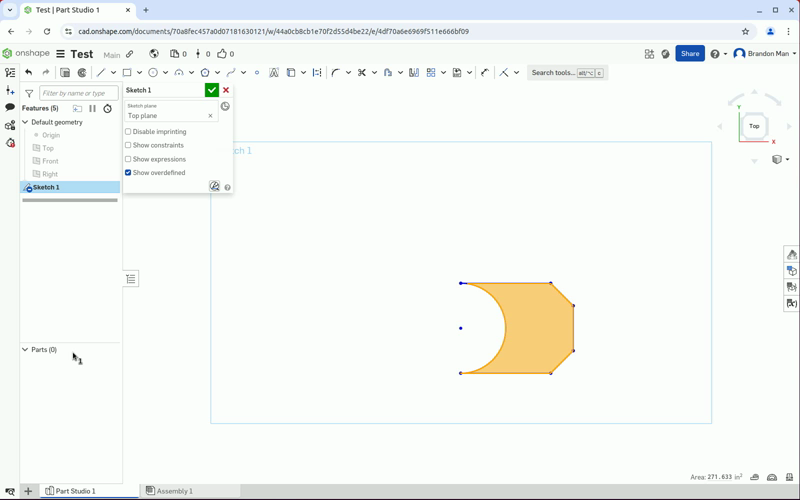
key(shift+y)
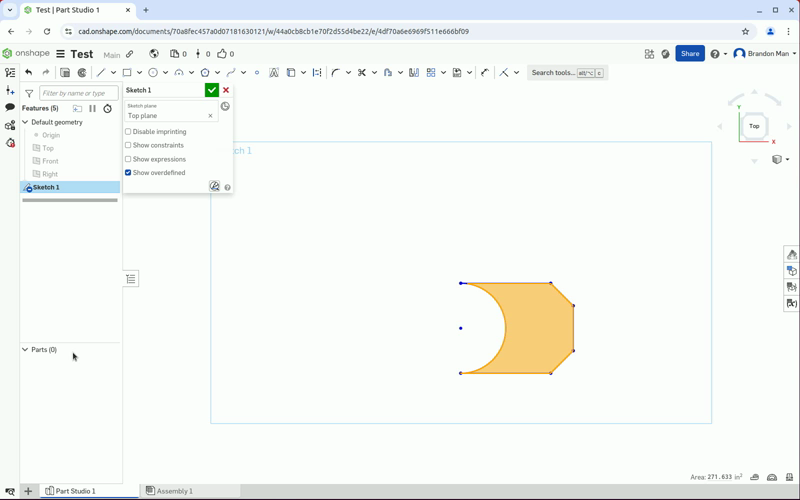
key(shift+e)
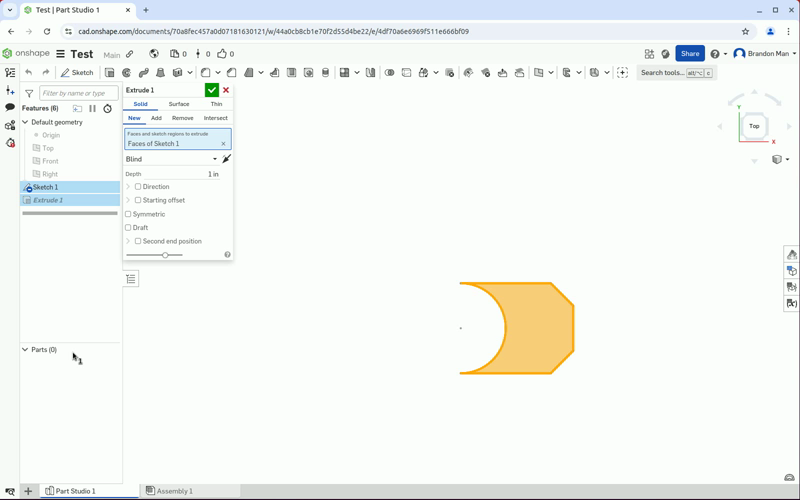
mouse_move(143, 106)
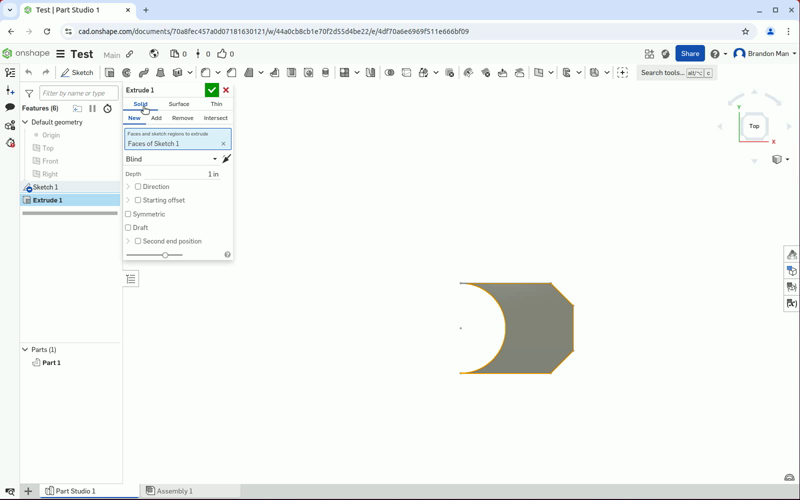
click(143, 106)
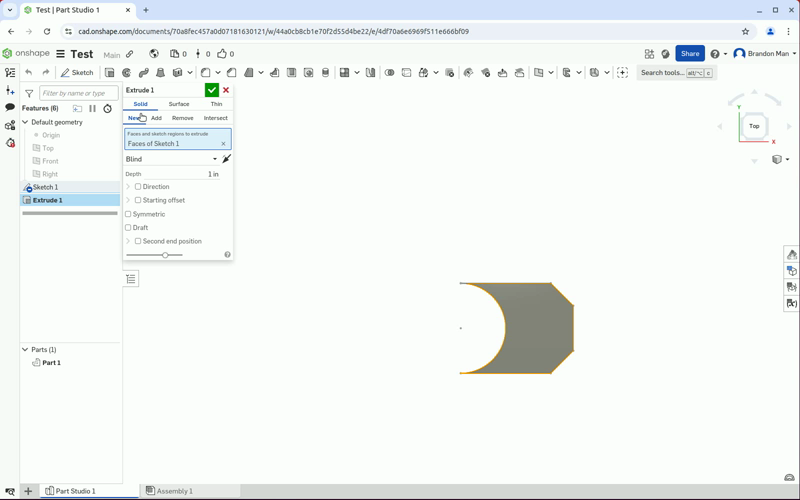
mouse_move(137, 120)
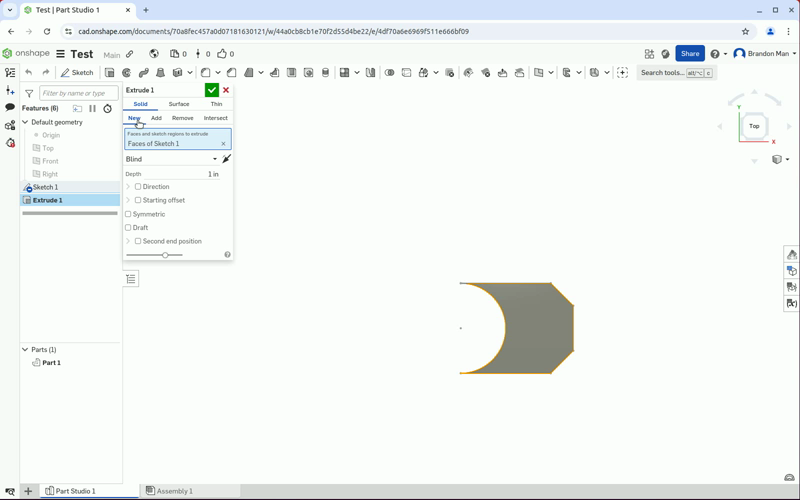
click(137, 120)
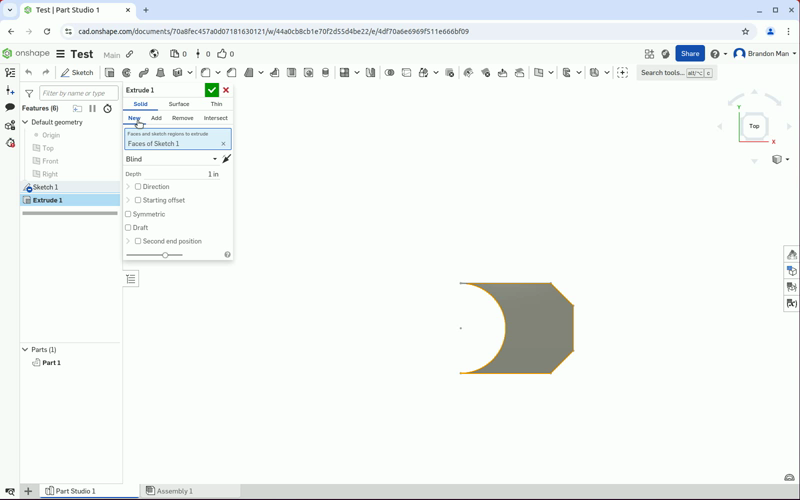
key(tab, 4)
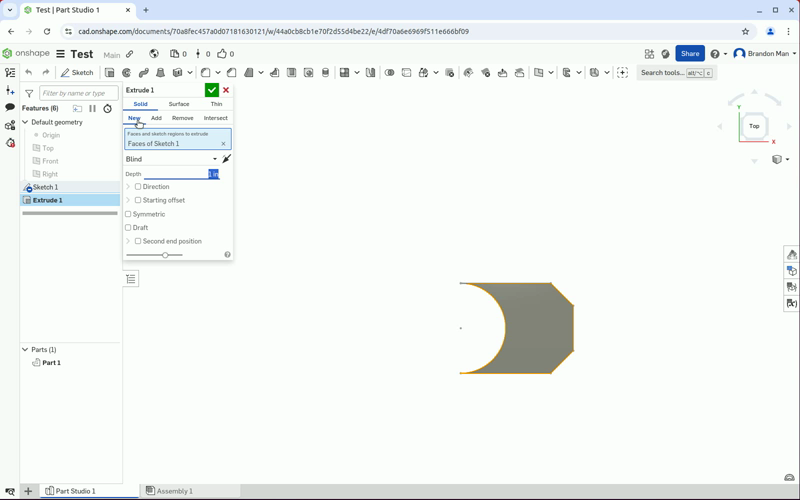
text(18.535)
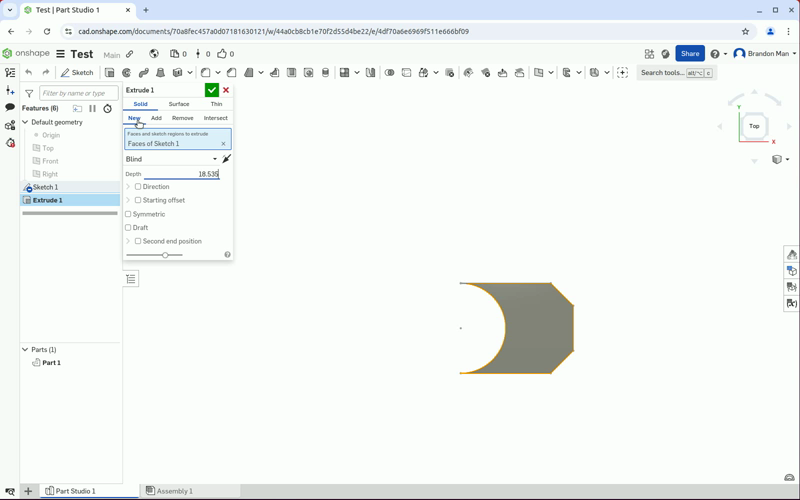
key(enter)
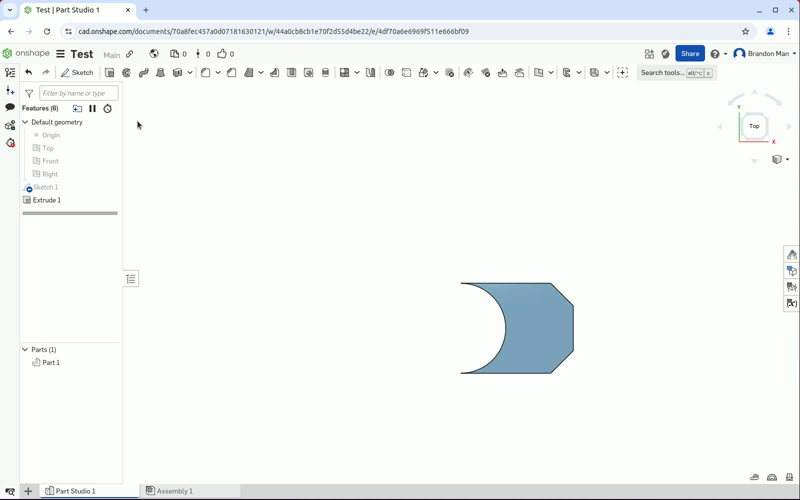
key(shift+h)
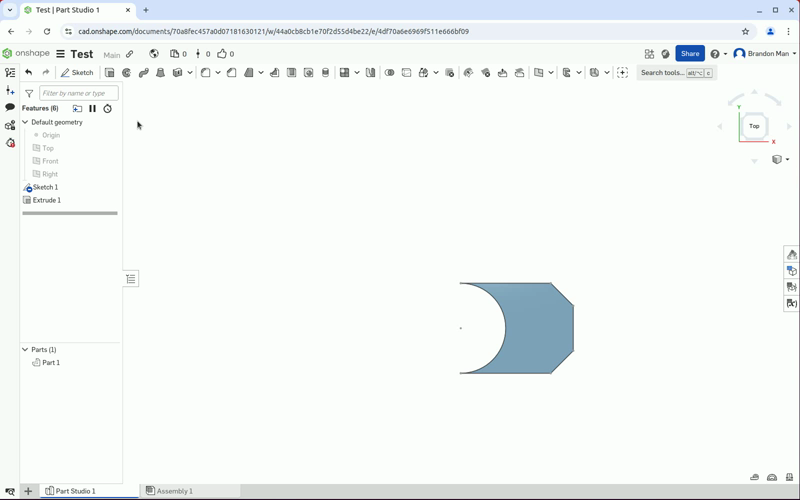
key(shift+h)
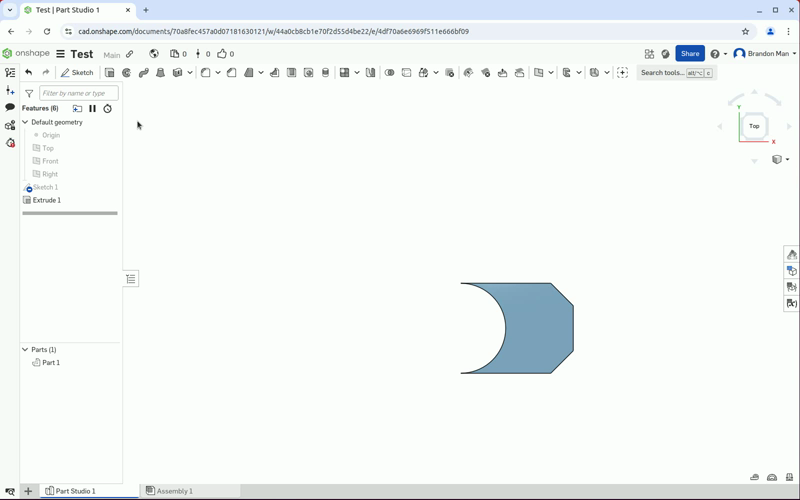
mouse_move(73, 189)
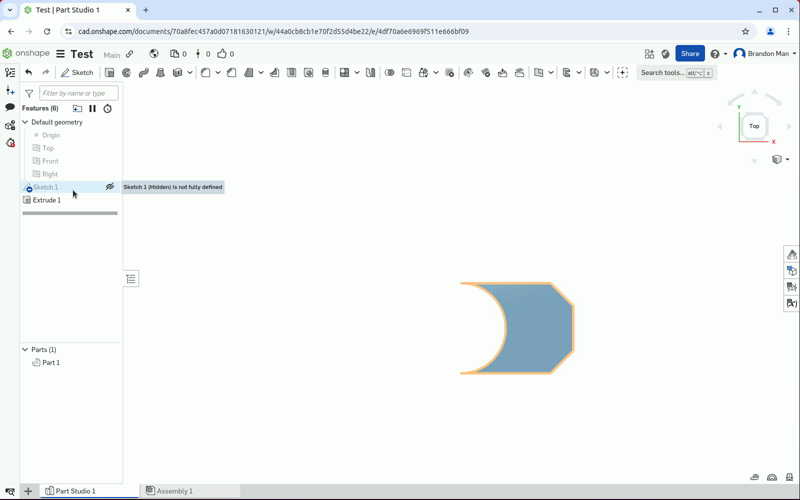
click(73, 189)
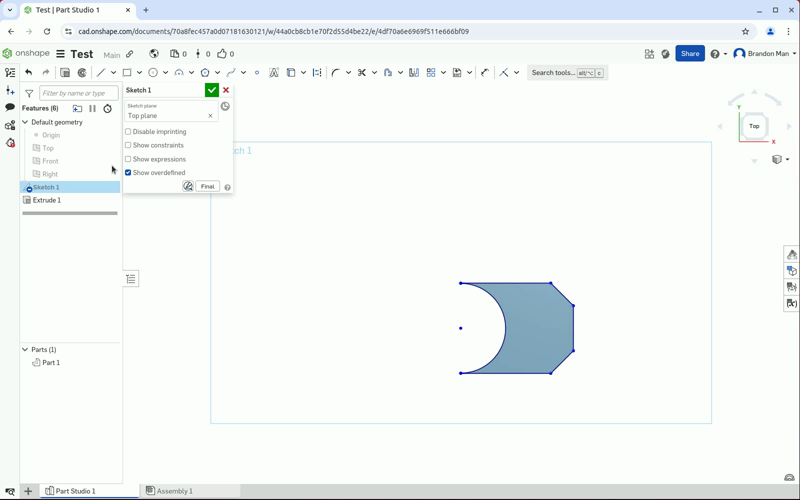
mouse_move(229, 92)
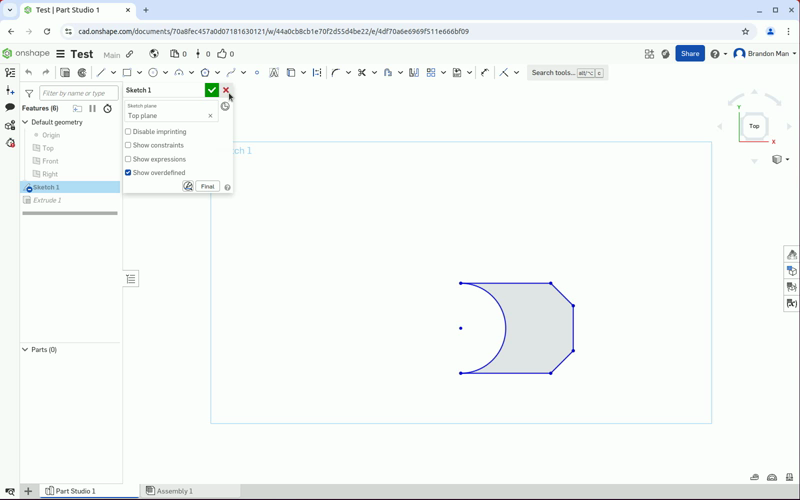
click(229, 92)
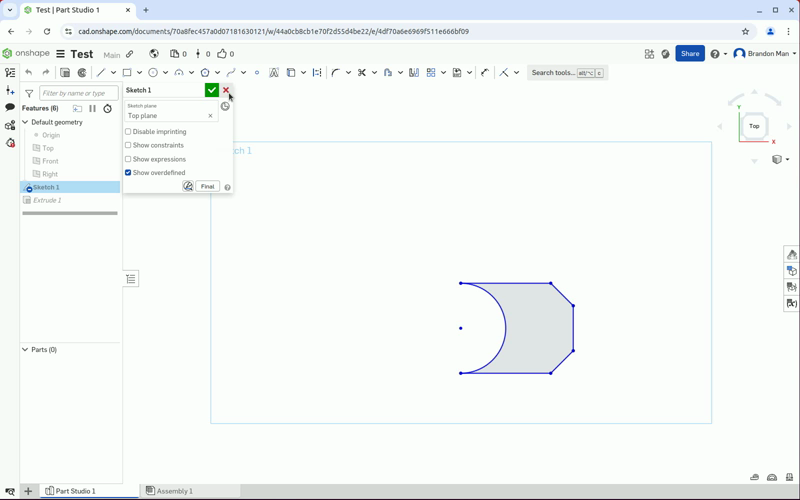
key(shift+s)
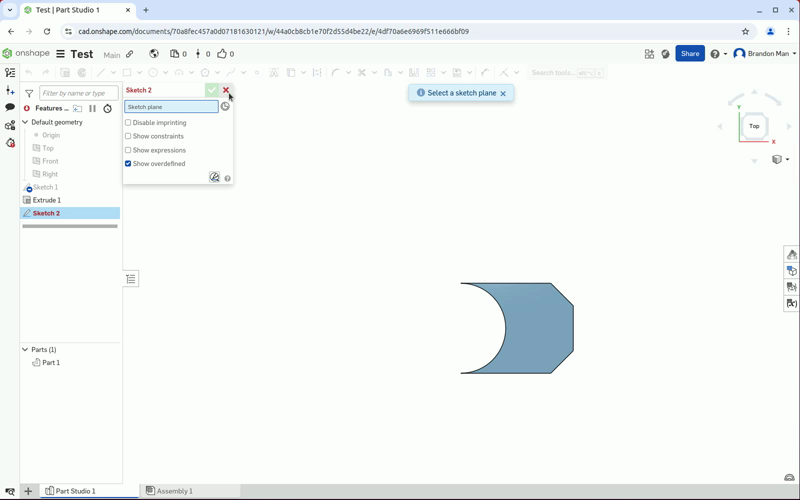
mouse_move(73, 150)
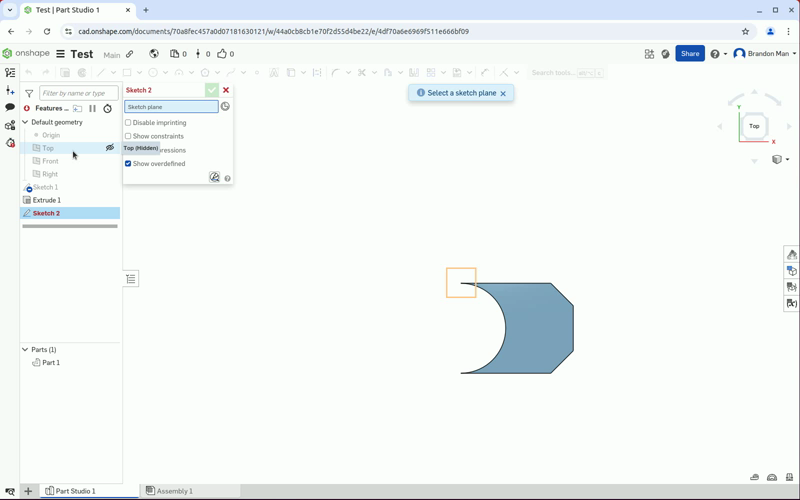
click(73, 150)
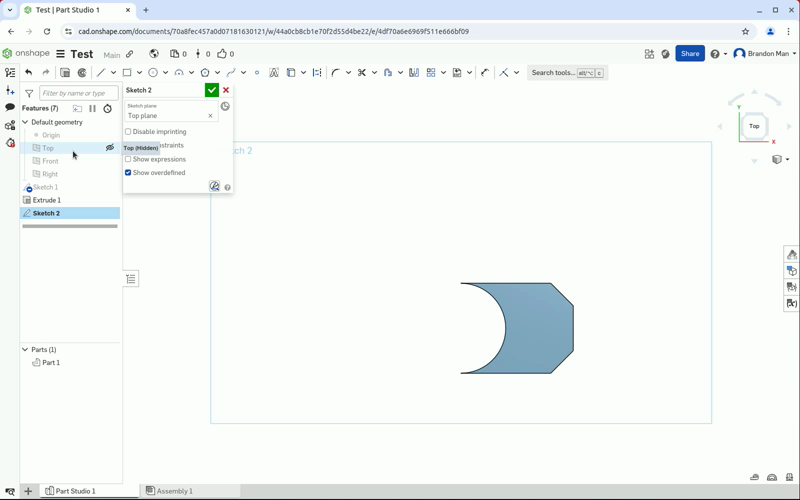
mouse_move(73, 352)
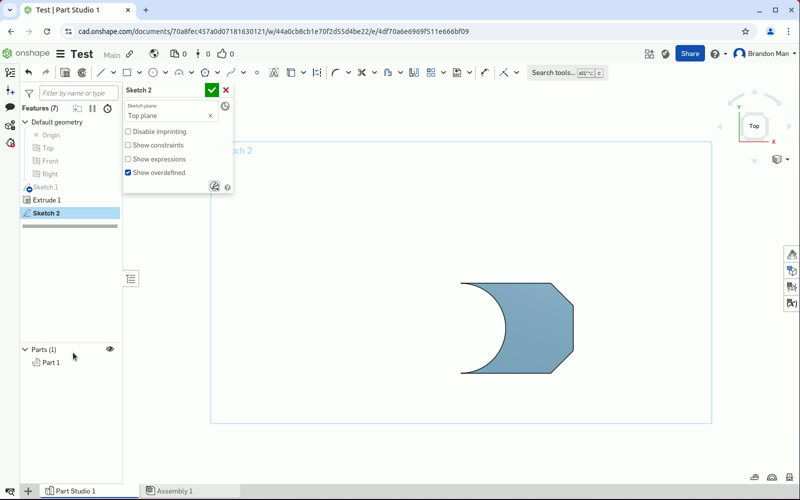
key(y)
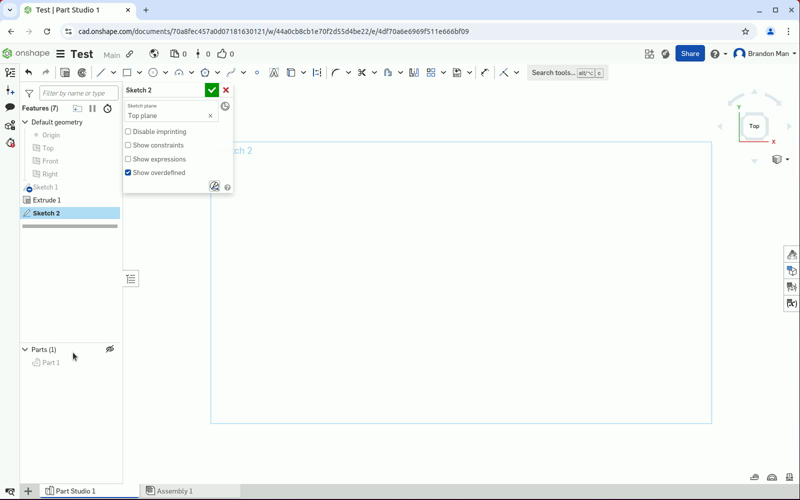
key(l)
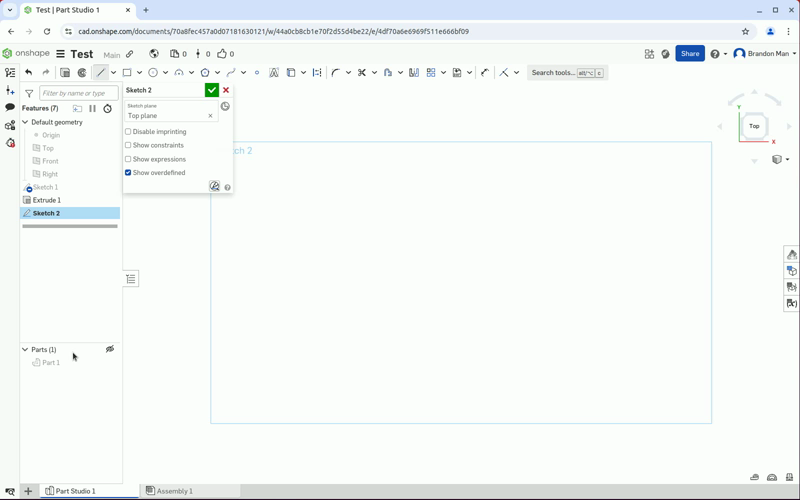
key_down(shift)
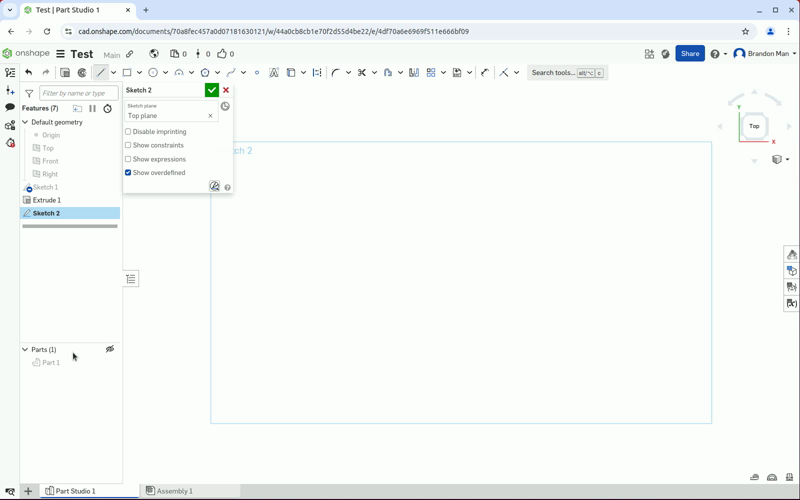
mouse_move(460, 373)
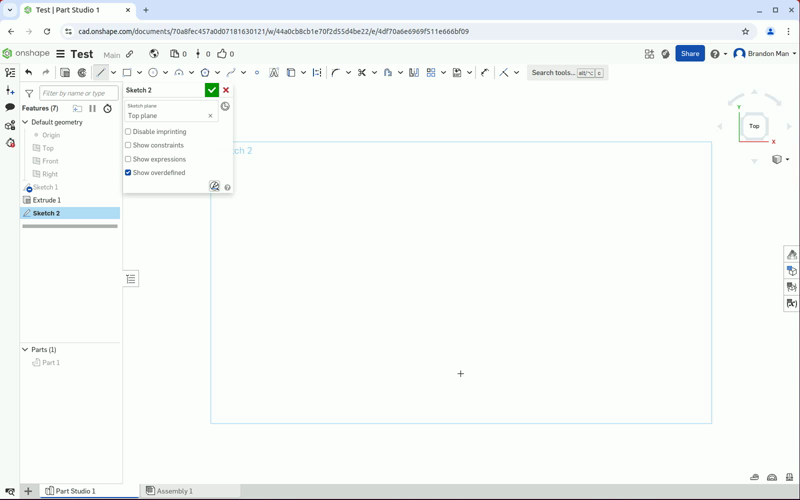
click(460, 373)
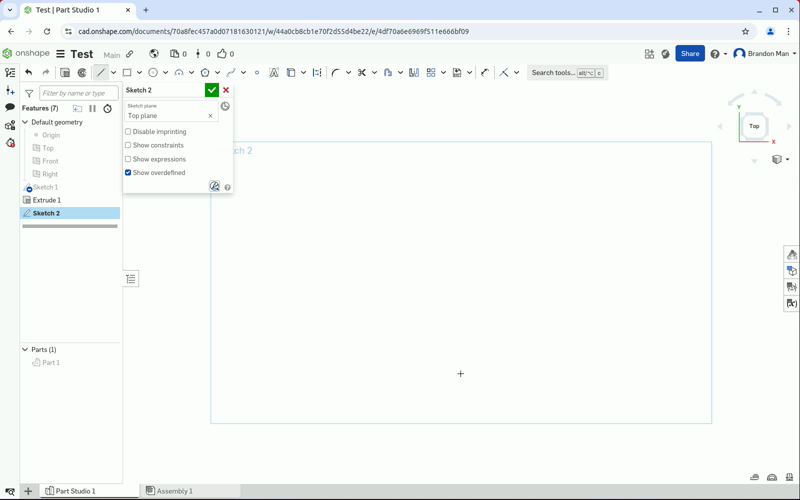
key_up(shift)
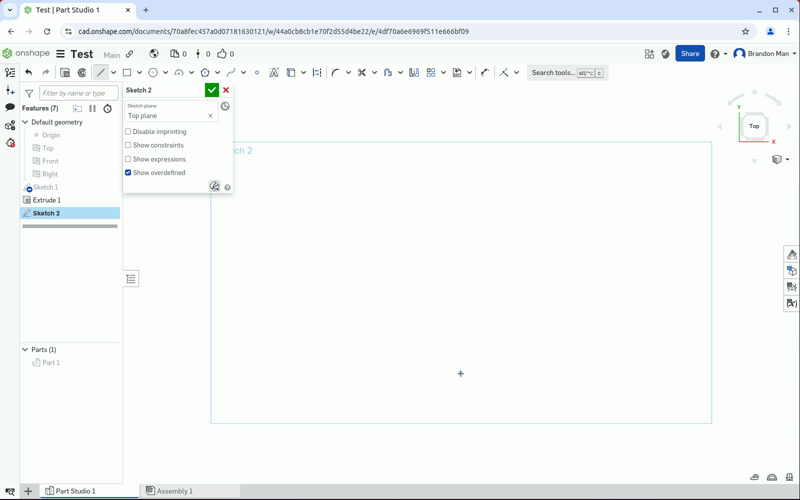
key_down(shift)
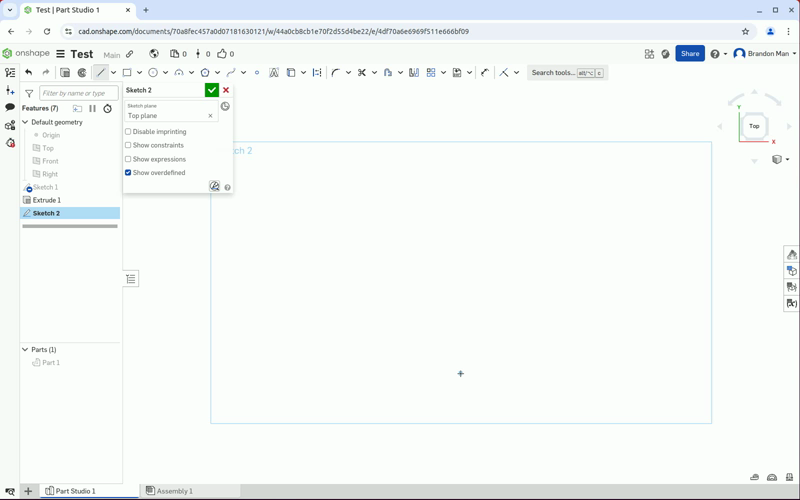
mouse_move(490, 373)
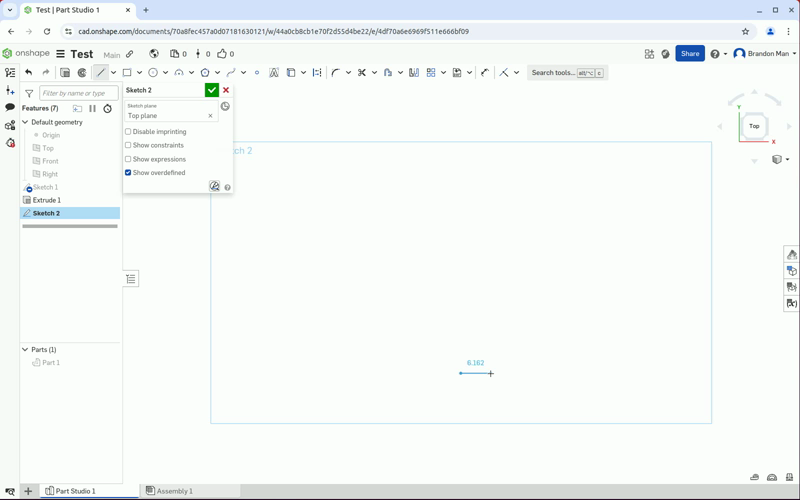
mouse_move(460, 350)
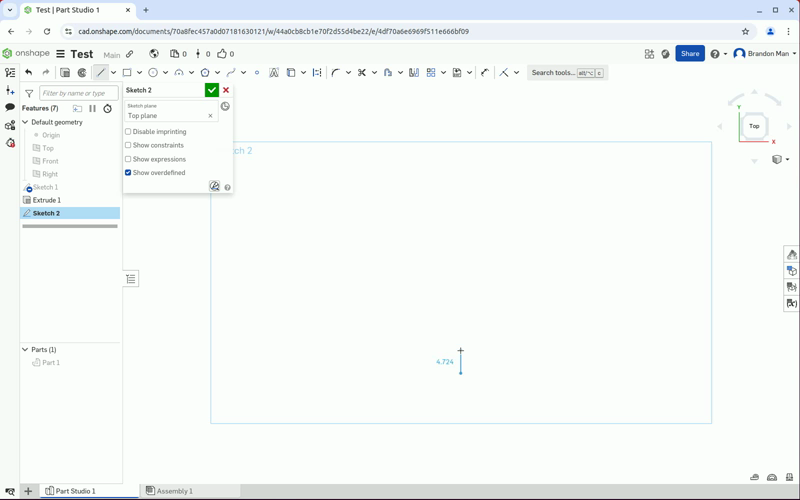
click(460, 350)
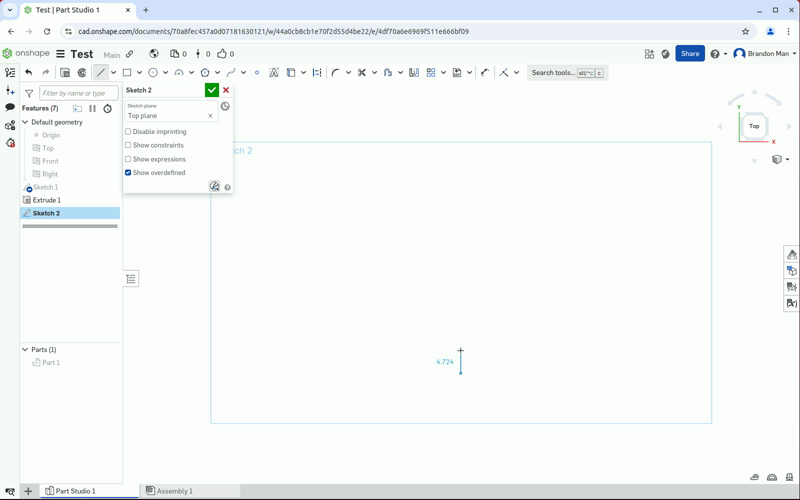
key_up(shift)
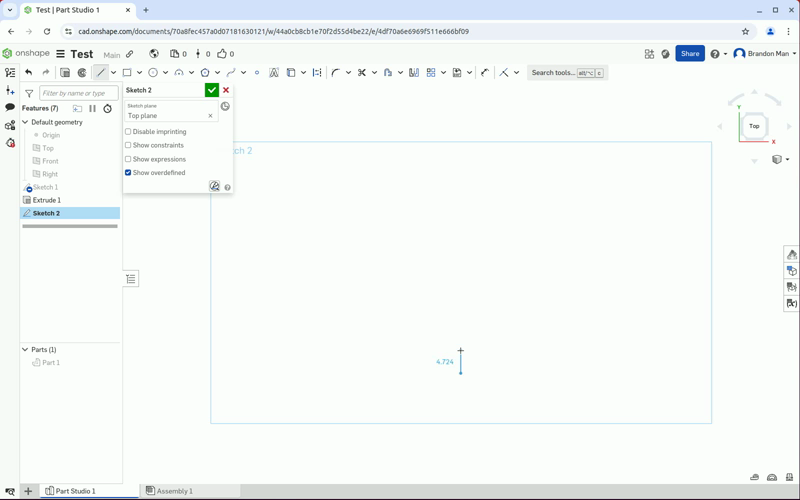
key(esc)
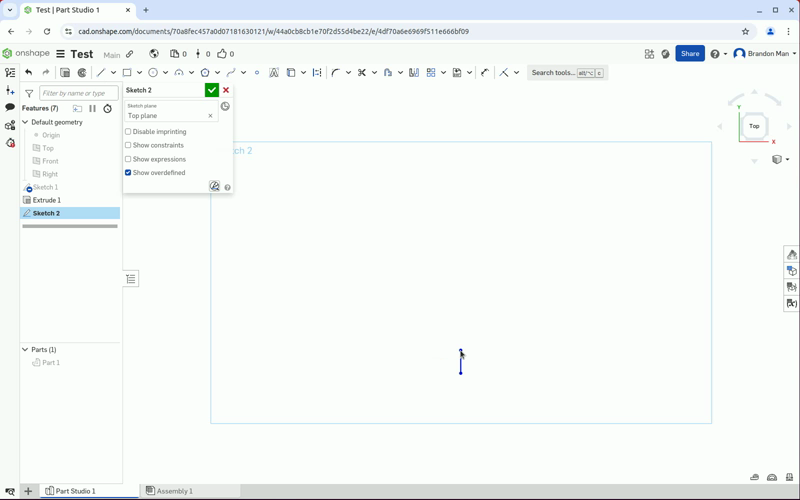
key(a)
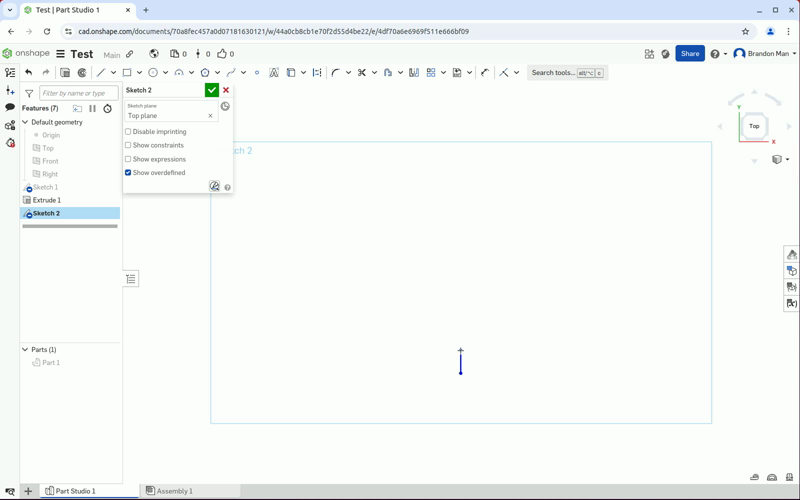
mouse_move(460, 350)
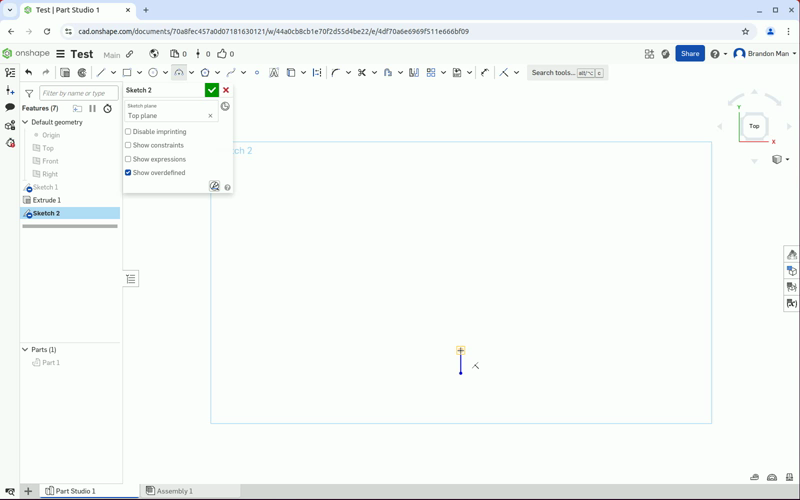
click(460, 350)
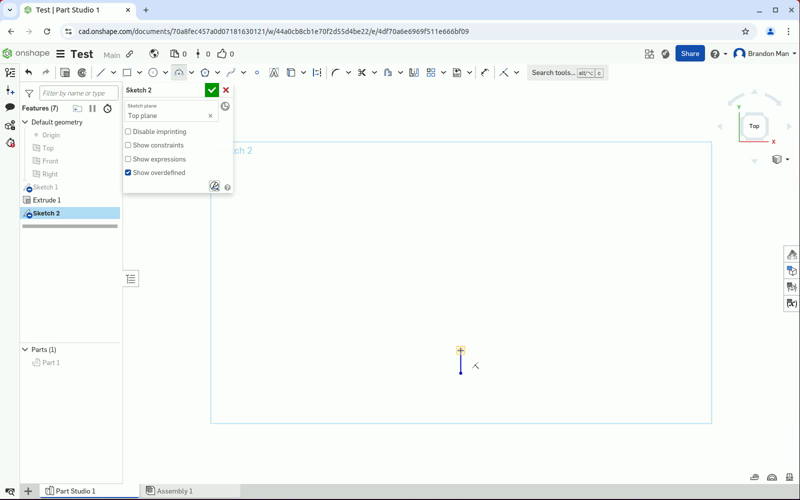
key_down(shift)
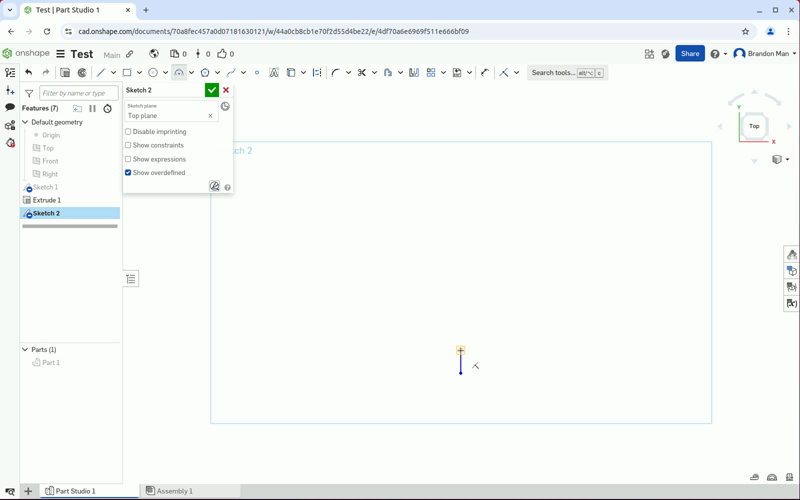
mouse_move(460, 305)
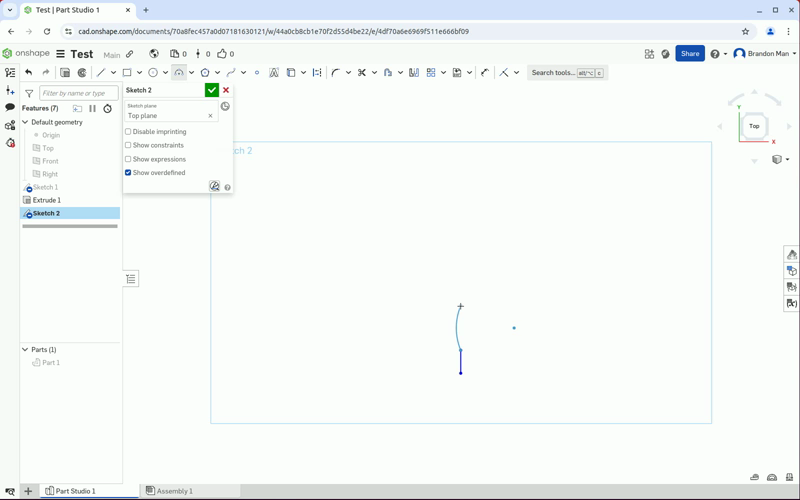
click(460, 305)
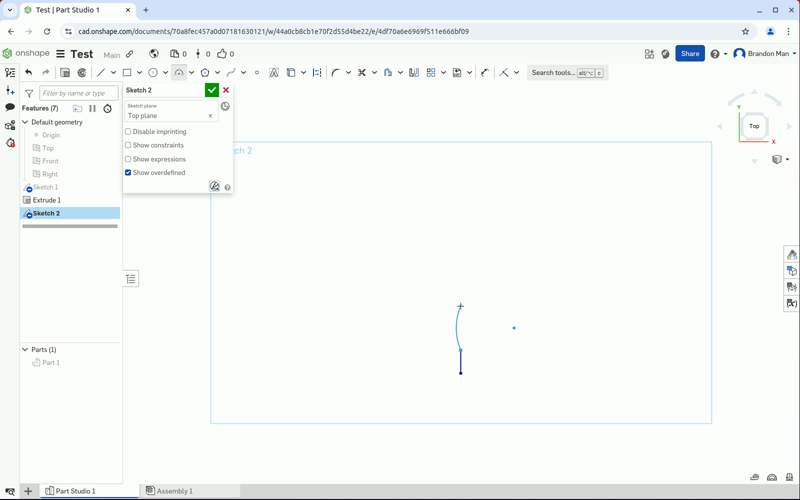
mouse_move(438, 327)
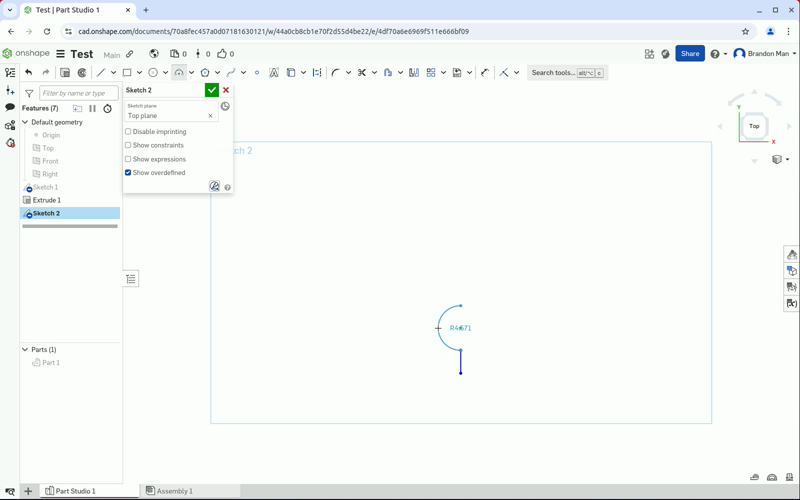
click(438, 327)
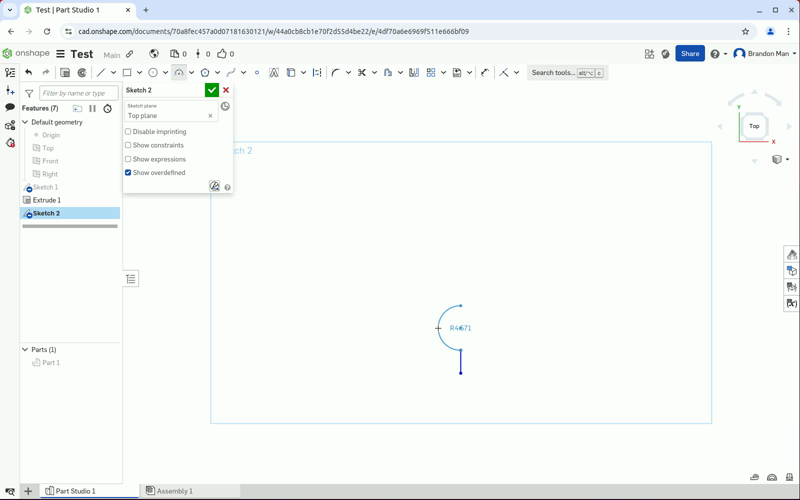
key_up(shift)
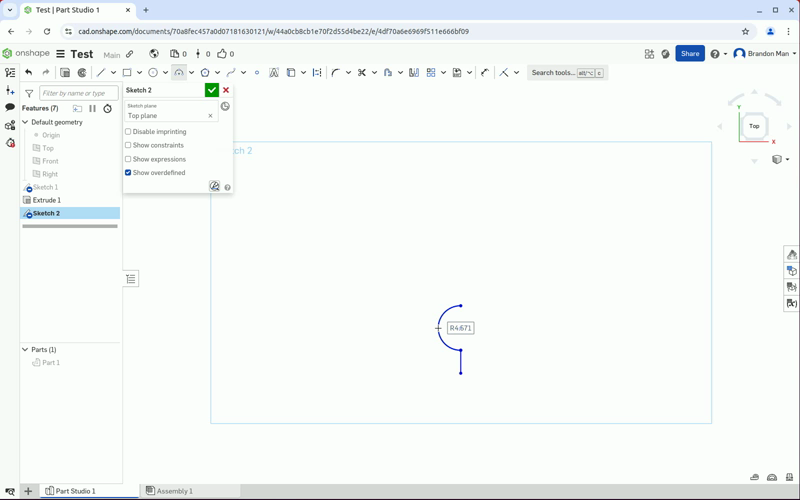
key(esc)
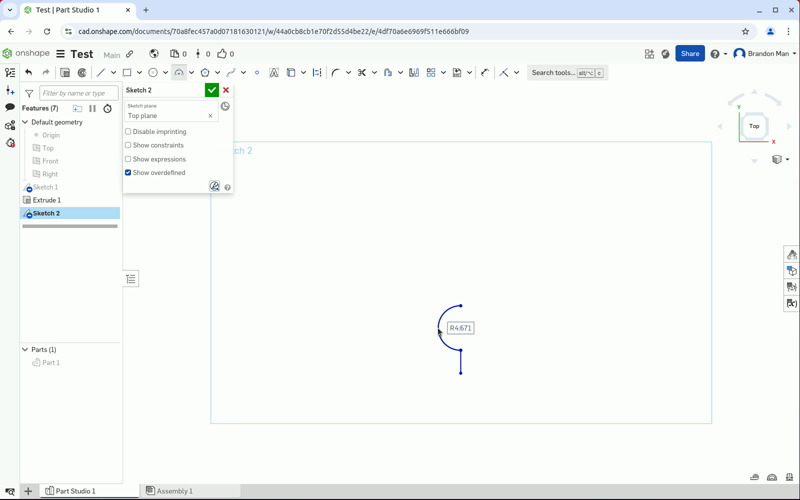
key(l)
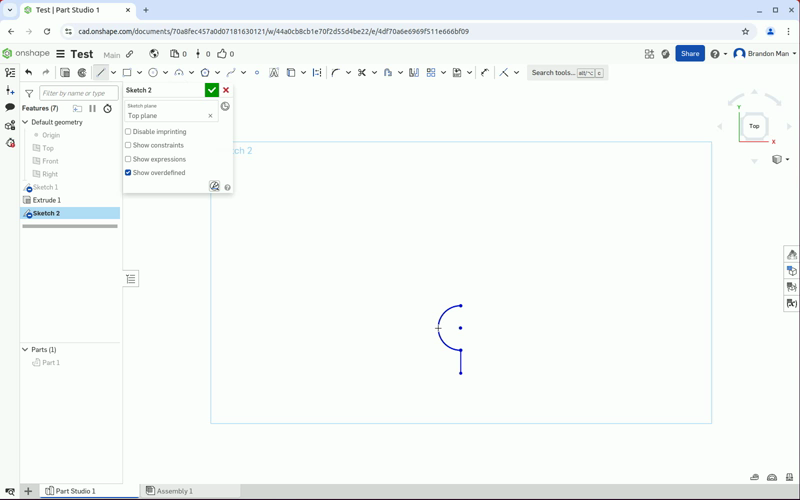
mouse_move(460, 305)
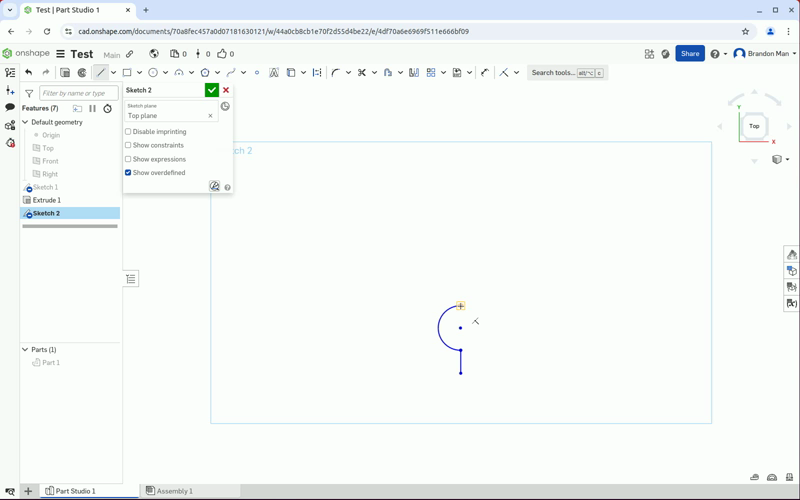
click(460, 305)
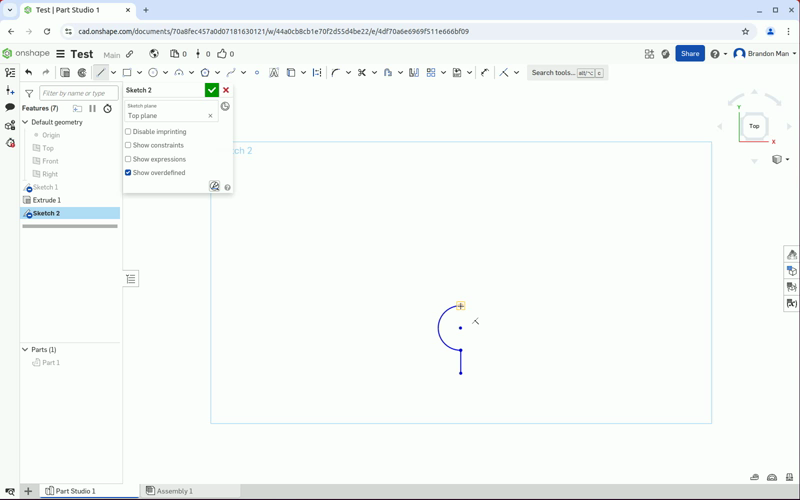
key_down(shift)
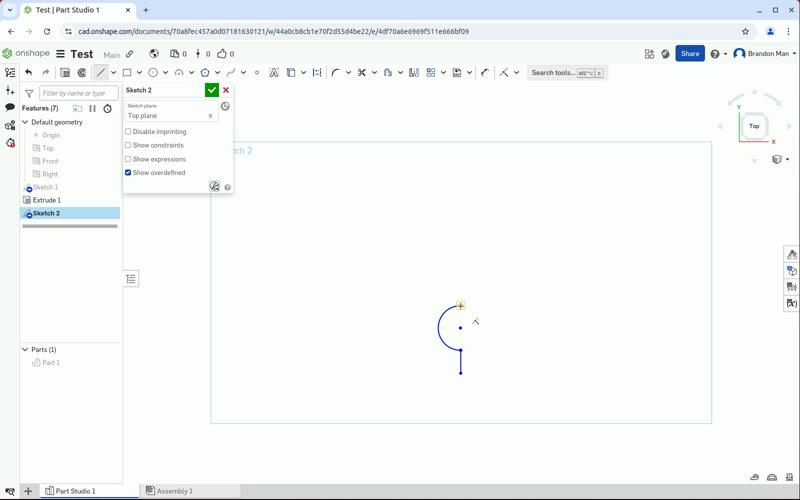
mouse_move(490, 305)
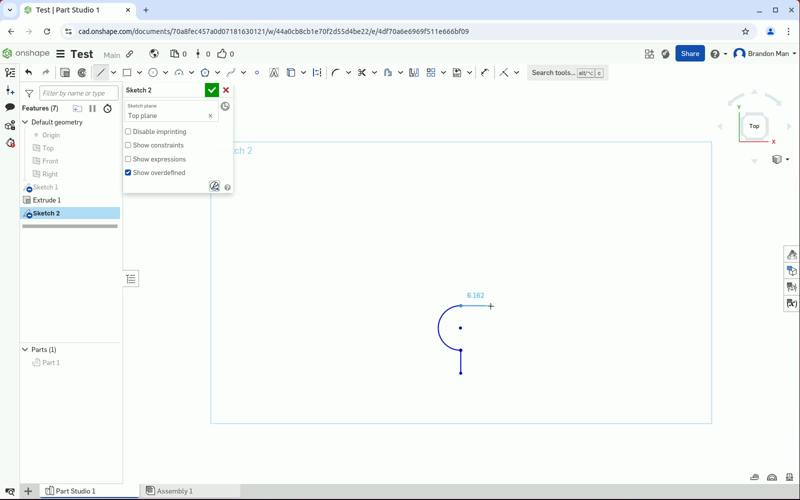
mouse_move(460, 282)
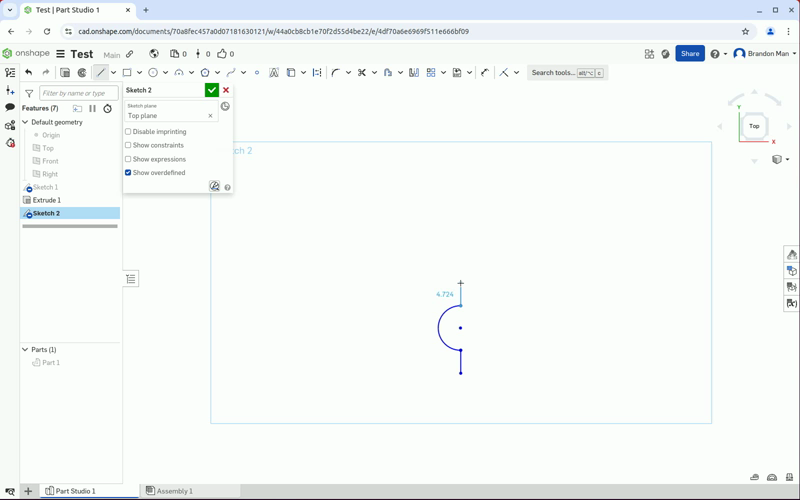
click(460, 282)
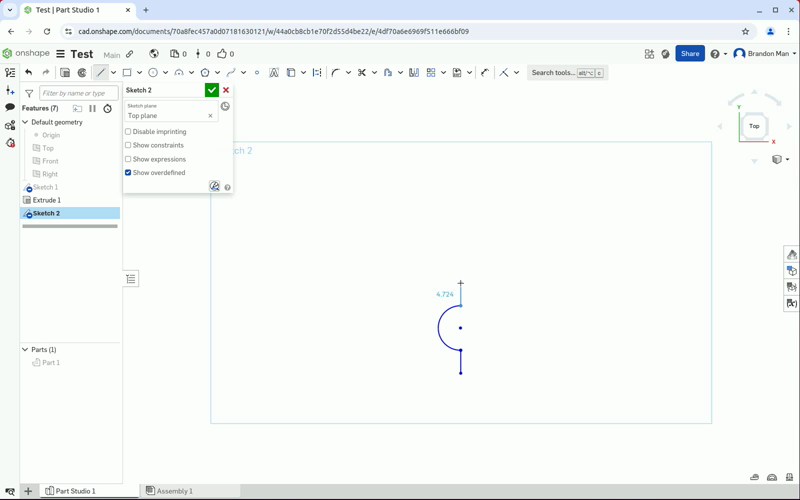
key_up(shift)
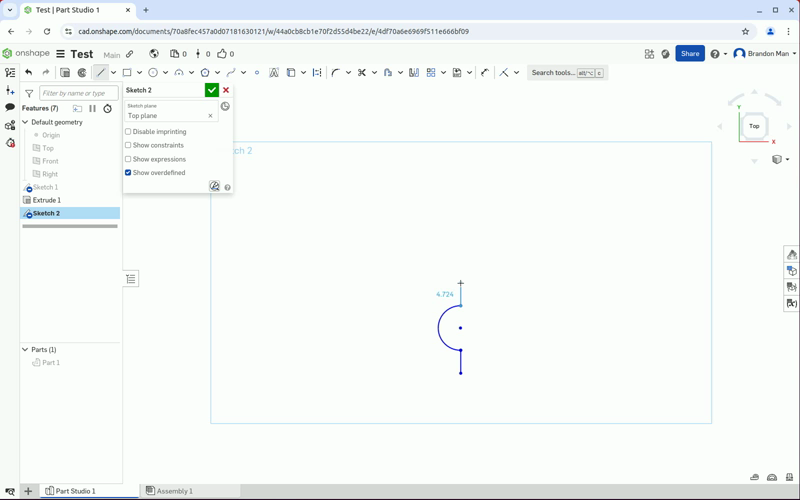
key(esc)
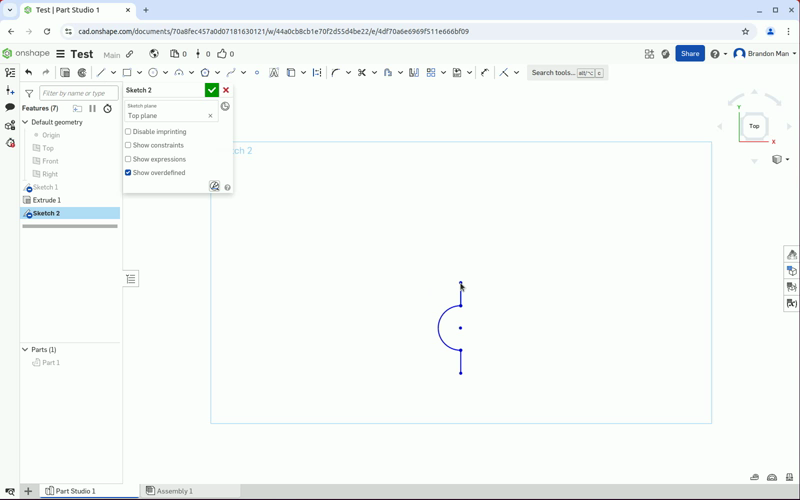
key(a)
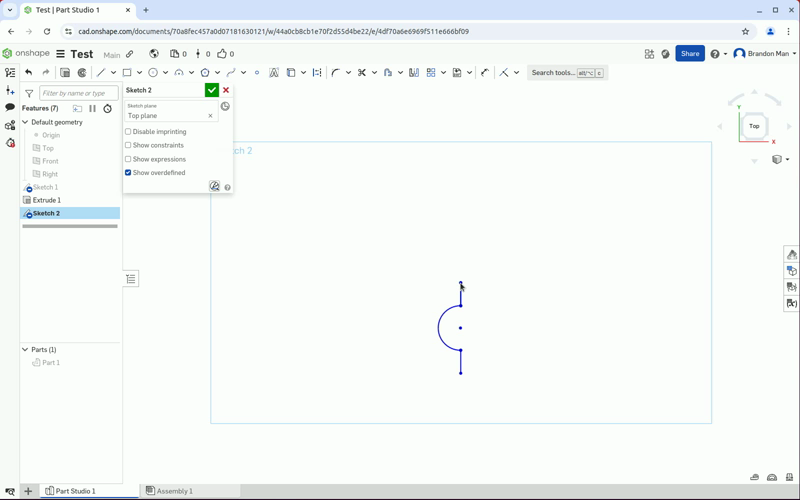
mouse_move(460, 282)
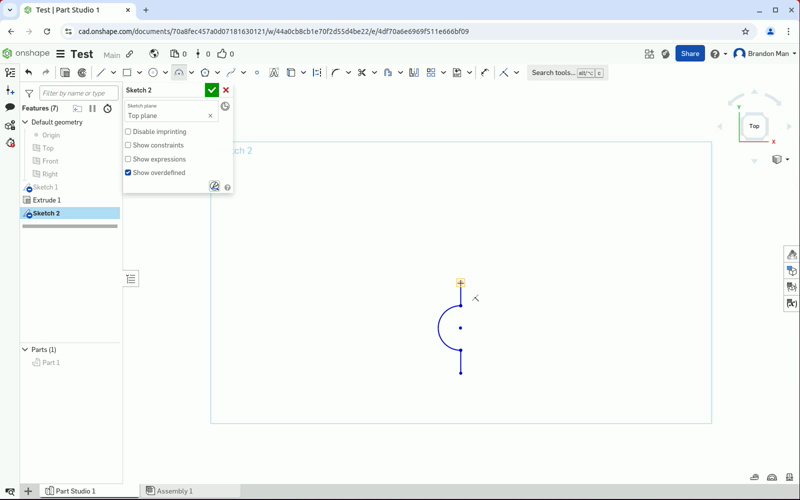
click(460, 282)
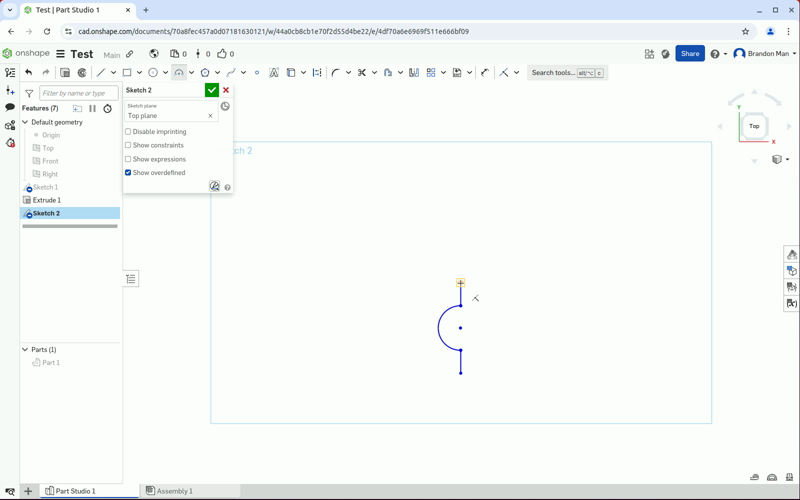
mouse_move(460, 373)
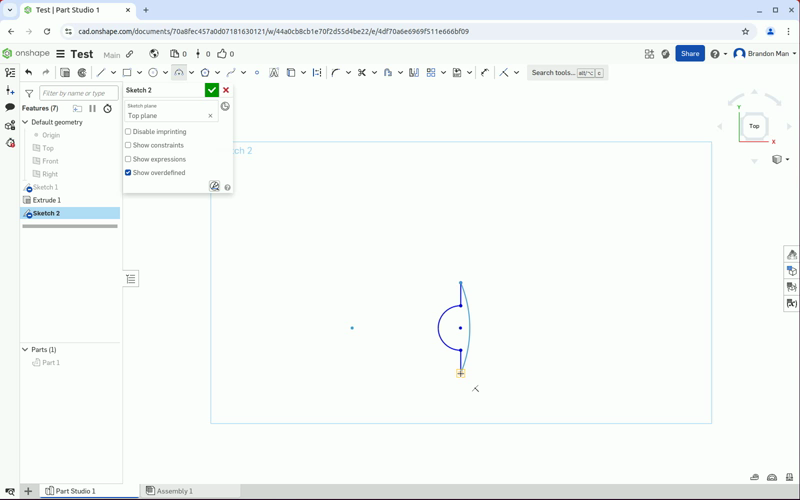
click(460, 373)
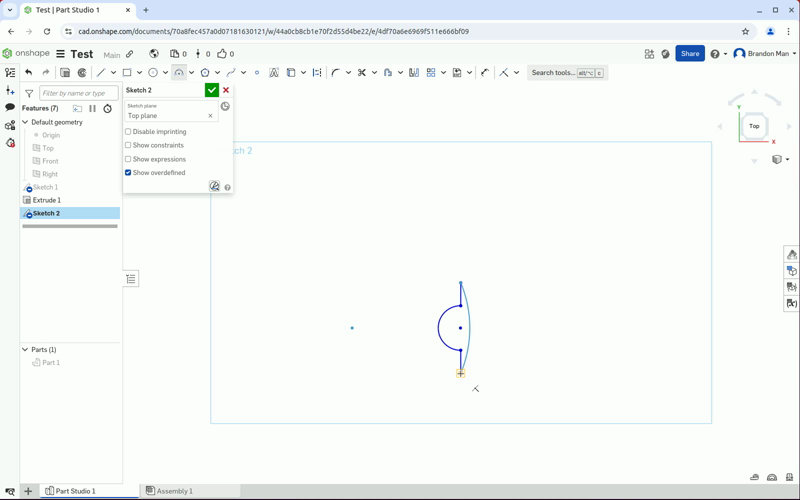
key_down(shift)
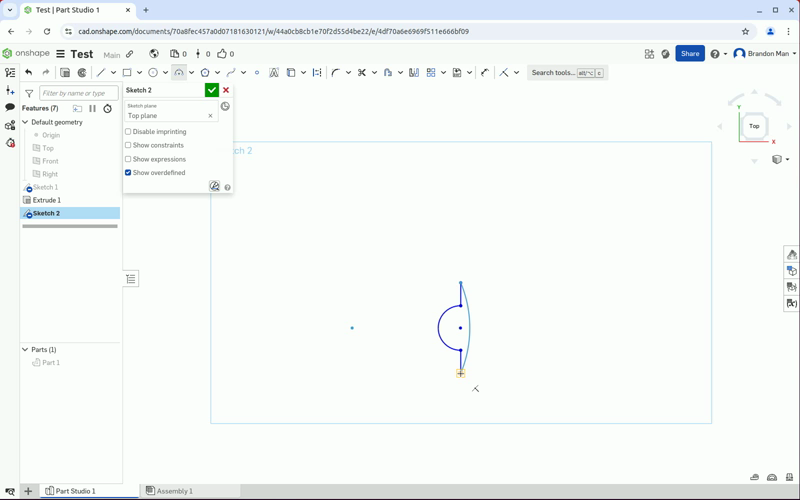
mouse_move(415, 327)
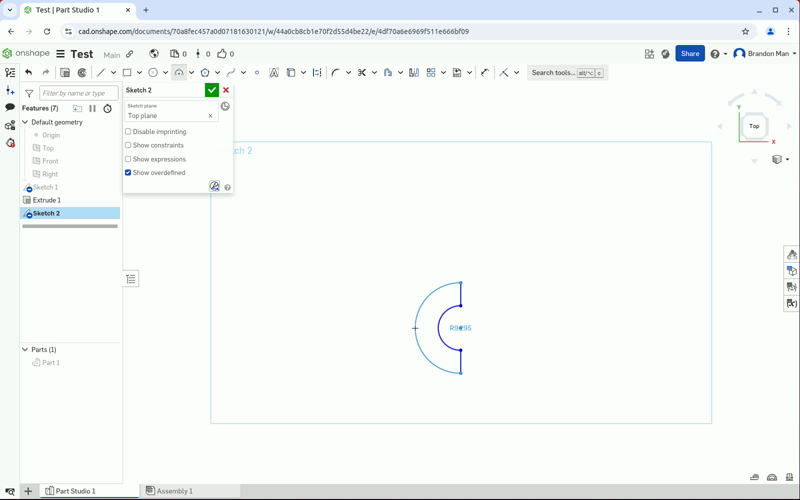
click(415, 327)
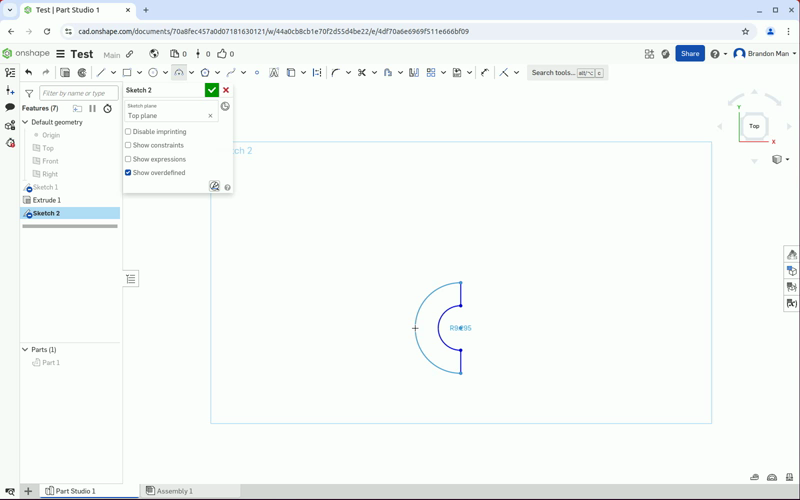
key_up(shift)
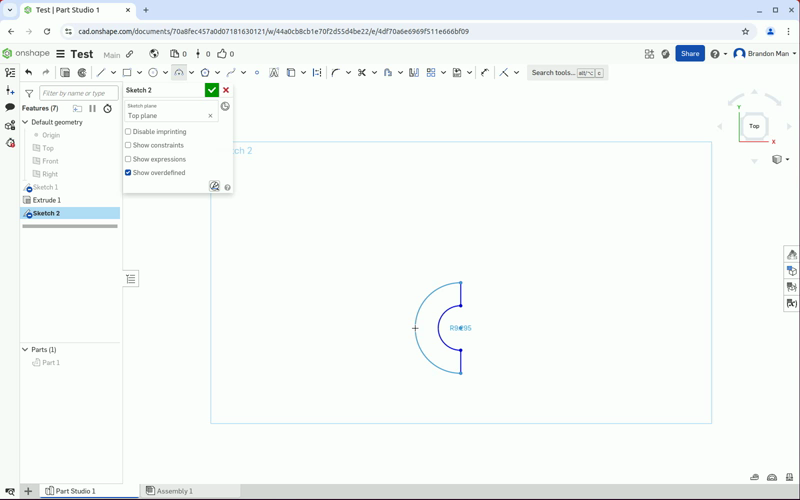
key(esc)
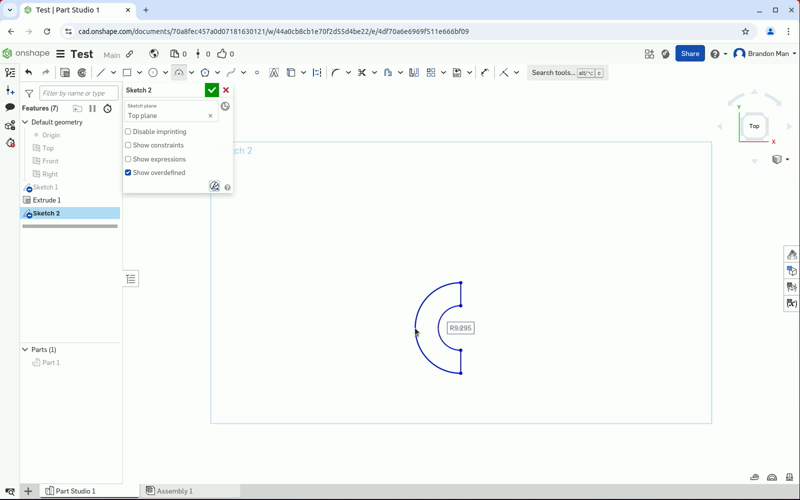
mouse_move(433, 332)
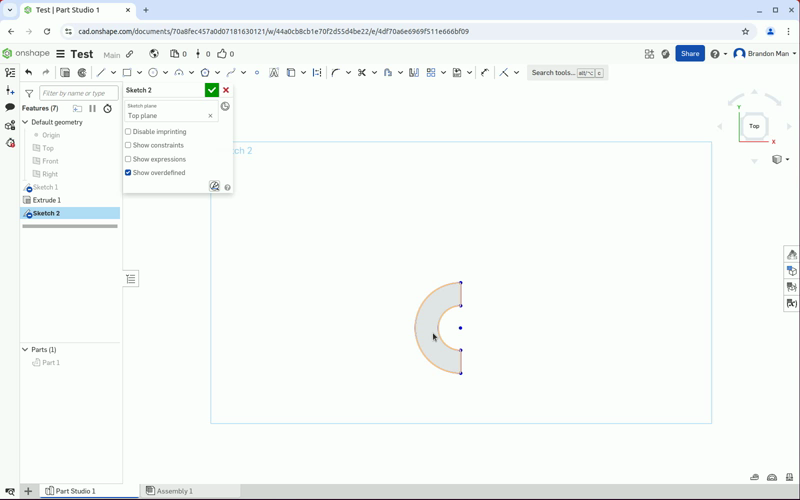
scroll(6)
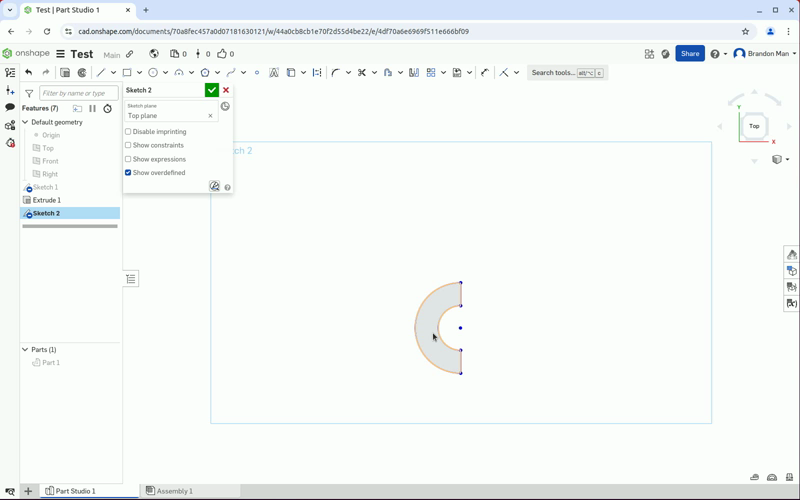
scroll(6)
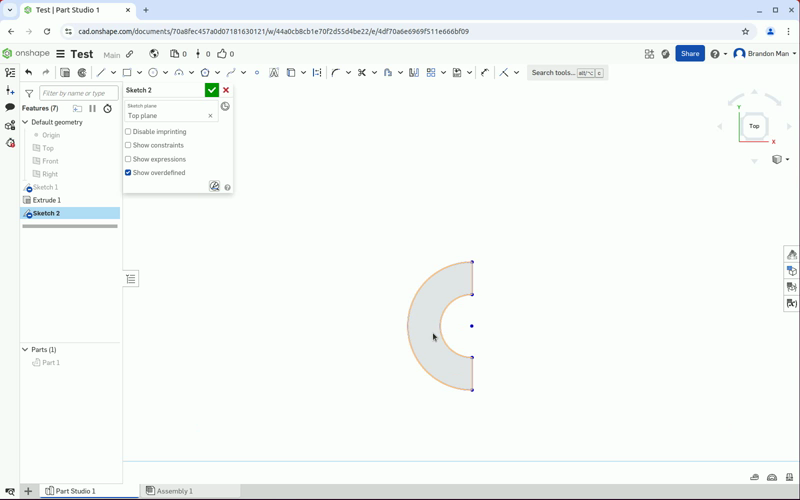
scroll(6)
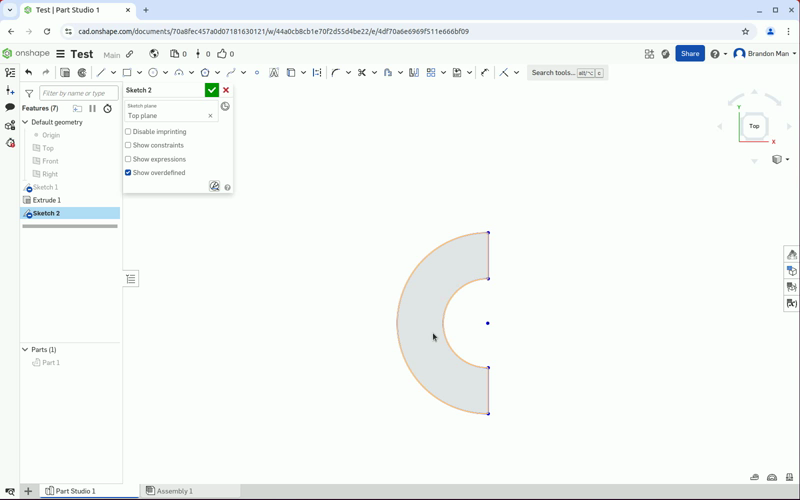
scroll(6)
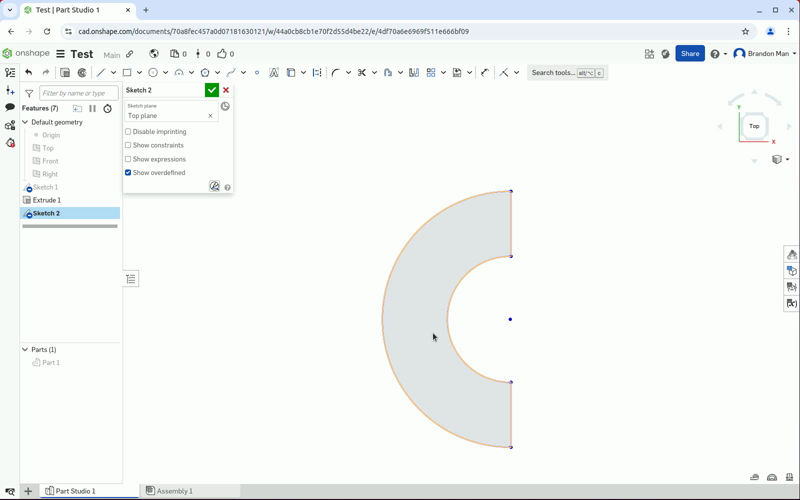
scroll(6)
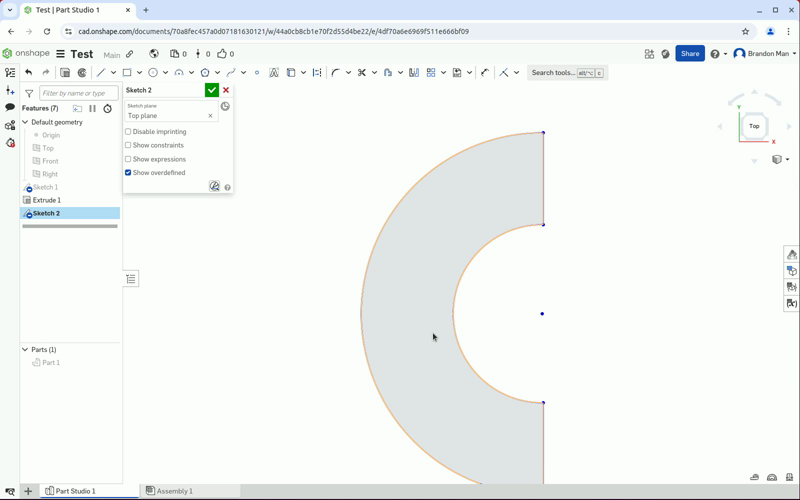
scroll(6)
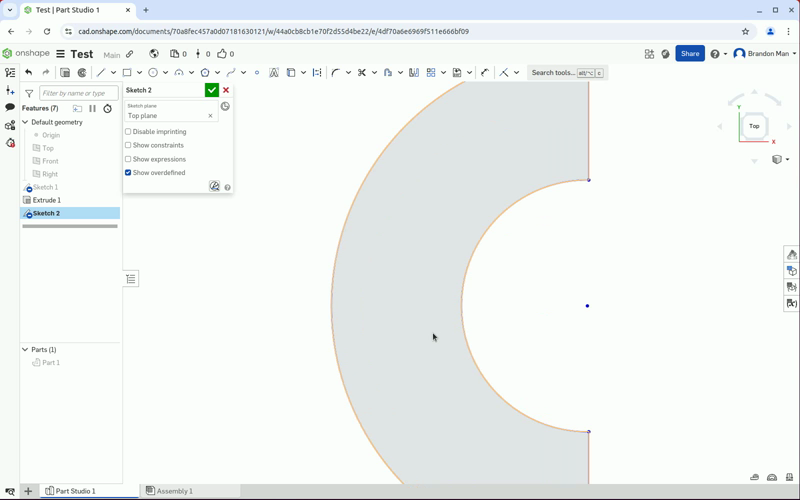
scroll(6)
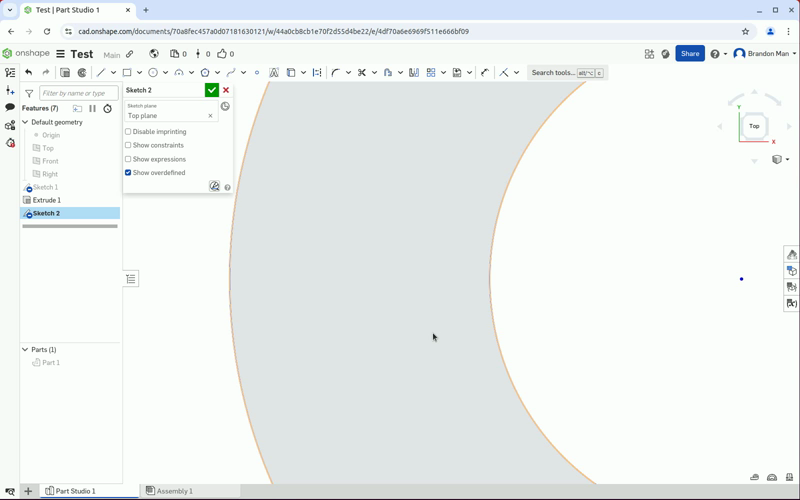
click(433, 332)
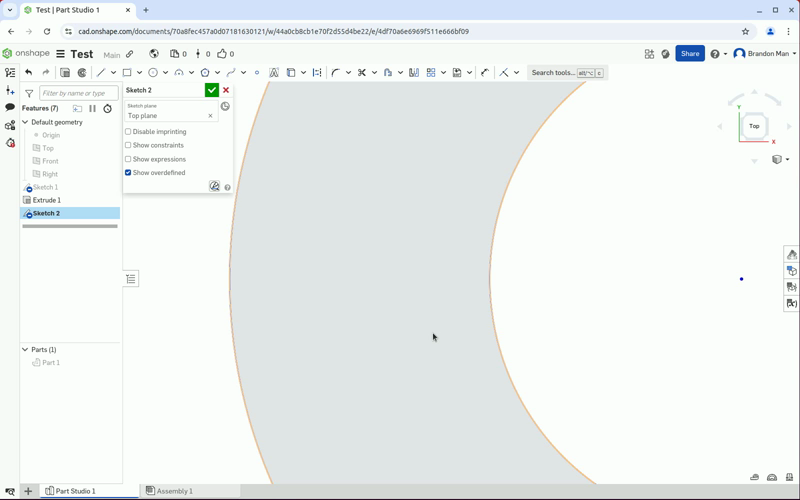
scroll(-6)
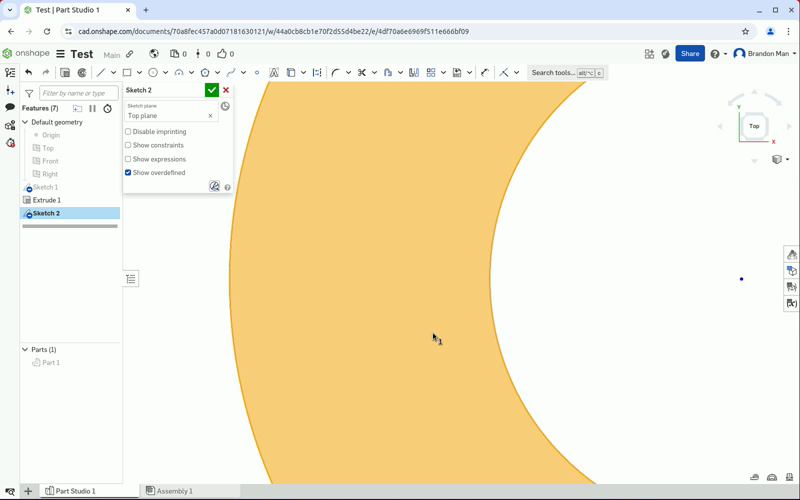
scroll(-6)
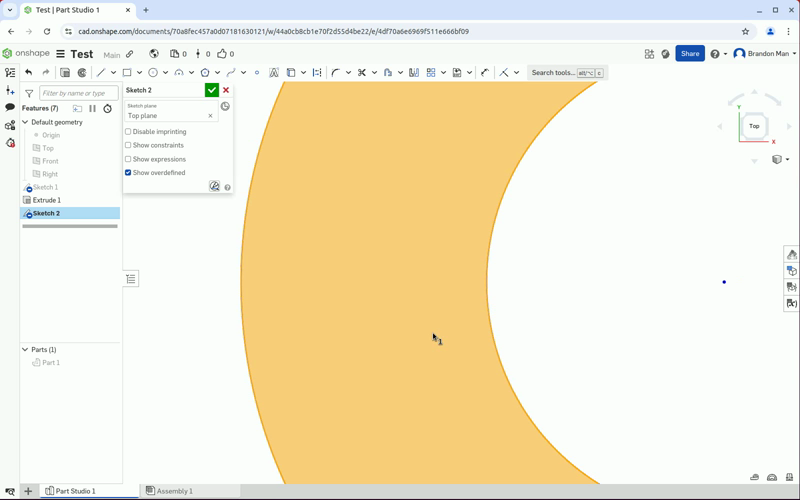
scroll(-6)
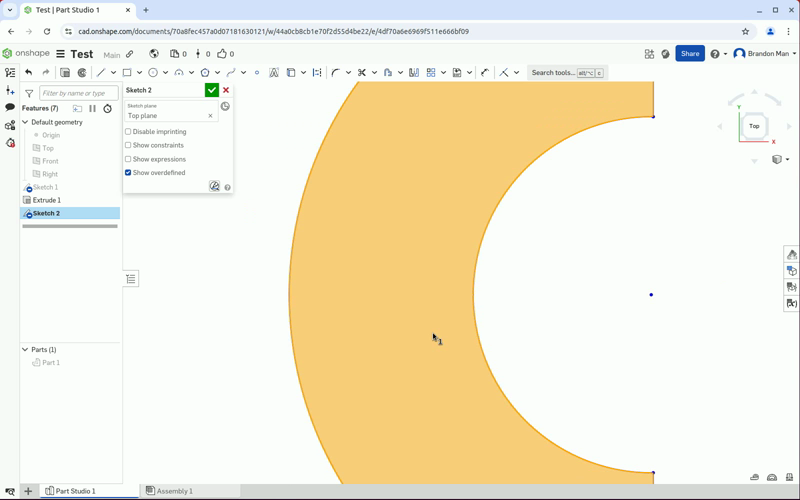
scroll(-6)
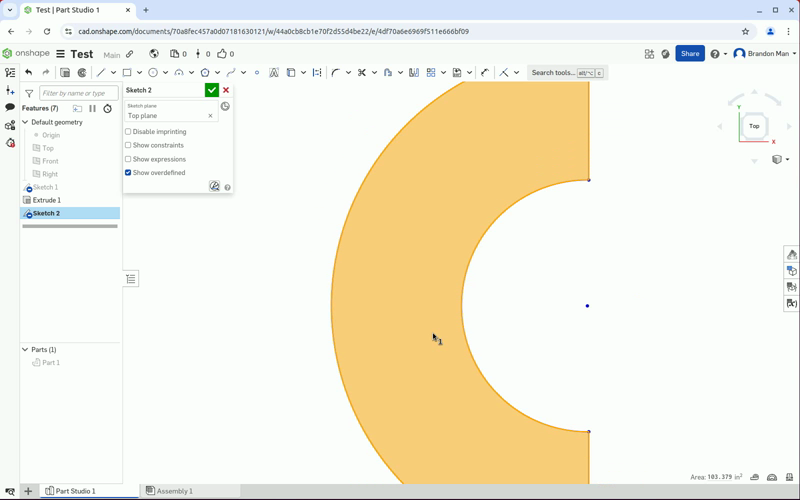
scroll(-6)
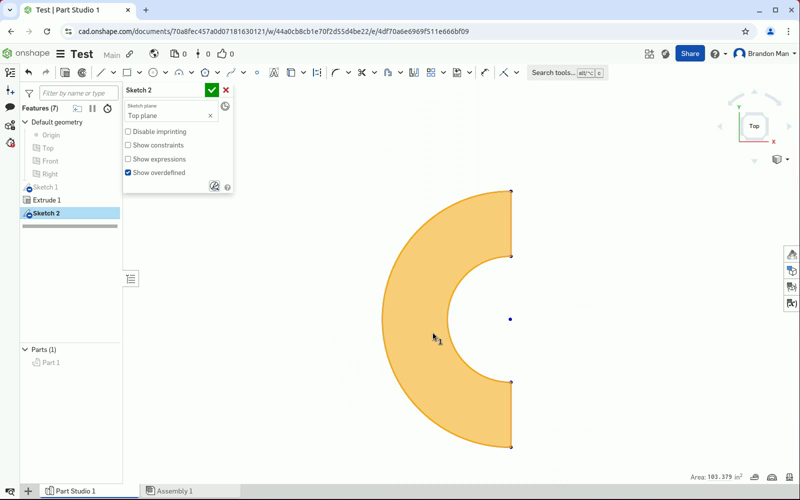
scroll(-6)
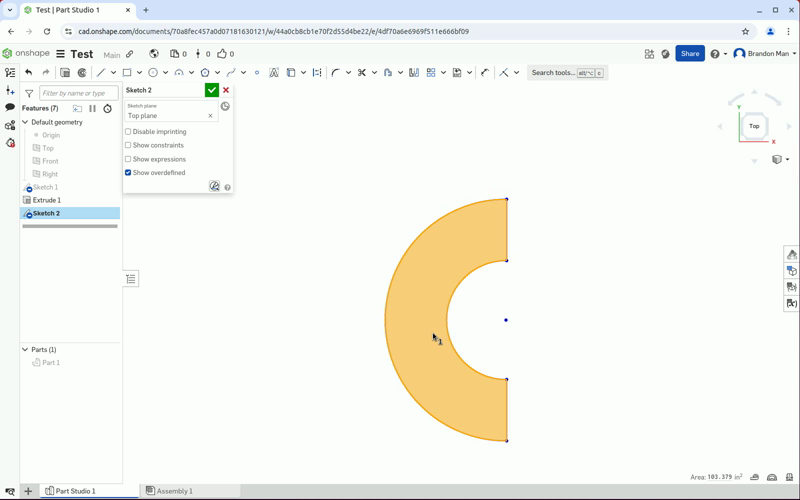
scroll(-6)
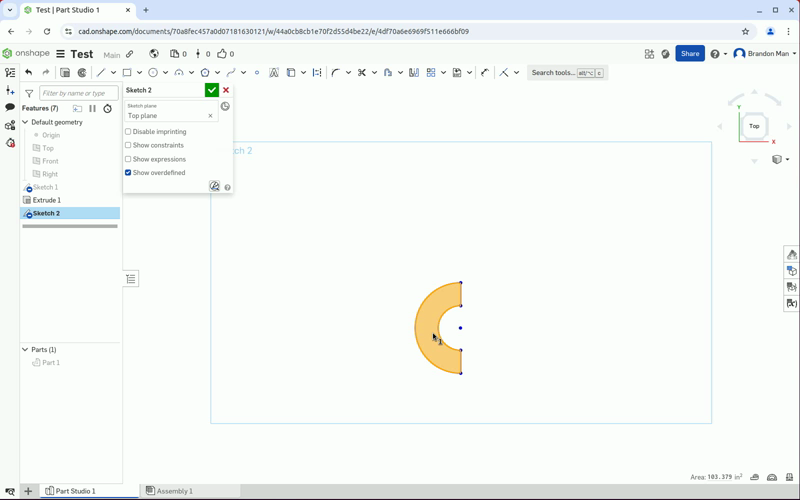
mouse_move(73, 352)
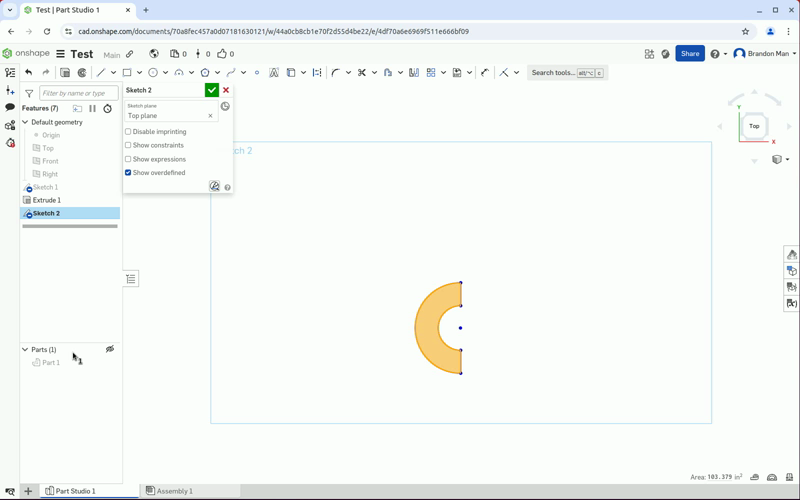
key(shift+y)
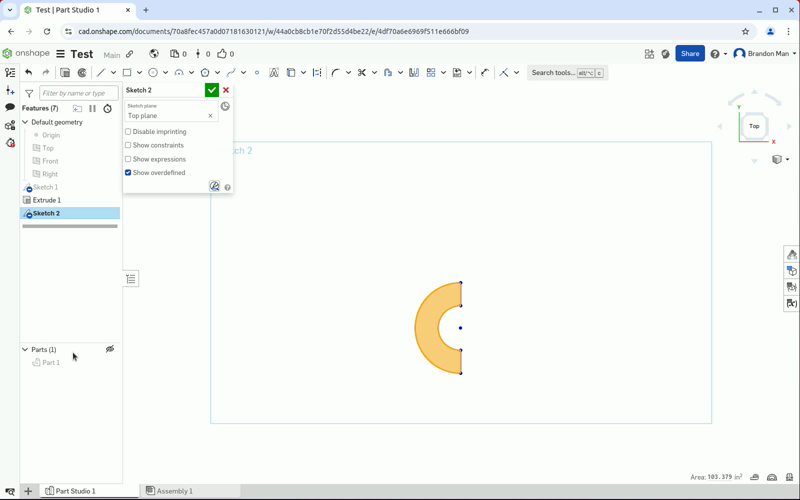
key(shift+e)
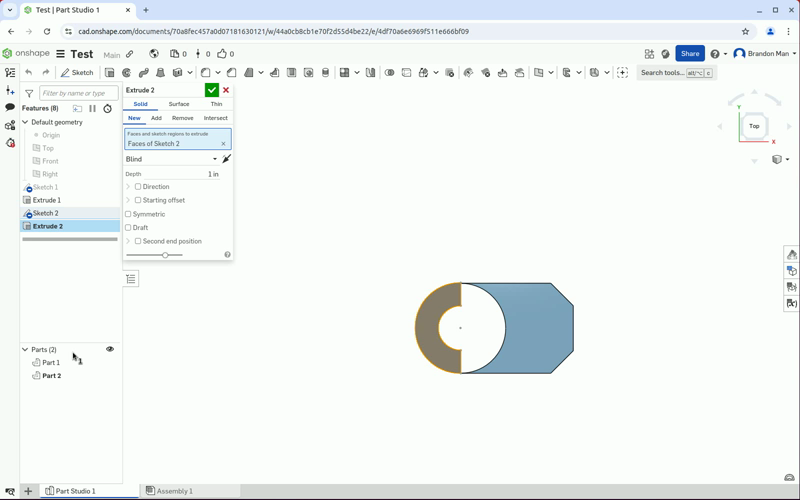
mouse_move(143, 106)
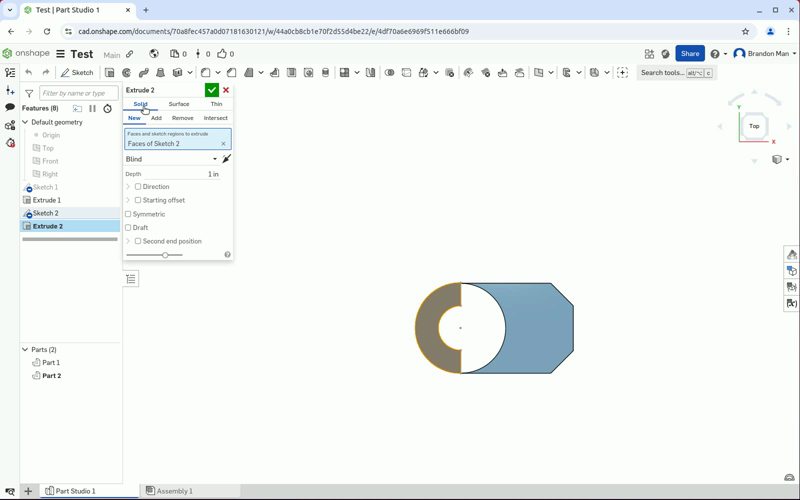
click(143, 106)
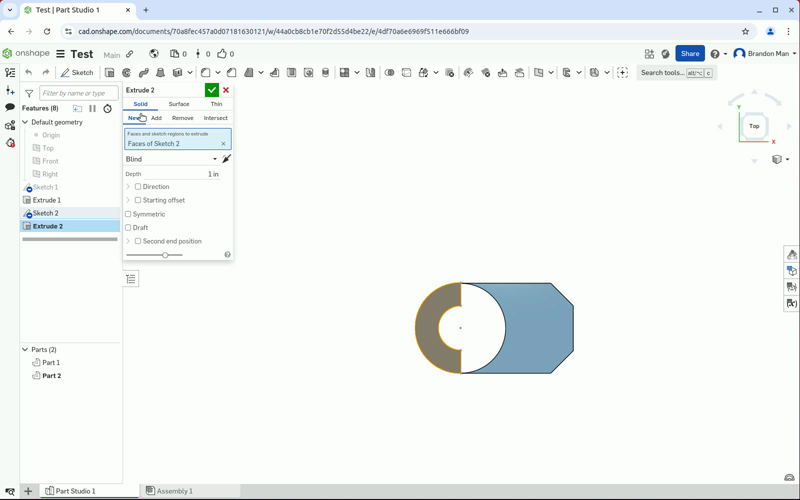
mouse_move(137, 120)
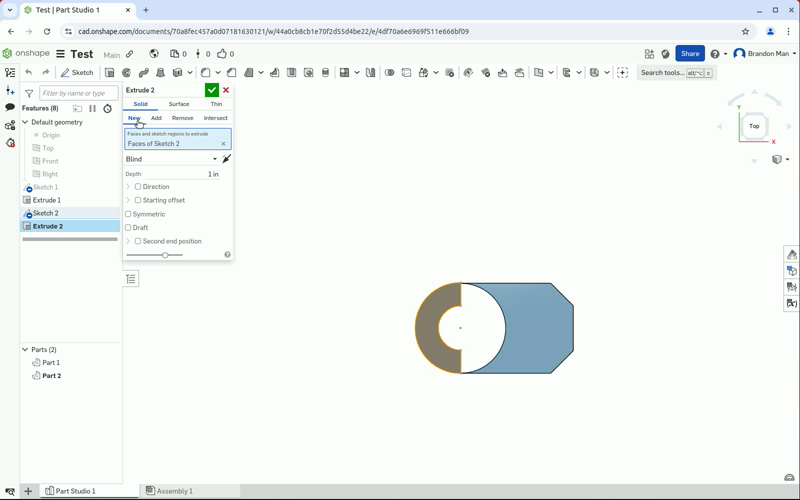
click(137, 120)
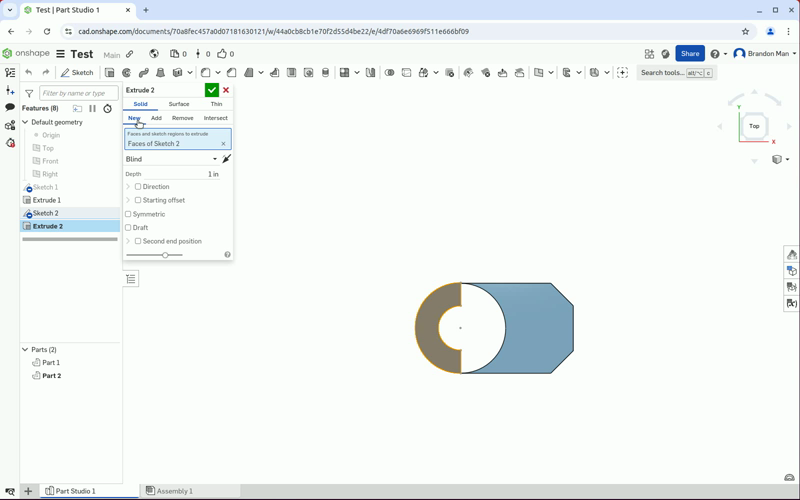
key(tab, 4)
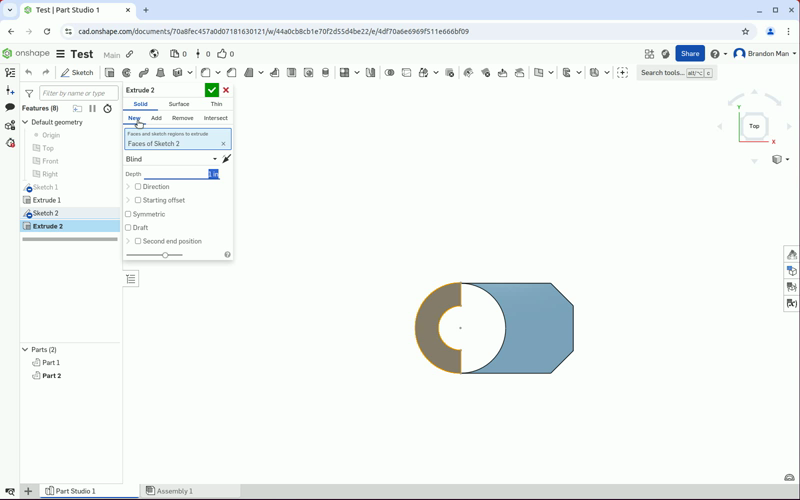
text(18.535)
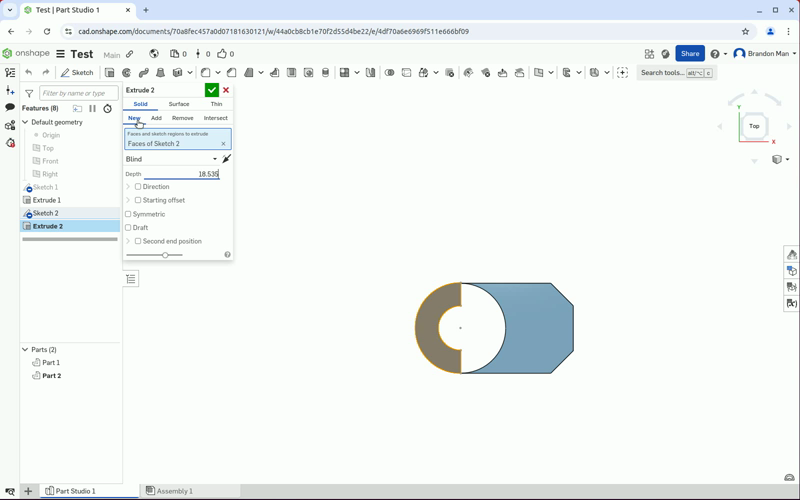
key(enter)
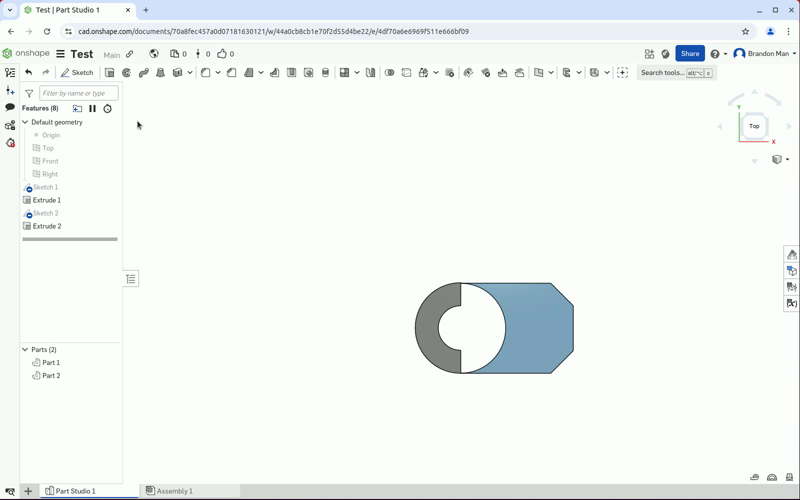
key(shift+h)
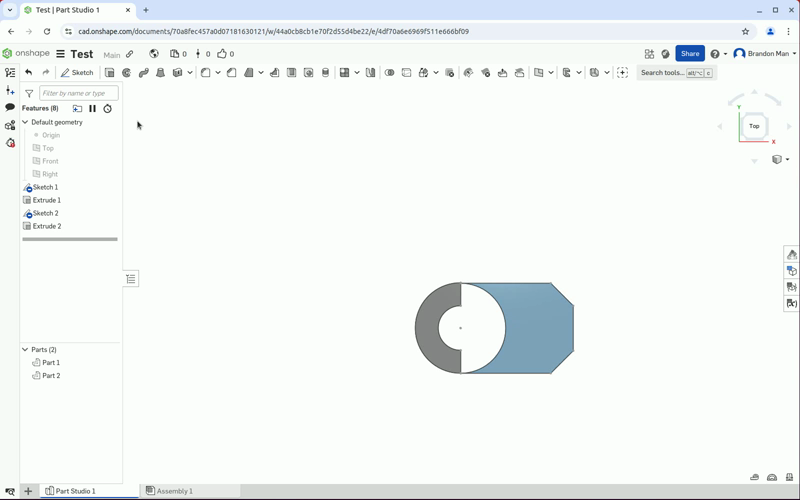
key(shift+h)
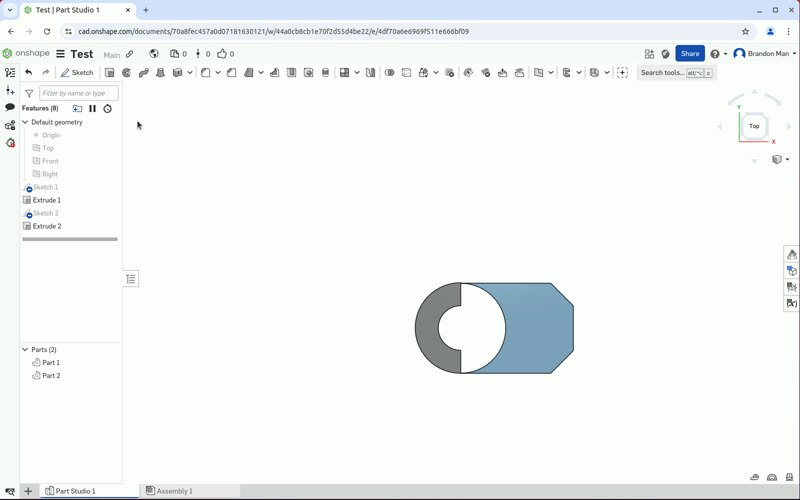
mouse_move(73, 189)
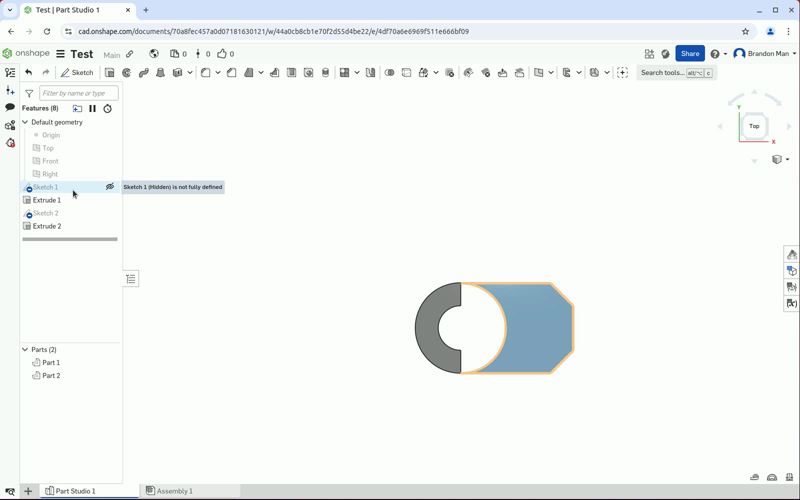
click(73, 189)
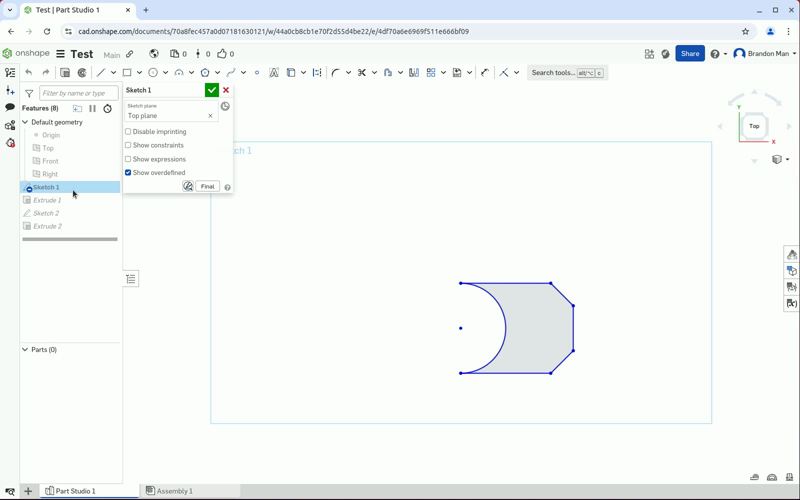
mouse_move(229, 92)
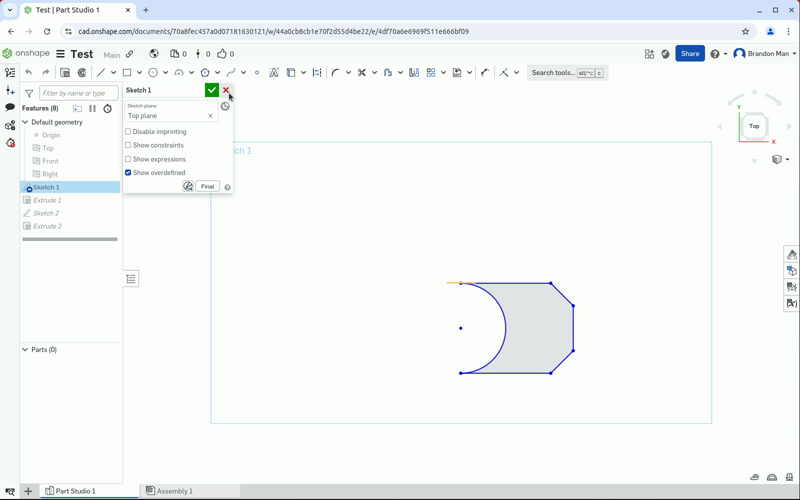
click(229, 92)
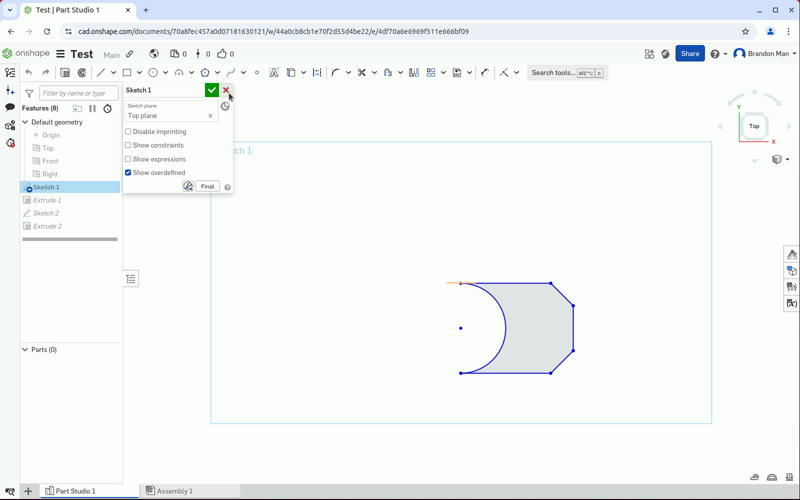
key(shift+s)
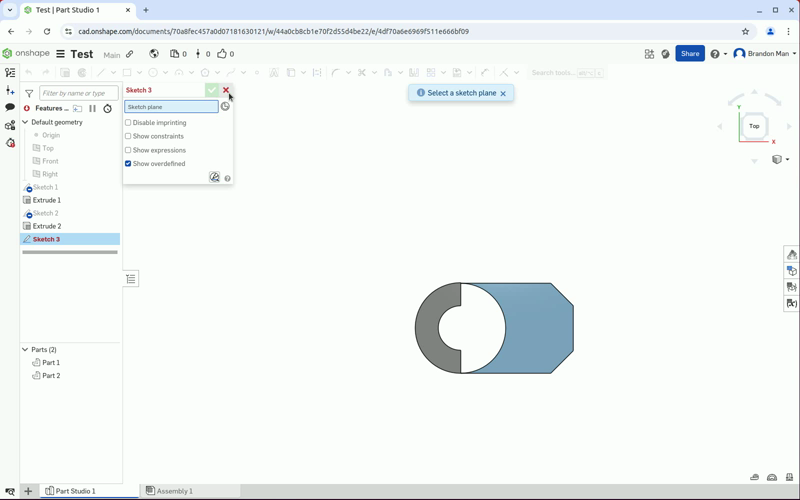
mouse_move(73, 150)
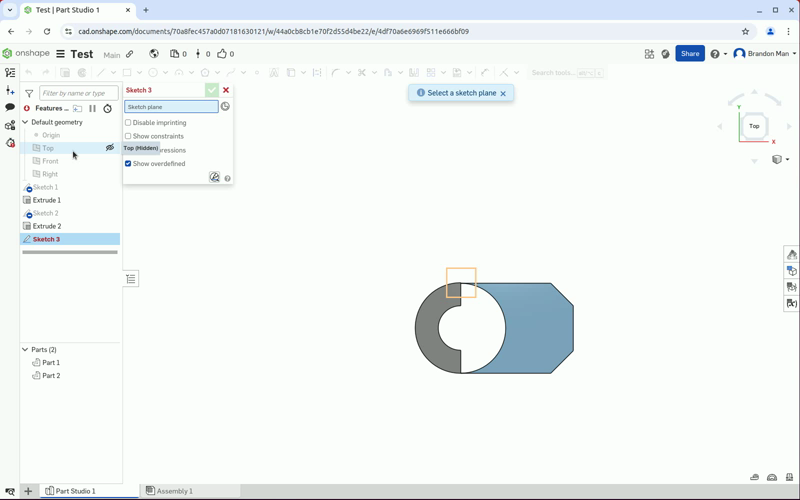
click(73, 150)
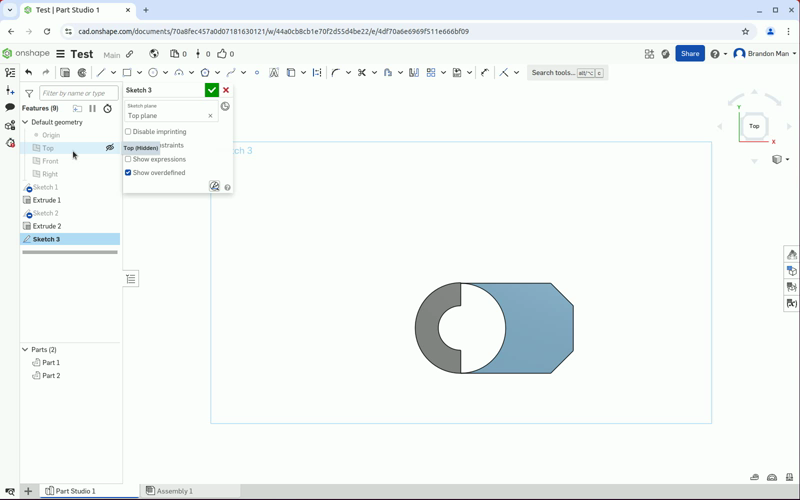
mouse_move(73, 352)
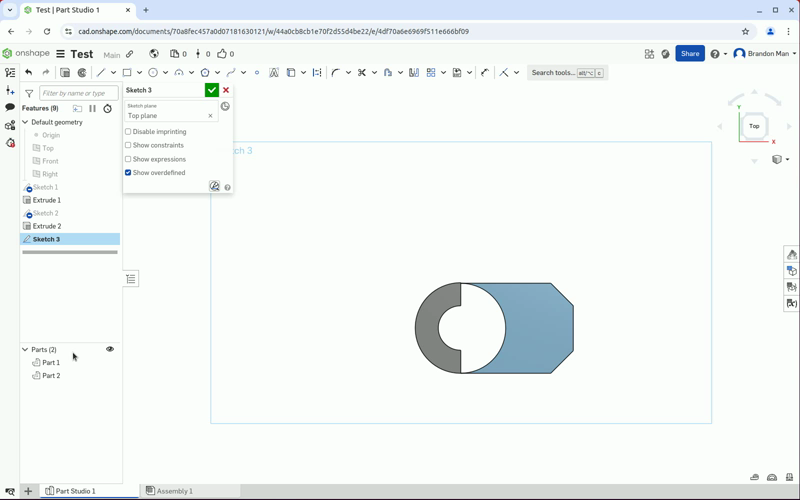
key(y)
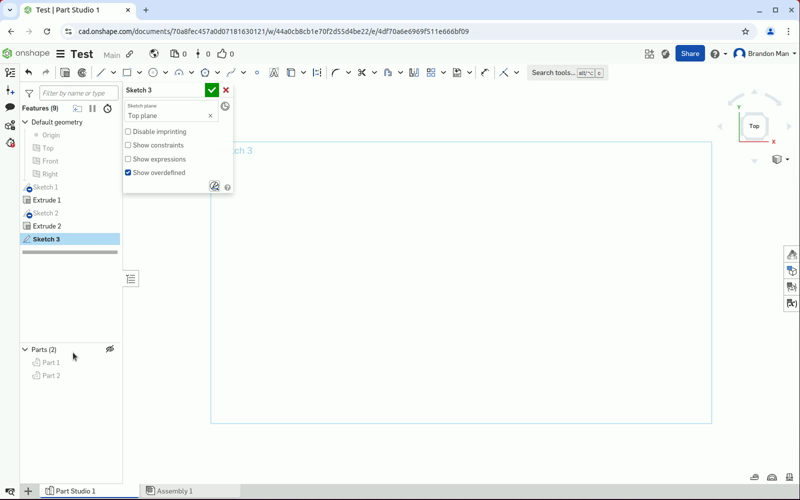
key(a)
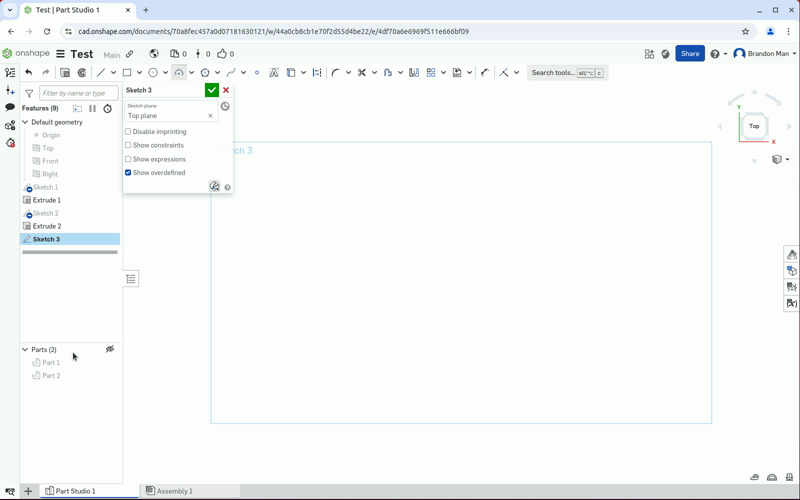
key_down(shift)
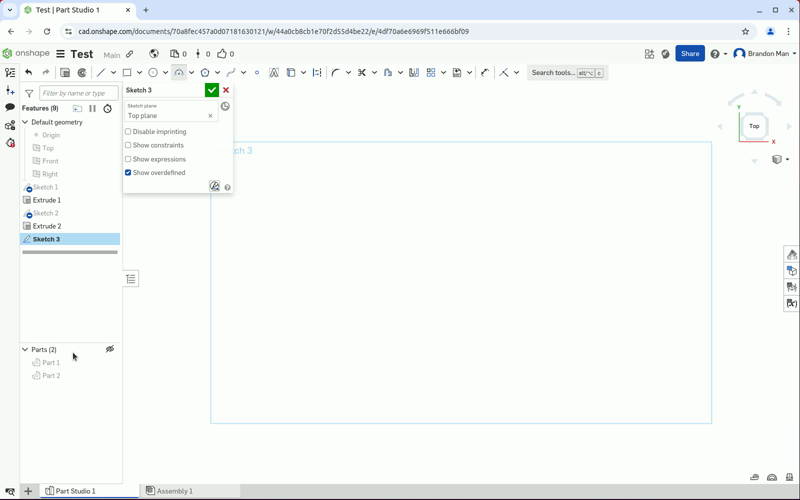
mouse_move(460, 373)
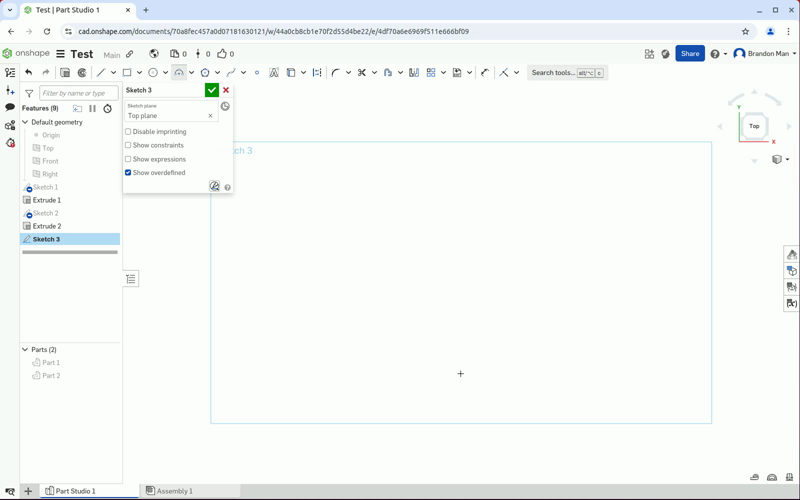
click(460, 373)
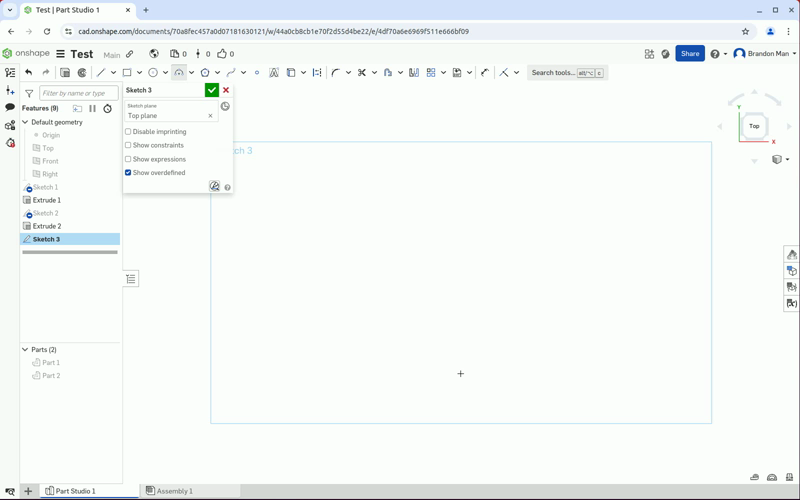
key_up(shift)
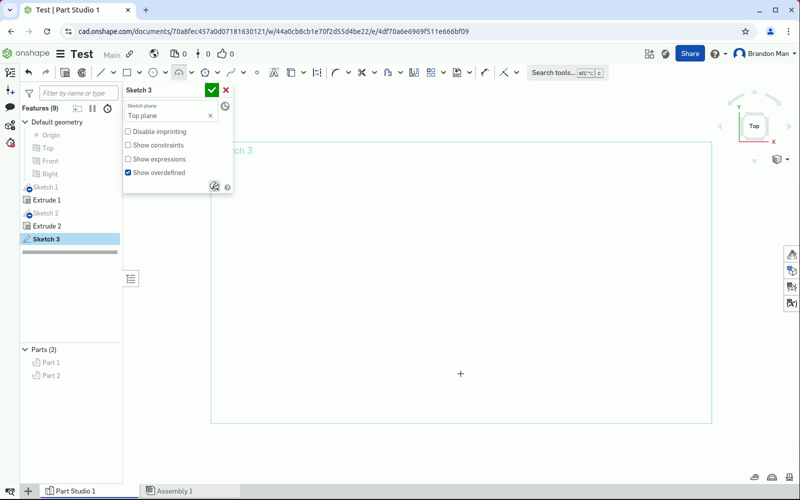
key_down(shift)
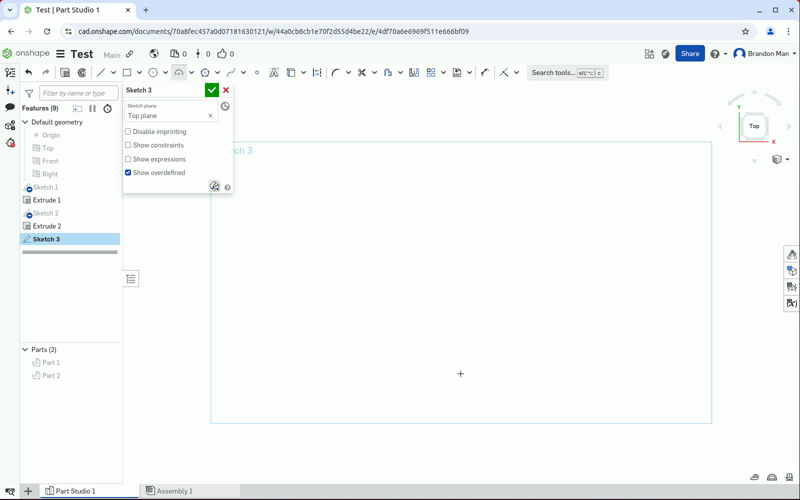
mouse_move(460, 282)
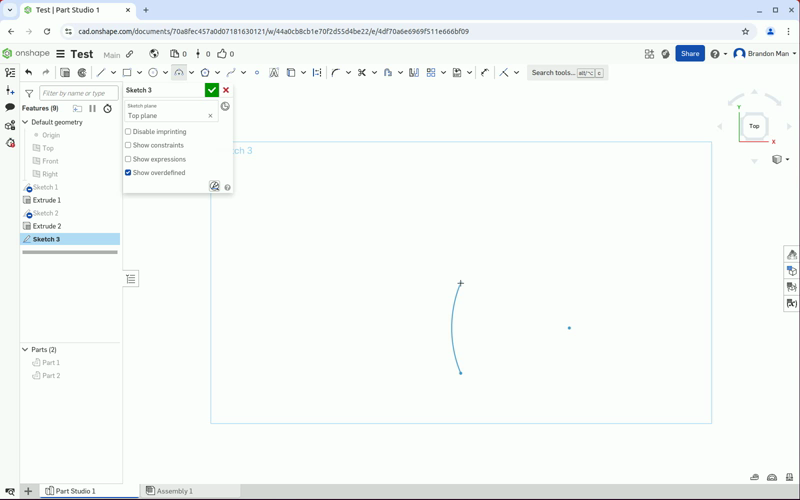
click(460, 282)
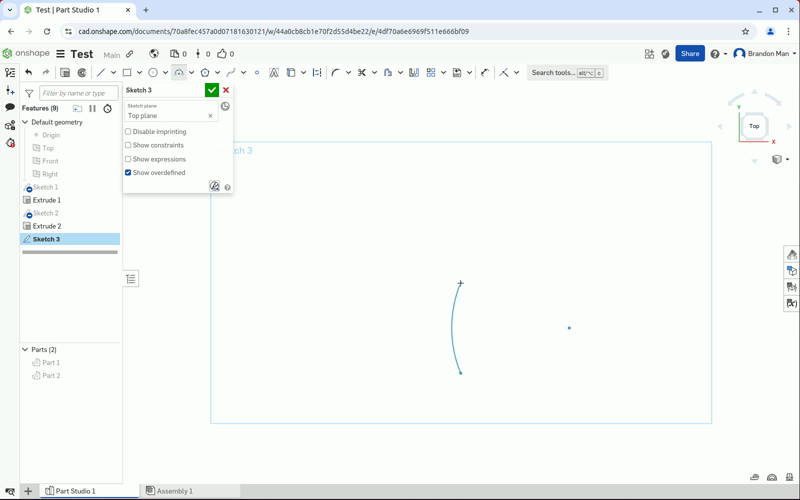
mouse_move(506, 327)
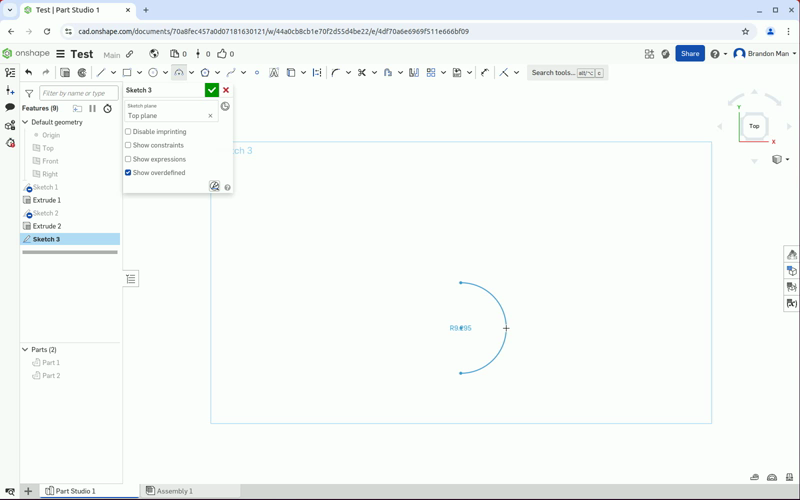
click(506, 327)
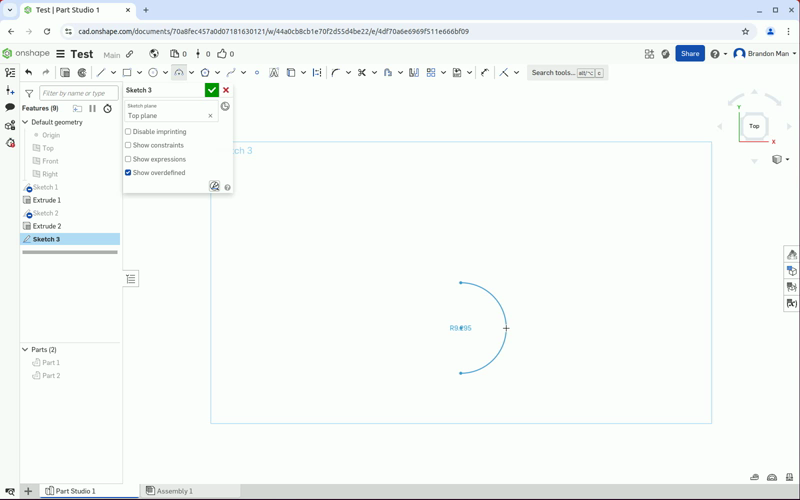
key_up(shift)
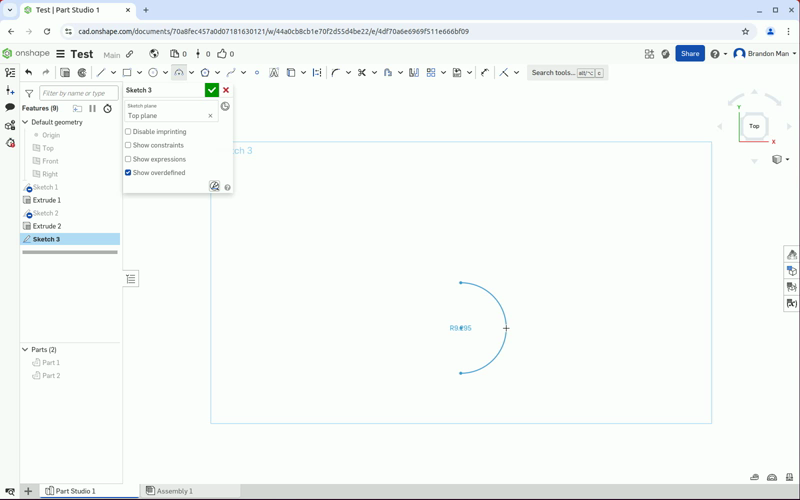
key(esc)
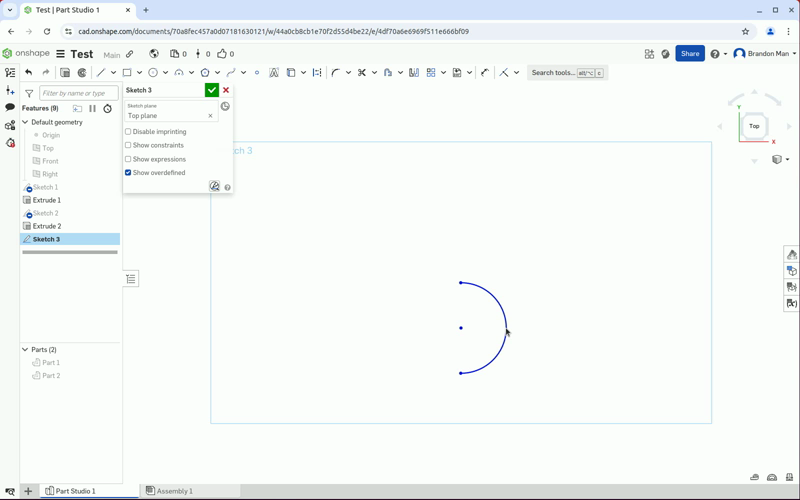
key(l)
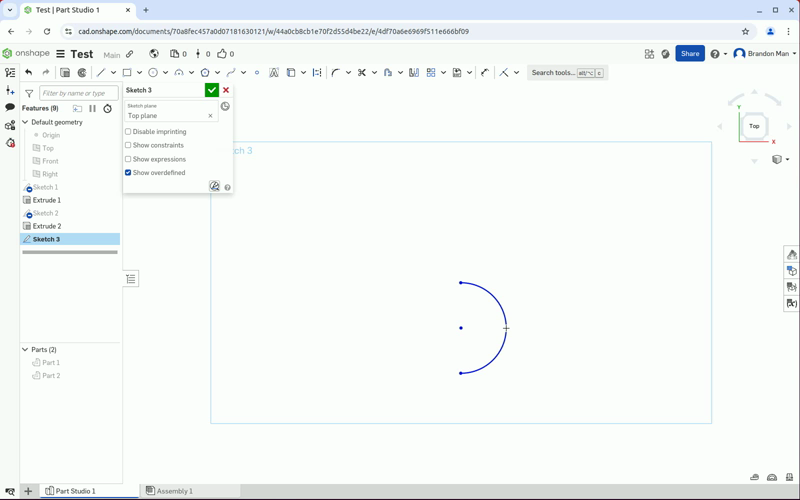
mouse_move(460, 282)
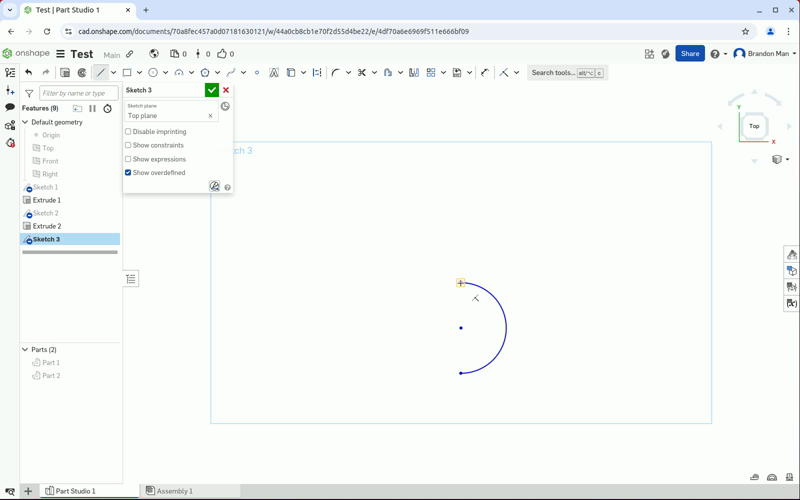
click(460, 282)
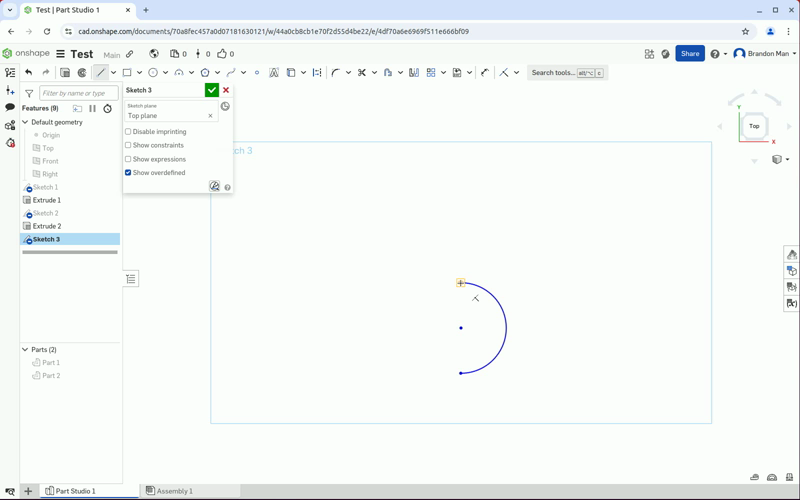
key_down(shift)
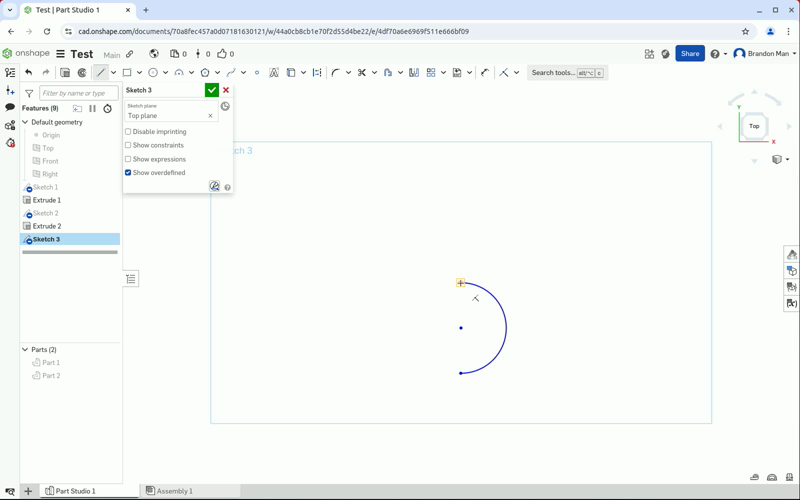
mouse_move(490, 282)
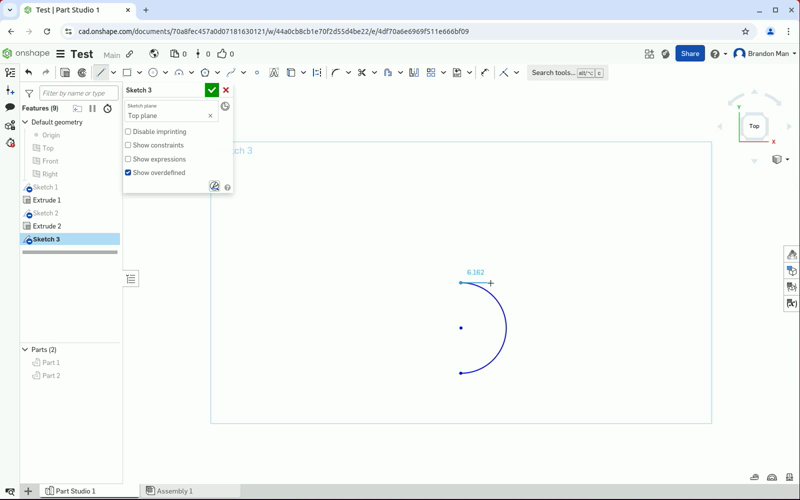
mouse_move(460, 305)
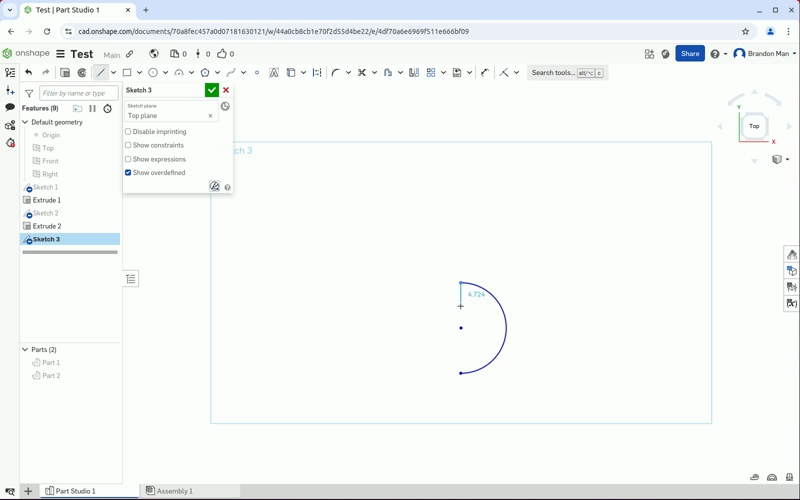
click(460, 305)
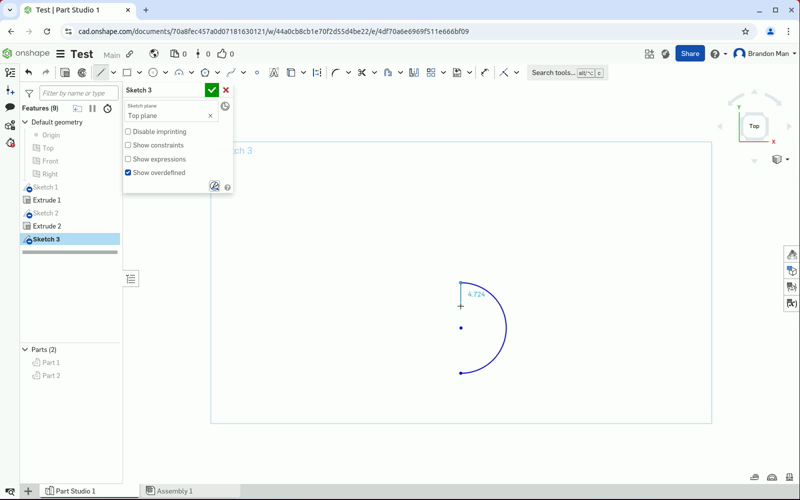
key_up(shift)
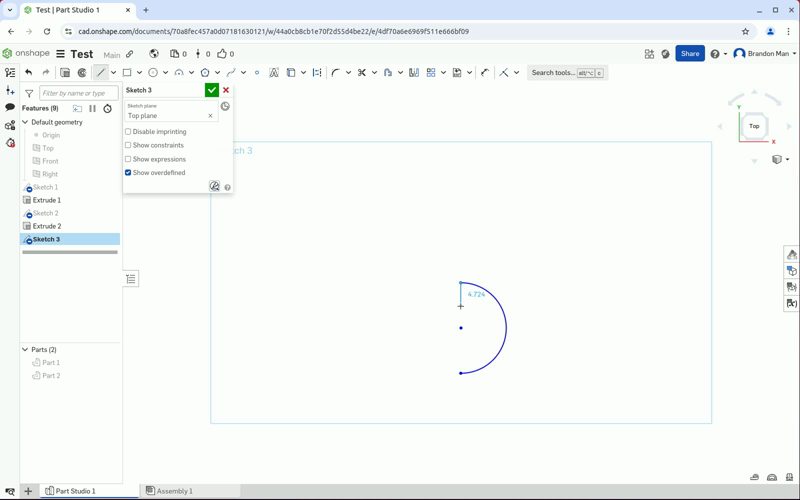
key(esc)
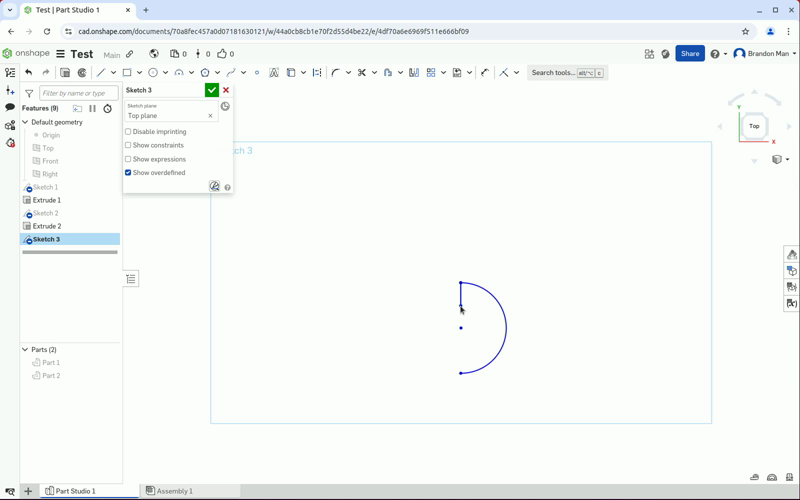
key(a)
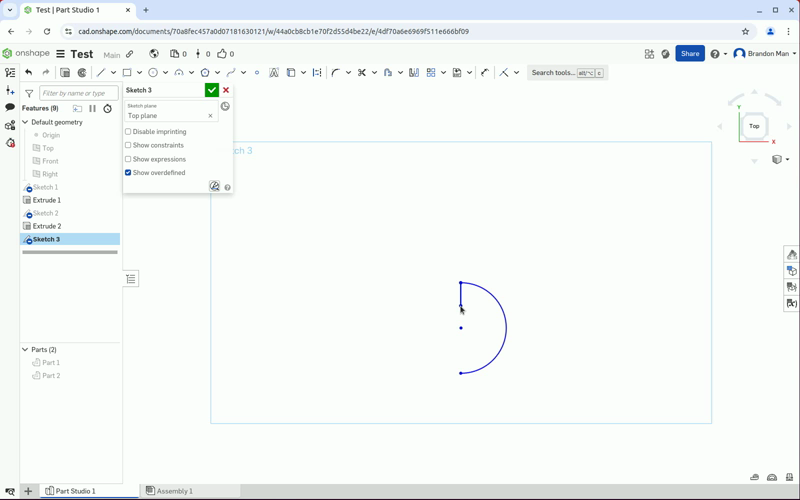
mouse_move(460, 305)
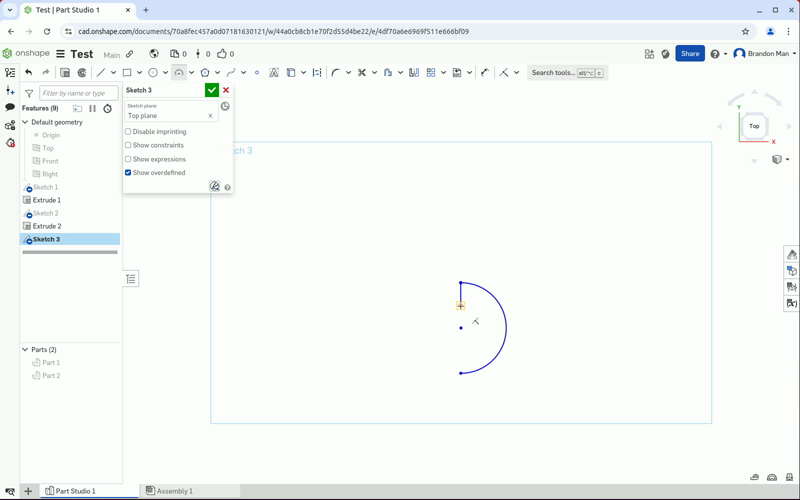
click(460, 305)
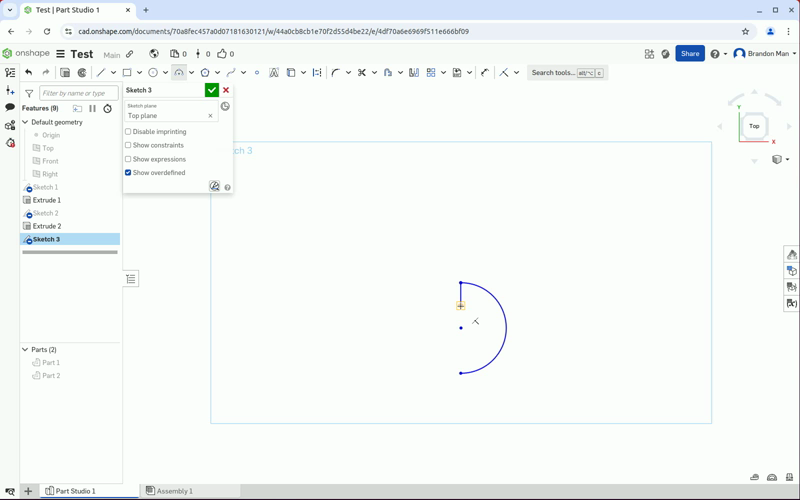
key_down(shift)
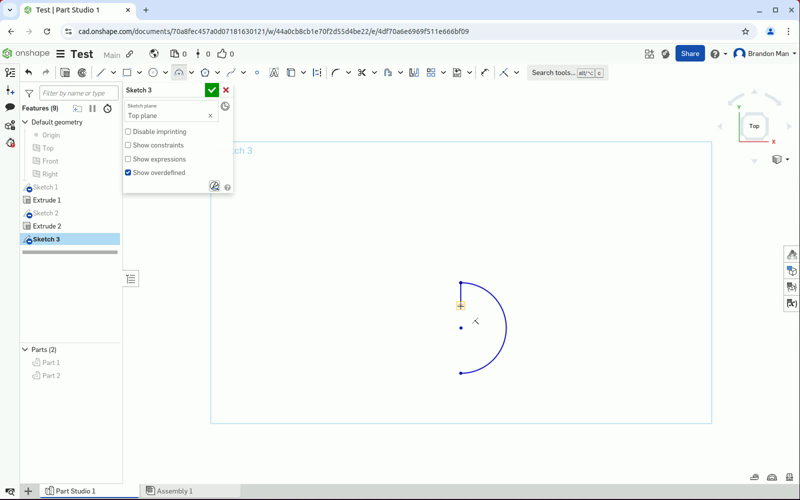
mouse_move(460, 350)
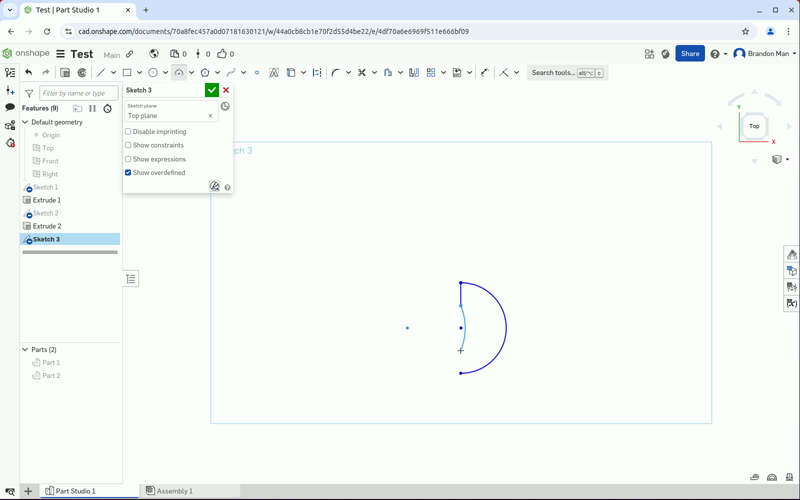
click(460, 350)
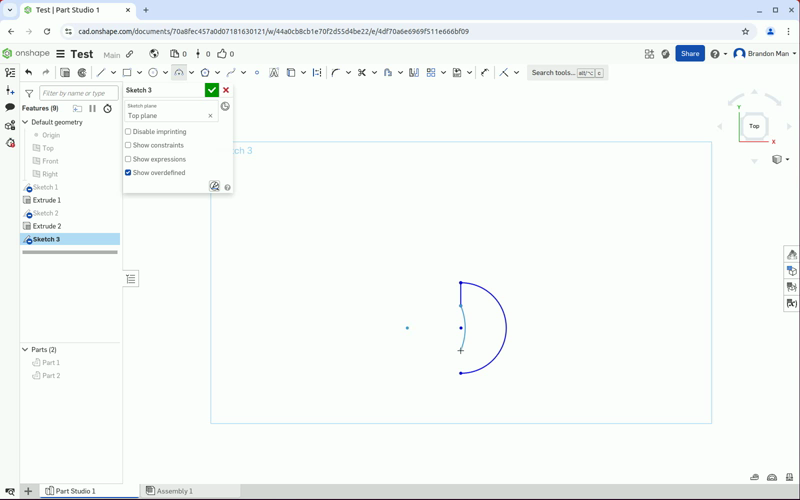
mouse_move(483, 327)
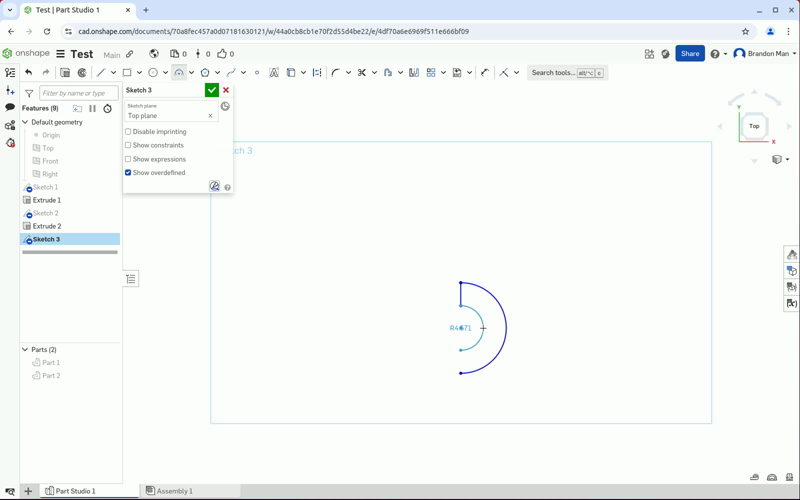
click(483, 327)
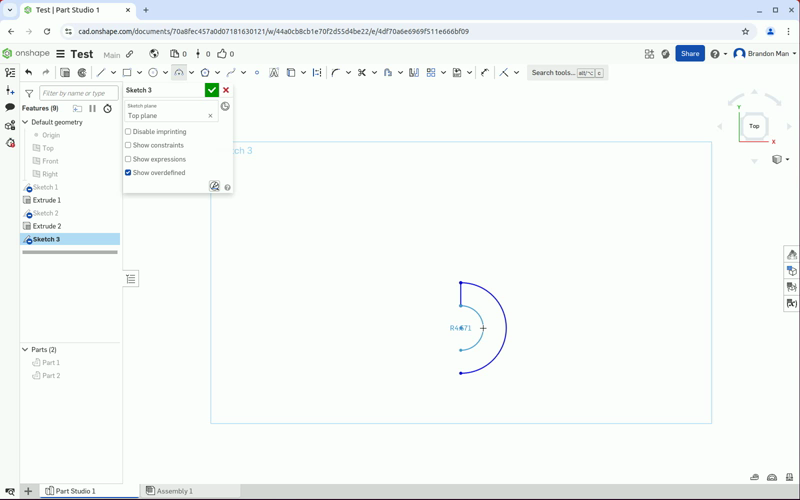
key_up(shift)
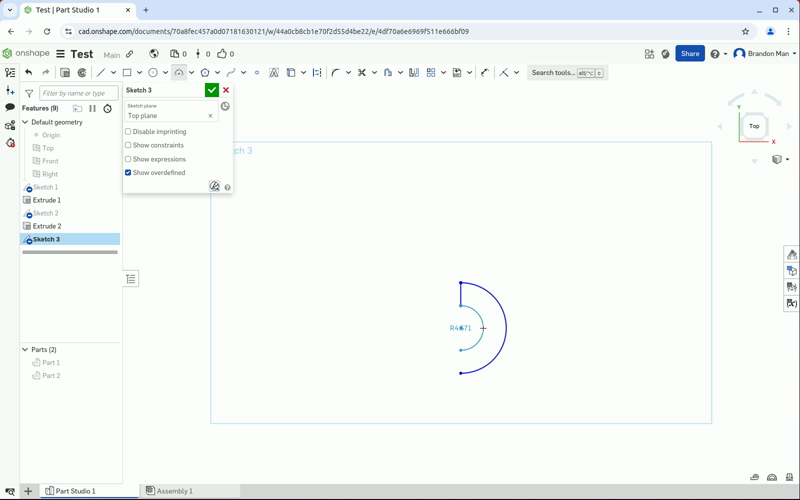
key(esc)
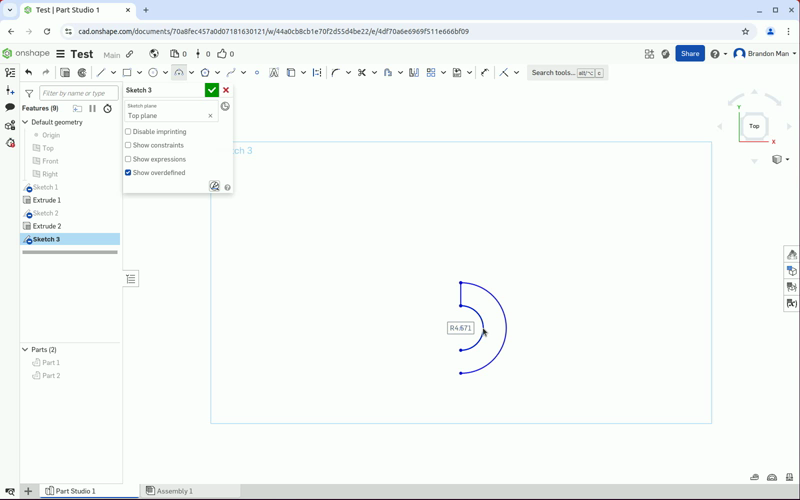
key(l)
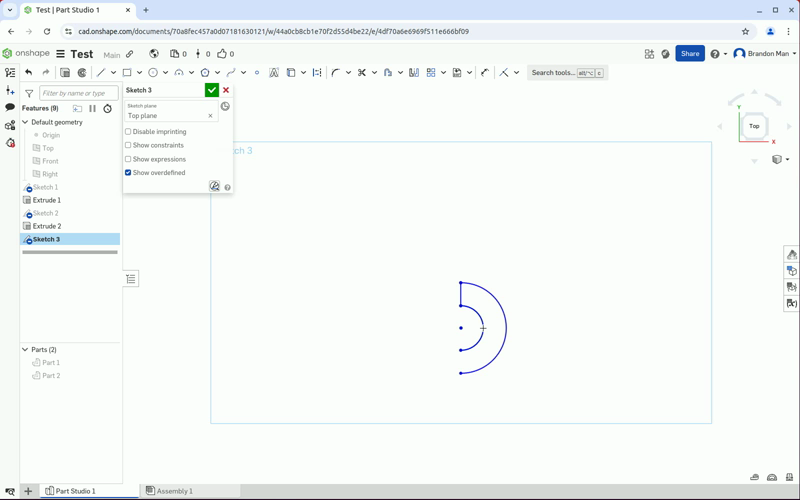
mouse_move(460, 350)
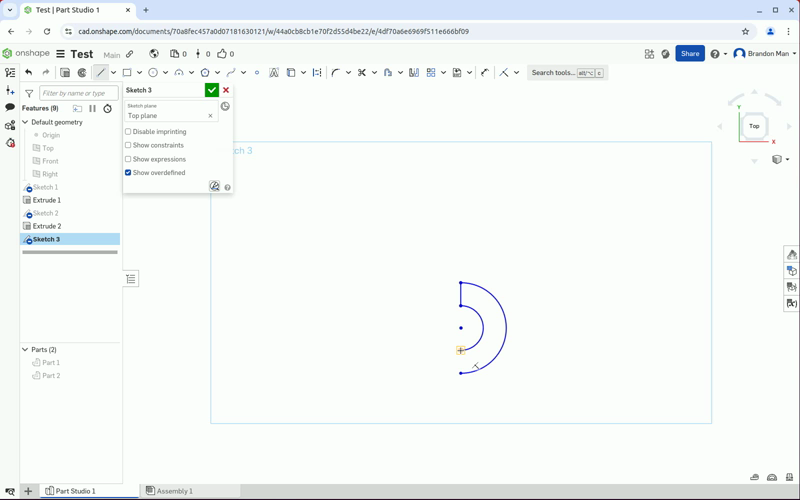
click(460, 350)
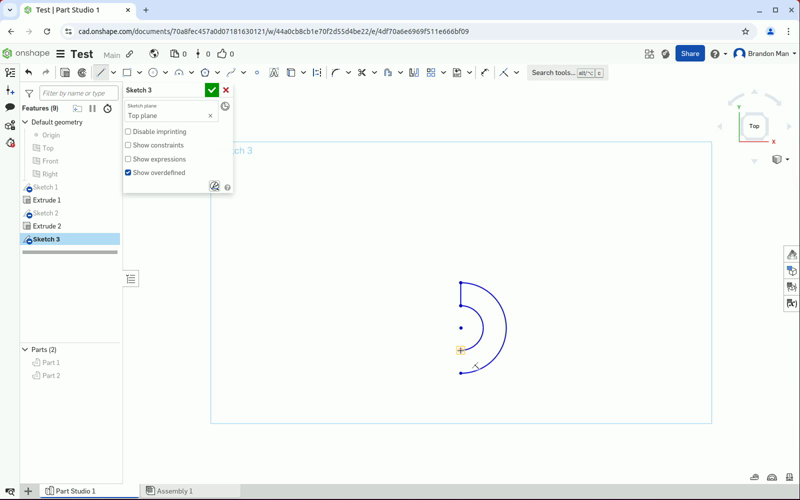
mouse_move(490, 350)
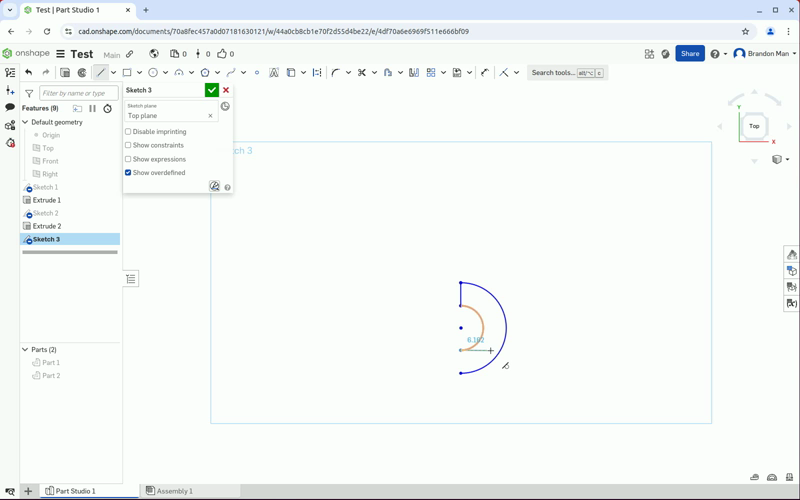
key_down(shift)
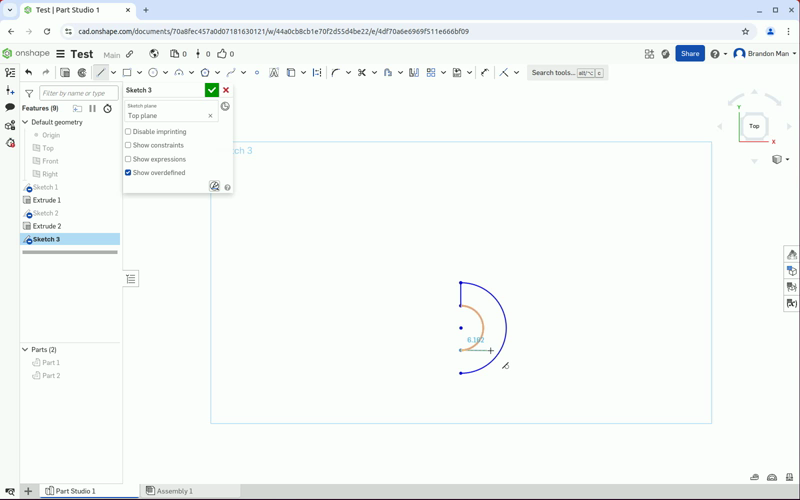
mouse_move(460, 373)
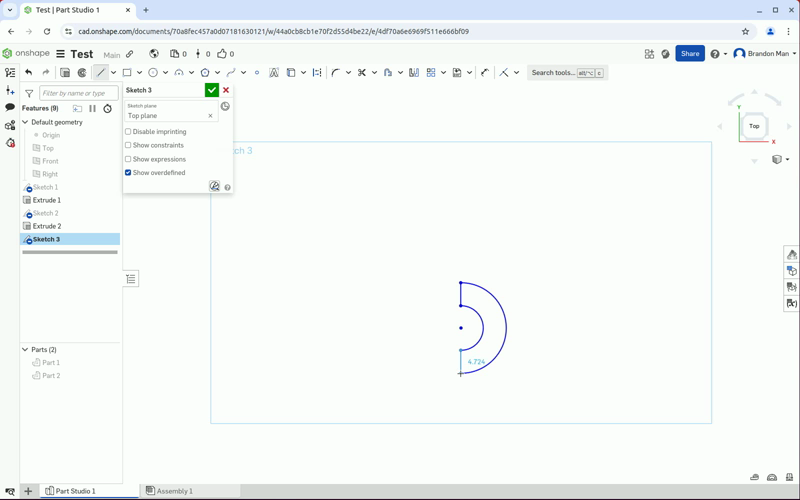
key_up(shift)
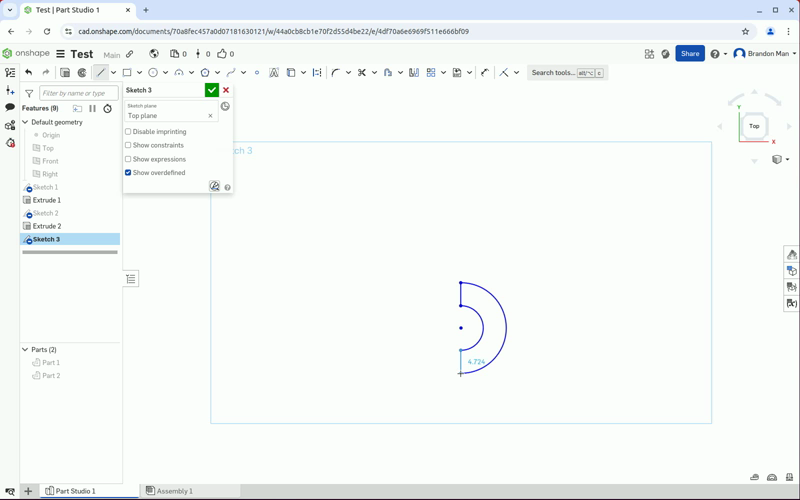
click(460, 373)
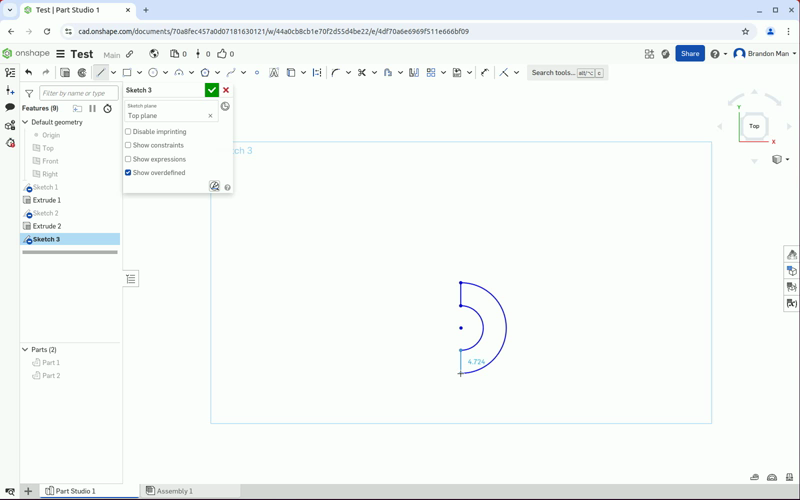
key(esc)
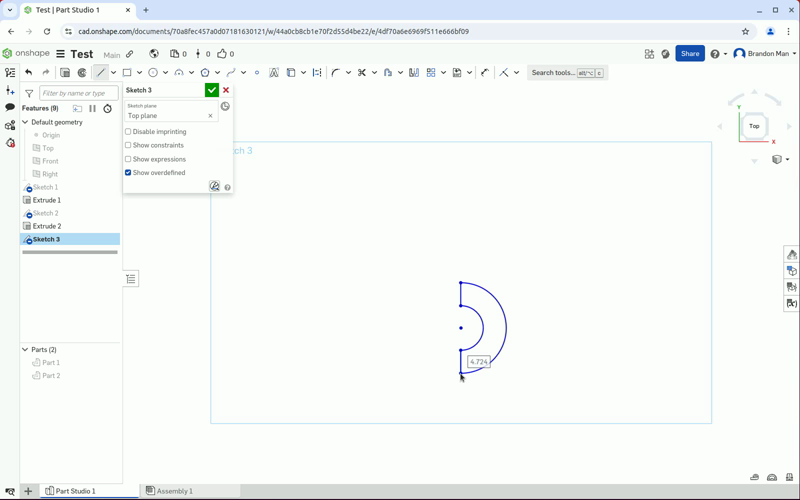
mouse_move(465, 363)
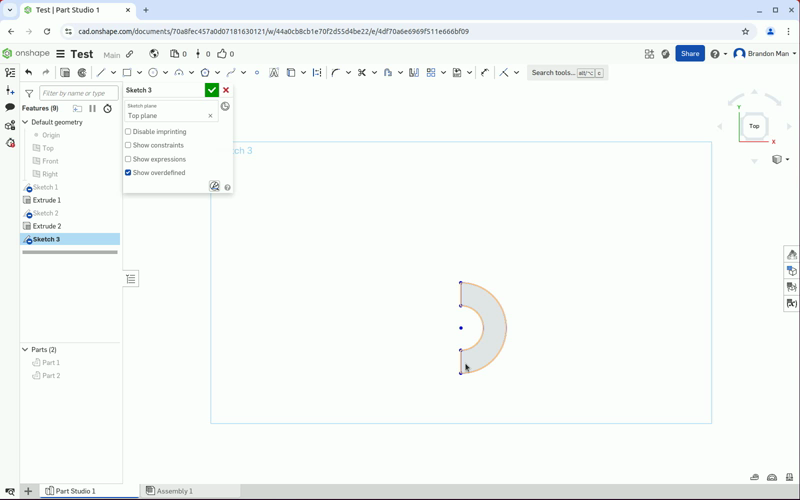
scroll(6)
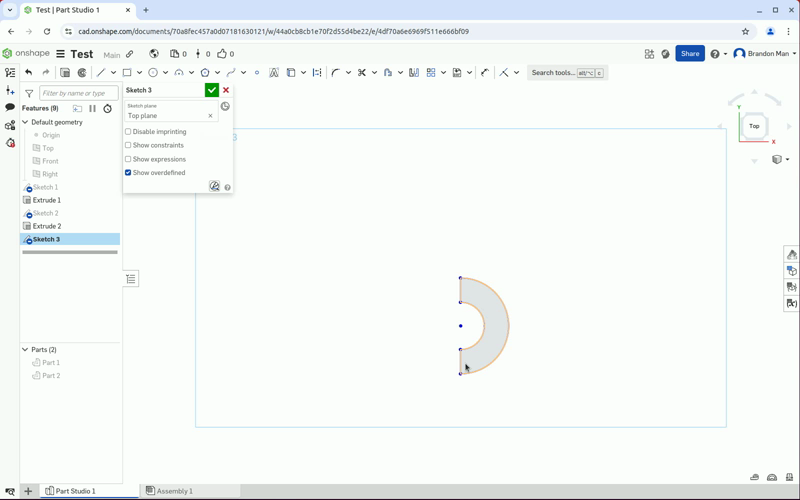
scroll(6)
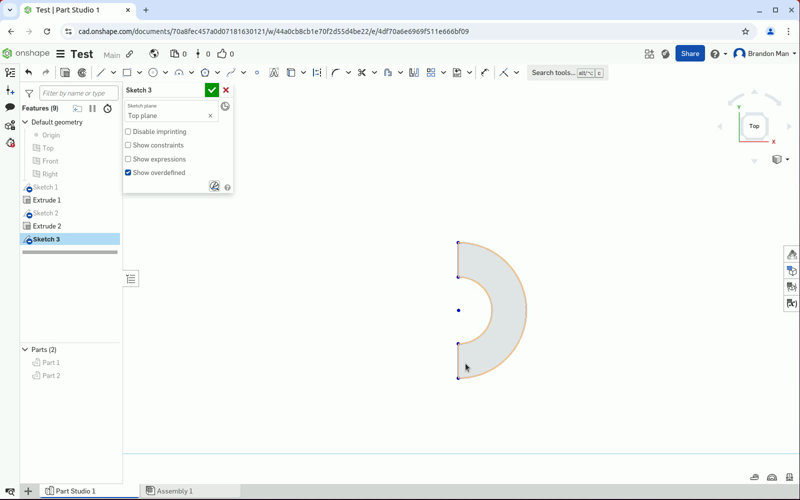
scroll(6)
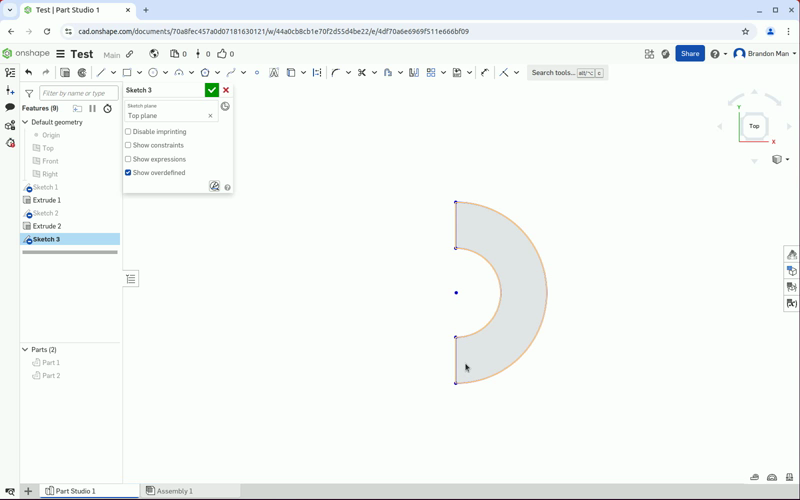
scroll(6)
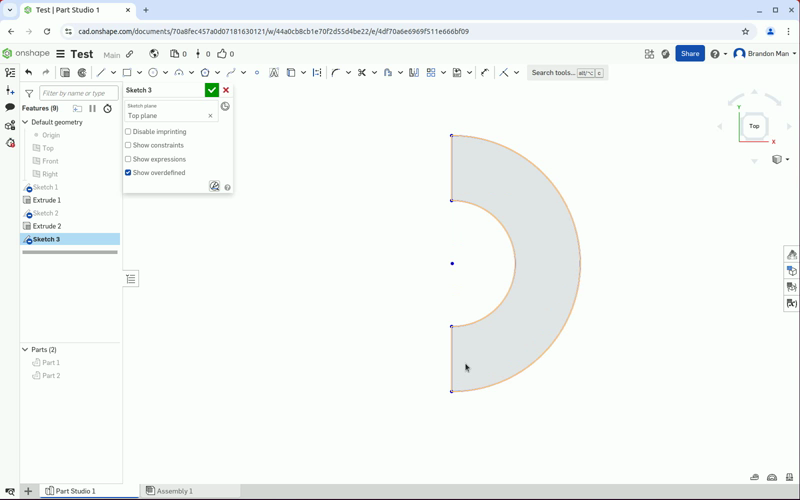
scroll(6)
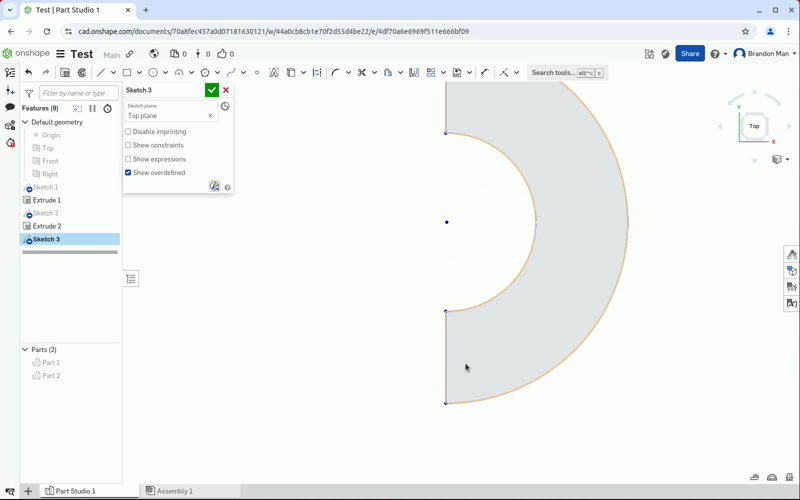
scroll(6)
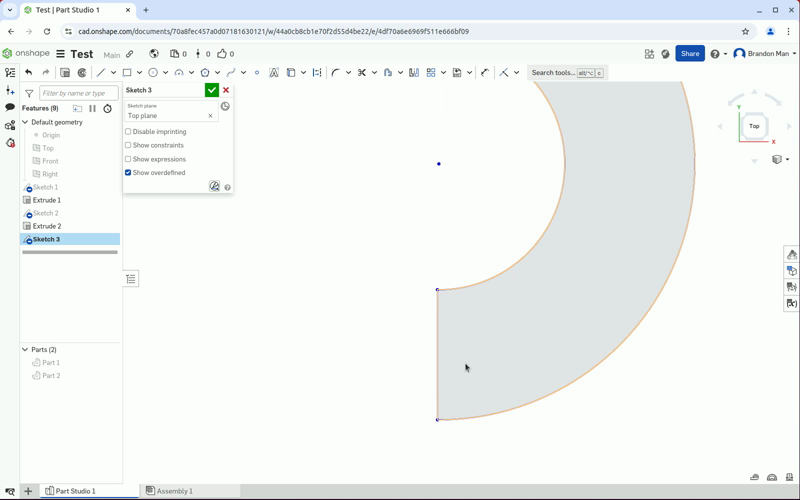
scroll(6)
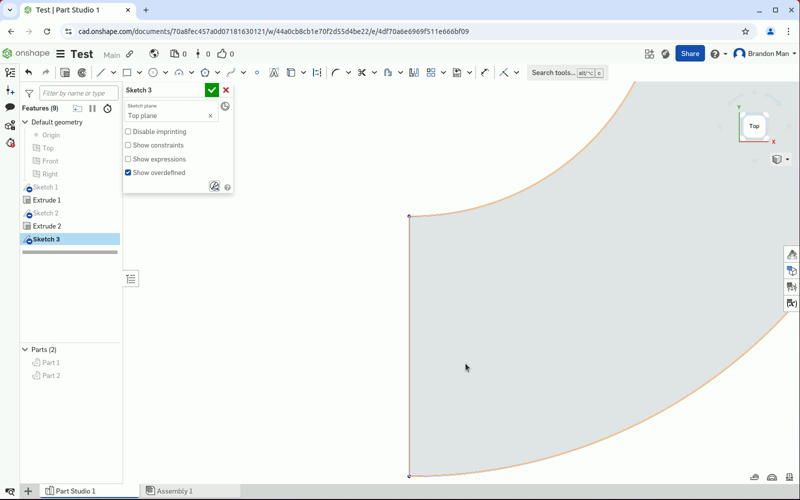
click(465, 363)
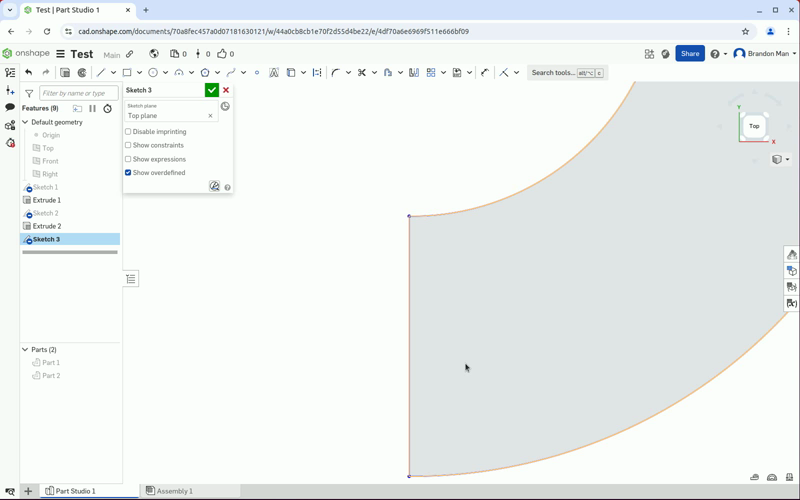
scroll(-6)
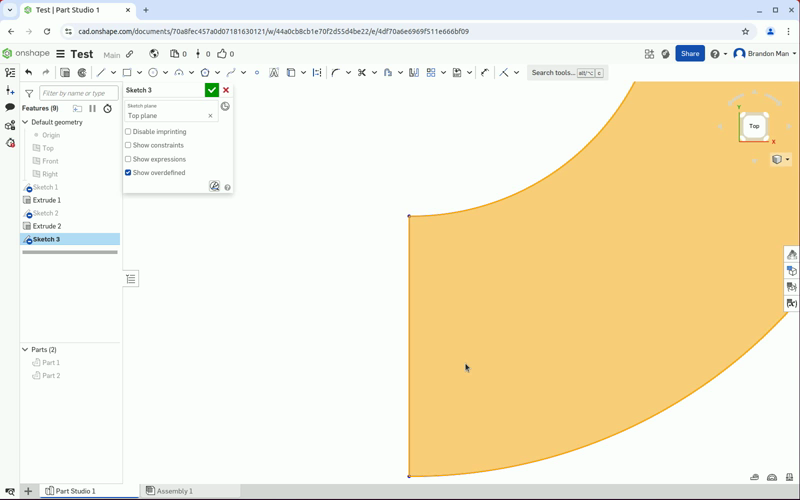
scroll(-6)
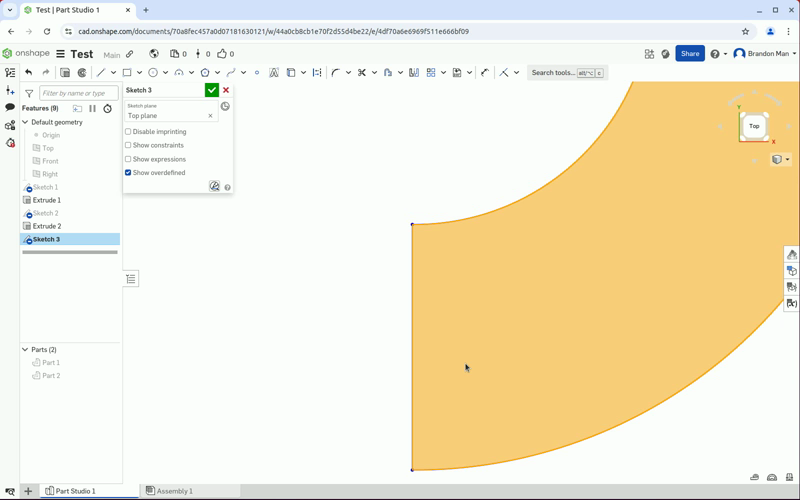
scroll(-6)
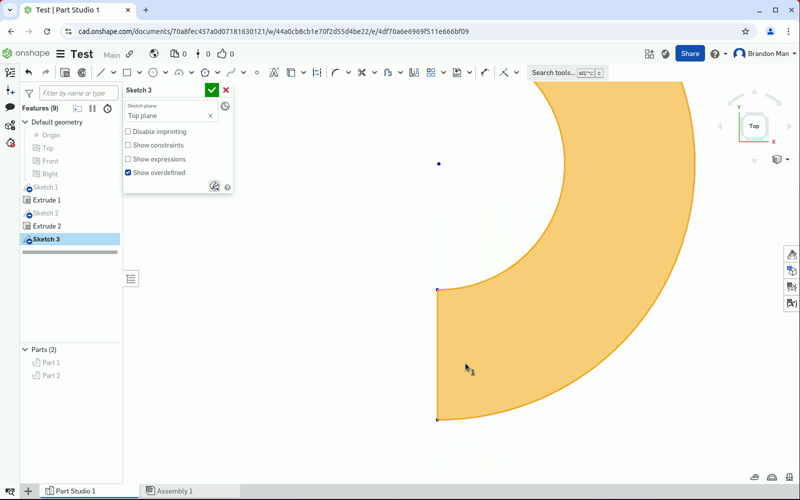
scroll(-6)
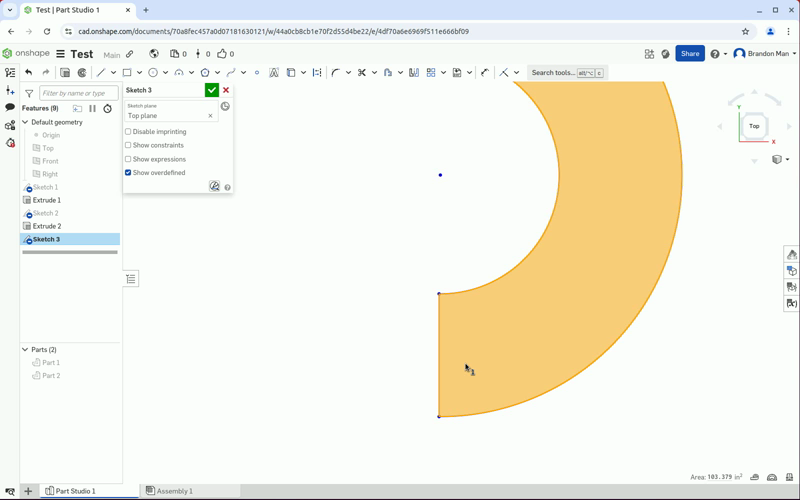
scroll(-6)
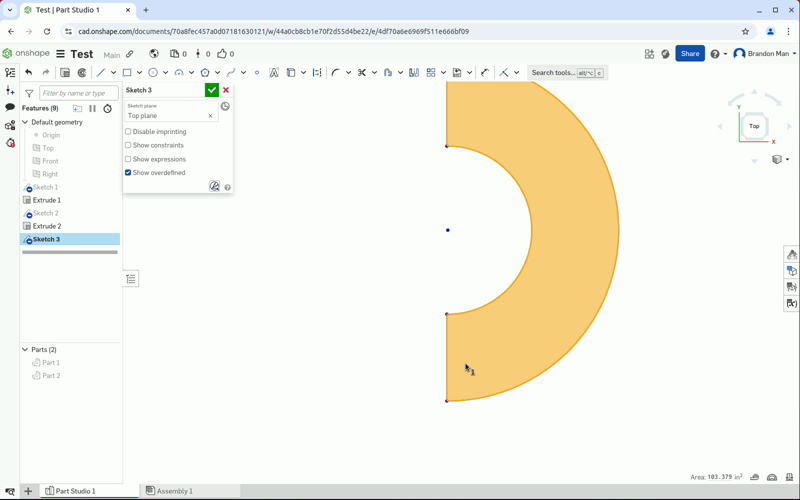
scroll(-6)
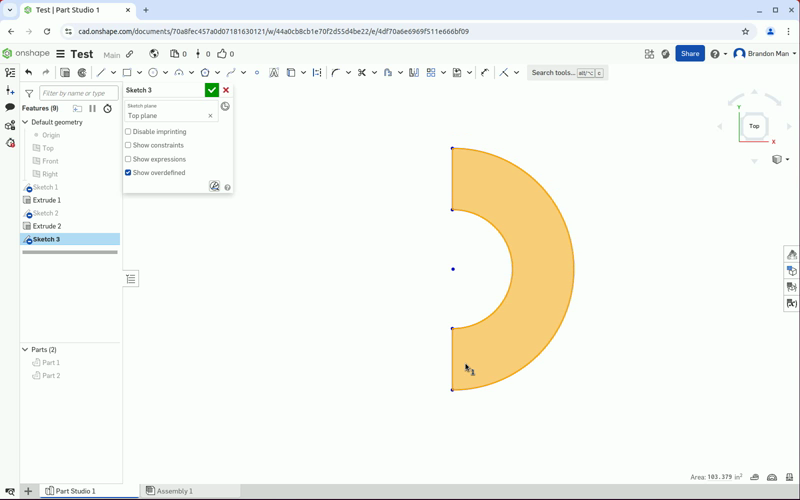
scroll(-6)
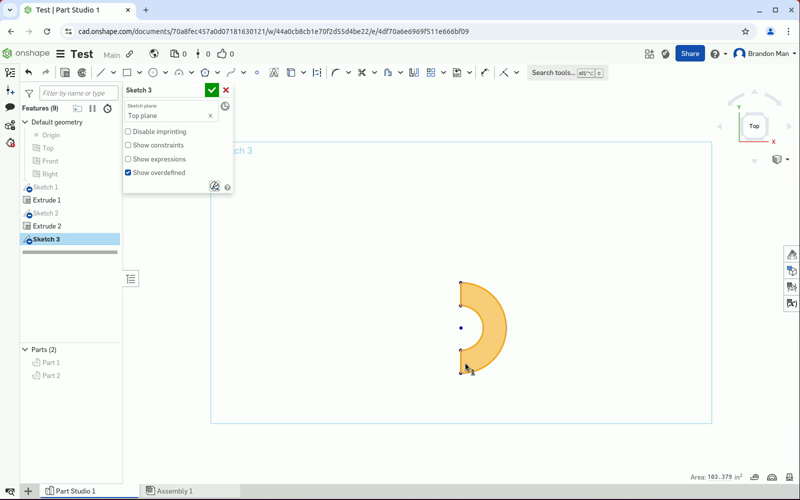
mouse_move(73, 352)
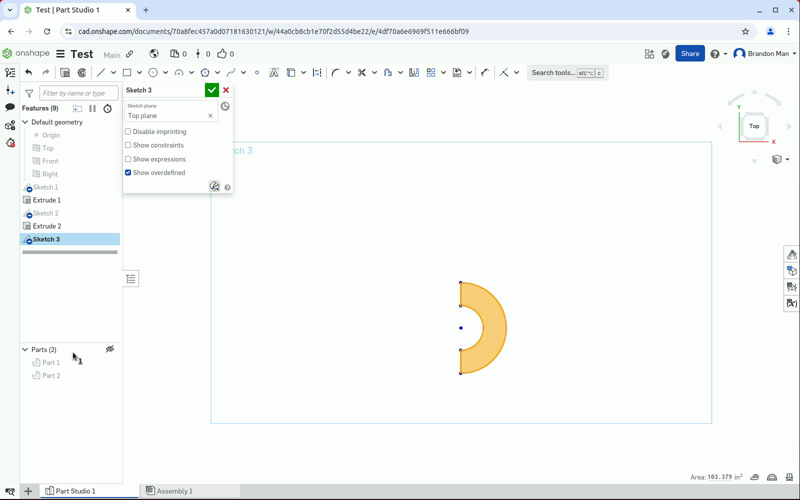
key(shift+y)
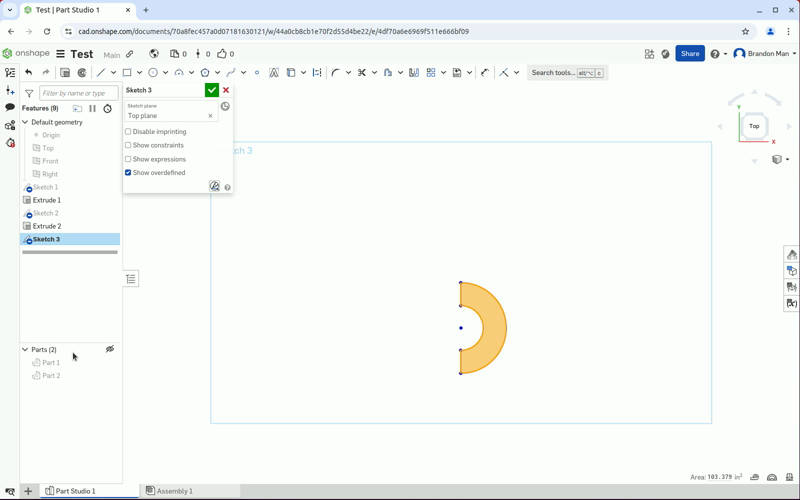
key(shift+e)
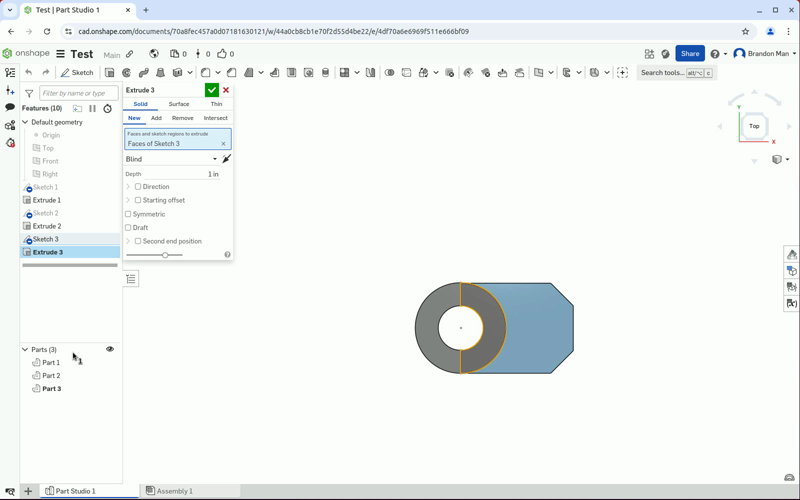
mouse_move(143, 106)
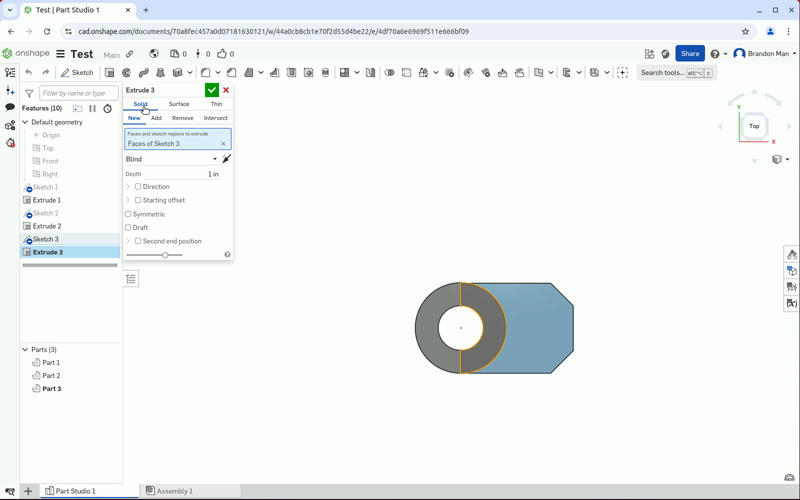
click(143, 106)
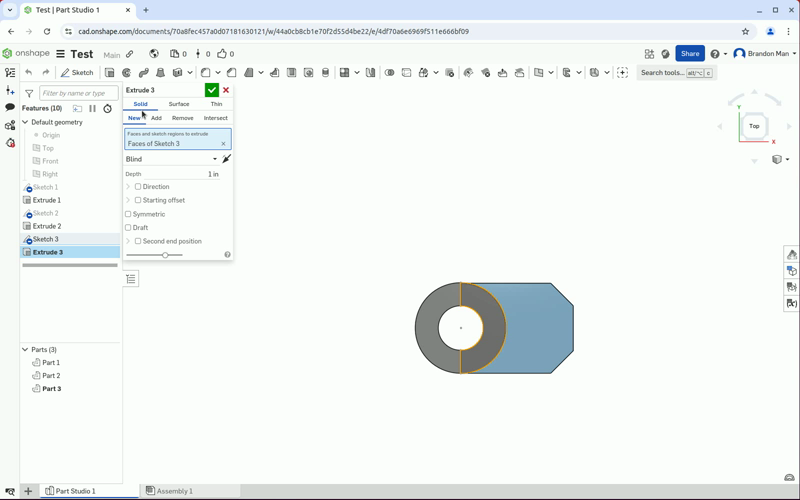
mouse_move(137, 120)
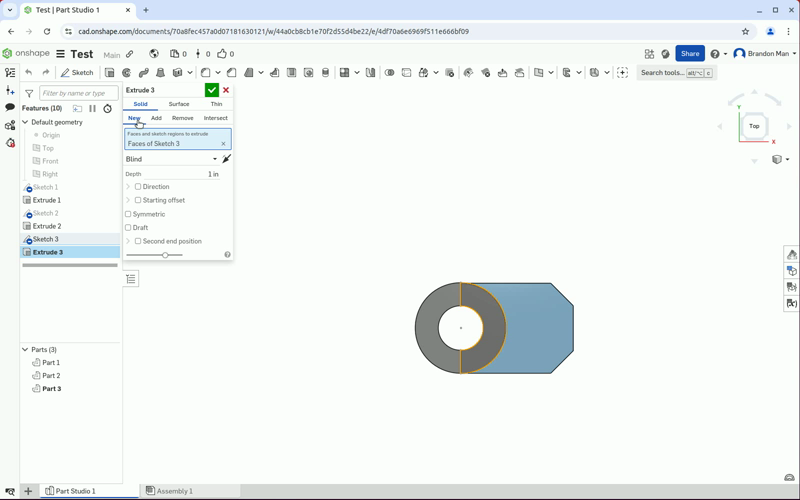
click(137, 120)
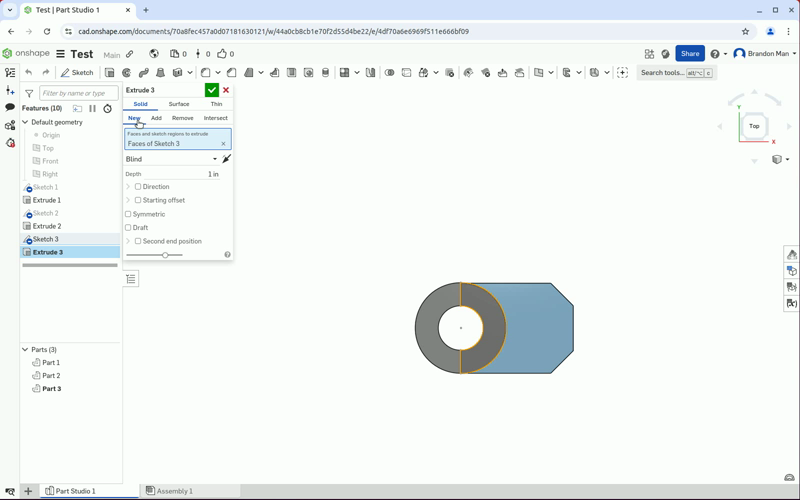
key(tab, 4)
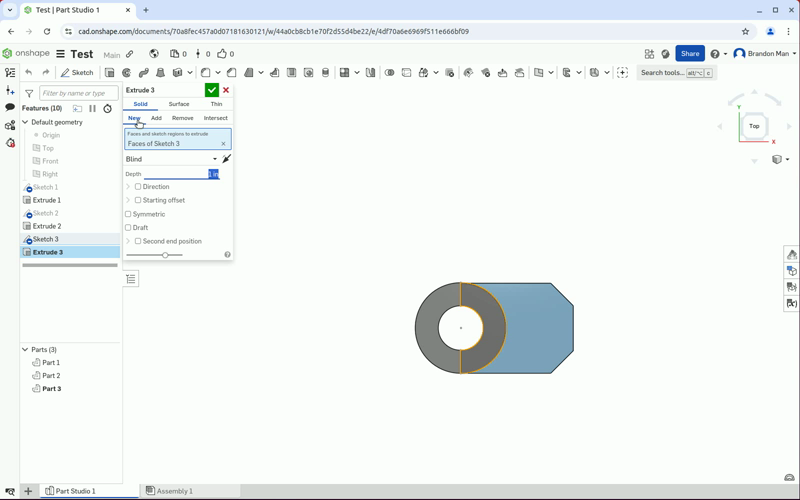
text(18.535)
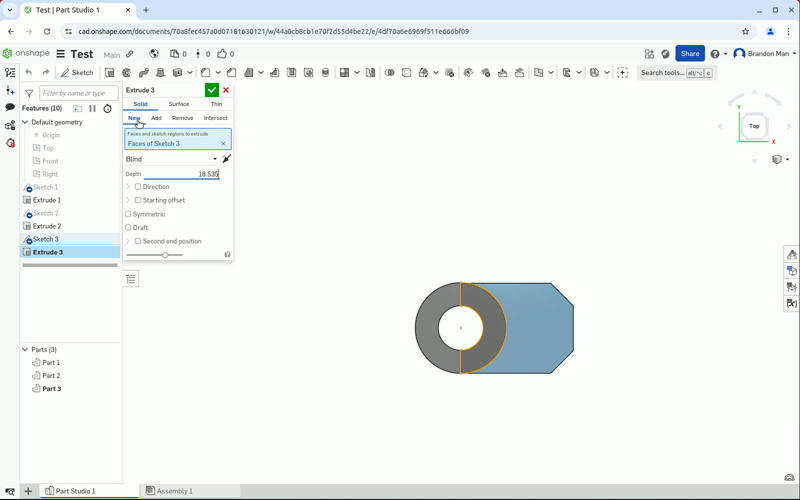
key(enter)
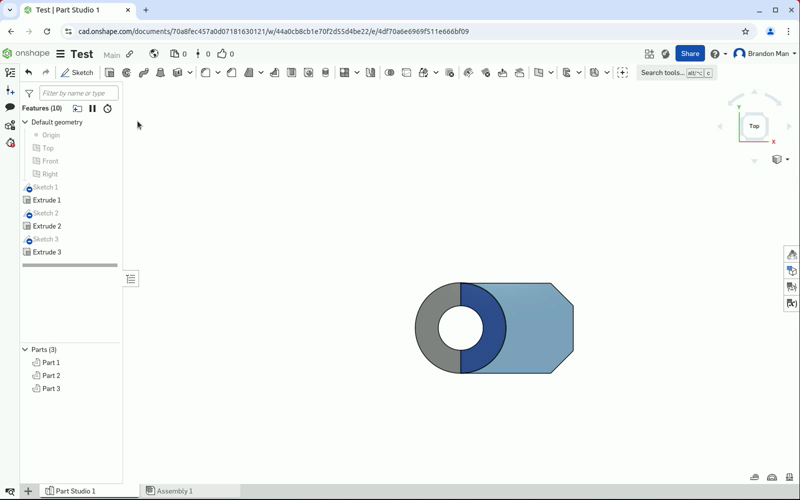
key(shift+h)
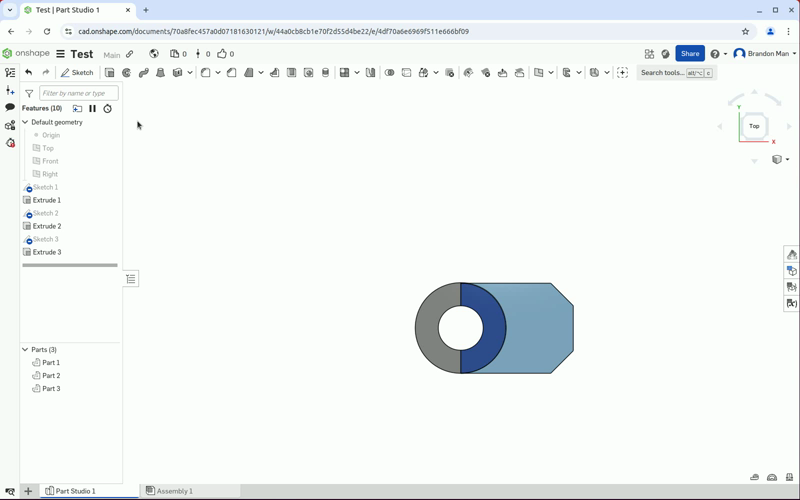
key(shift+h)
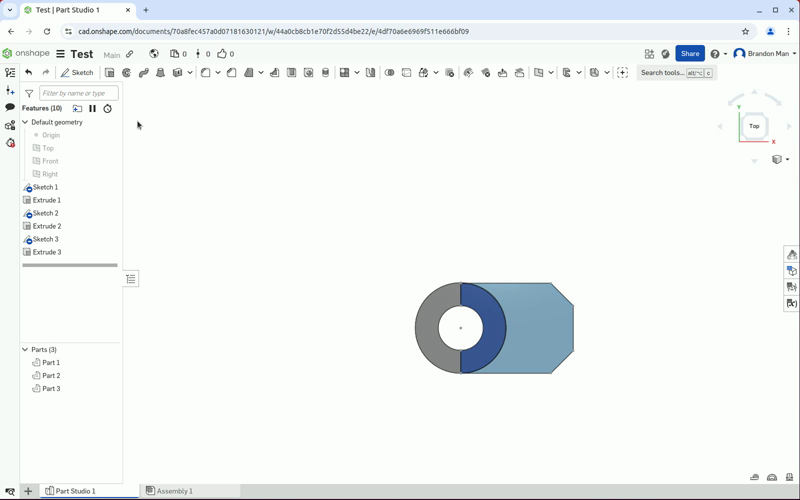
key(shift+7)
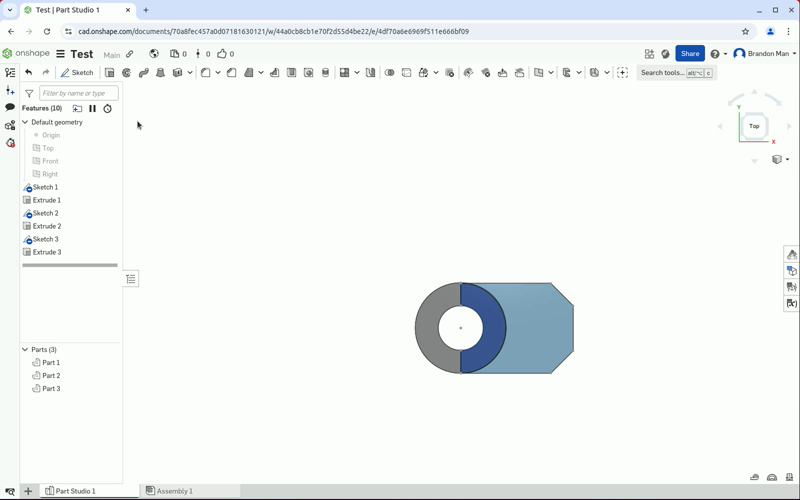
key(up, 3)
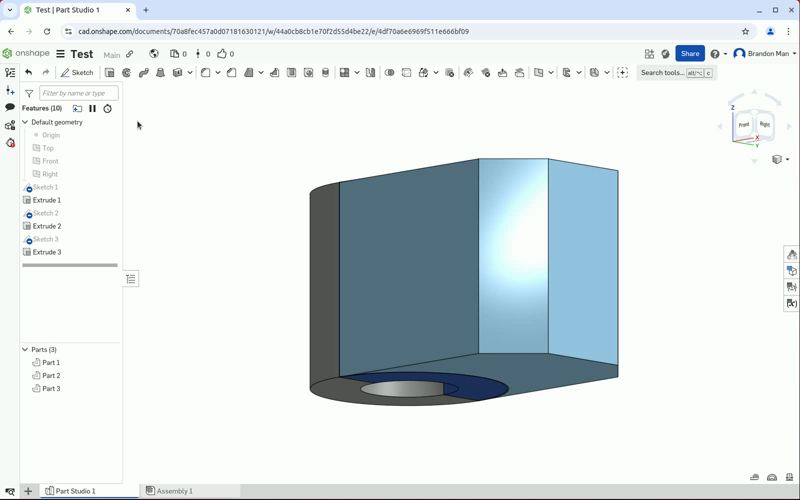
key(left, 3)
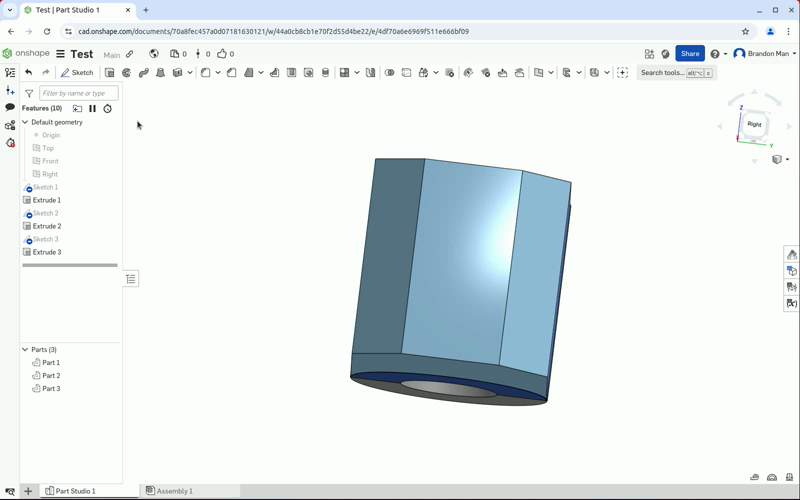
key(right, 3)
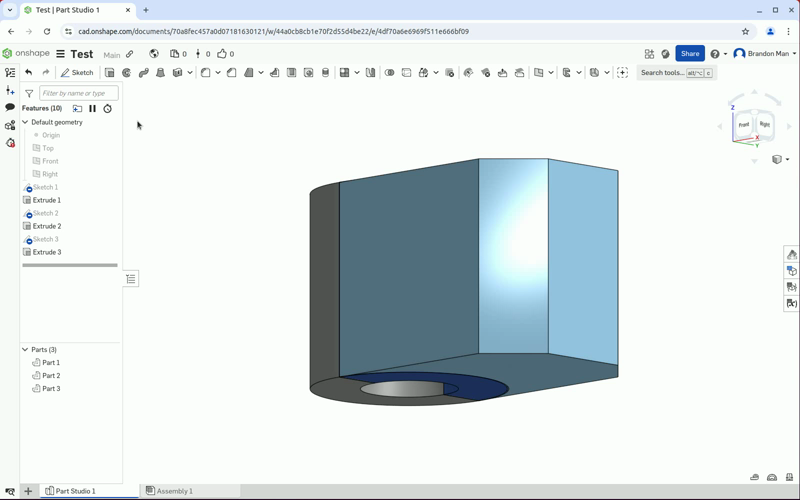
key(down, 3)
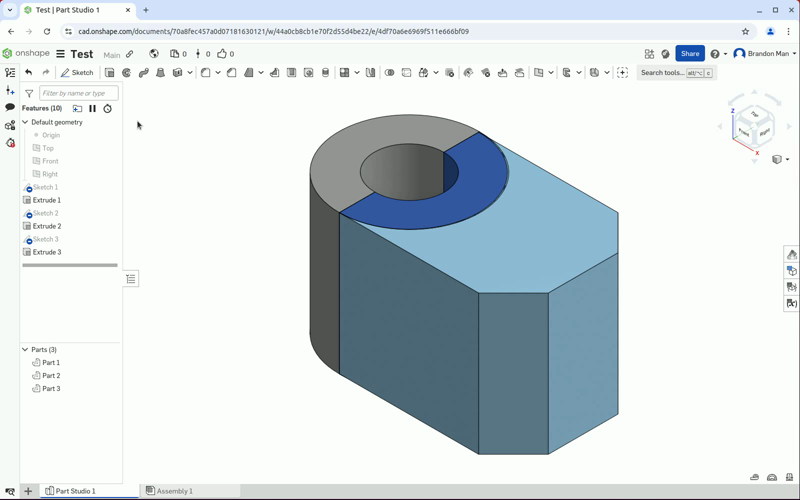
mouse_move(73, 189)
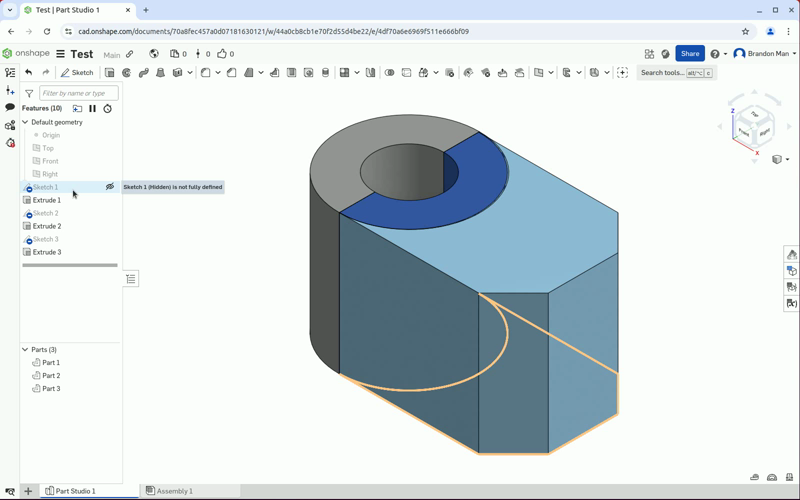
click(73, 189)